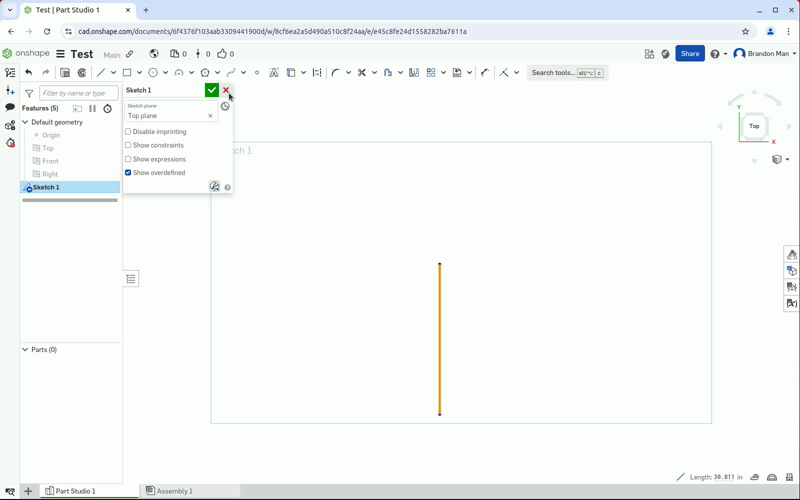
key(shift+h)
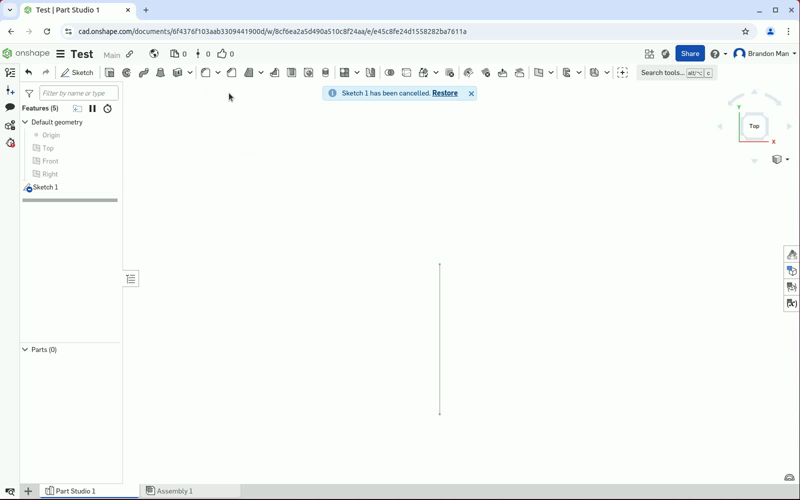
key(shift+s)
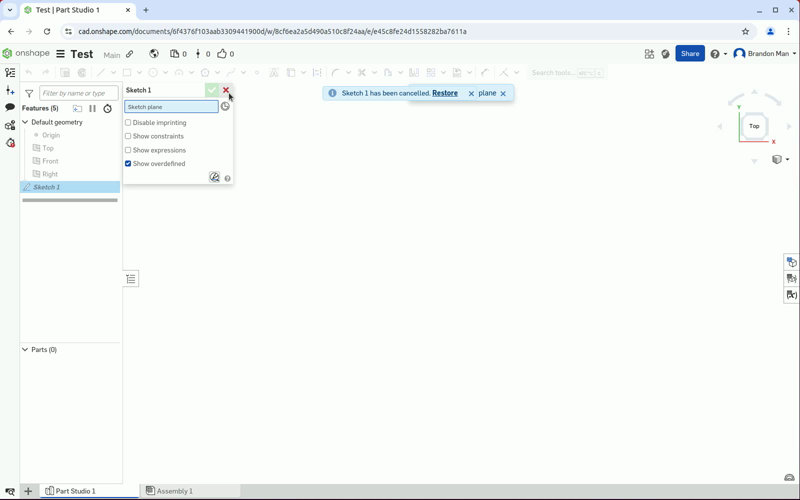
mouse_move(73, 150)
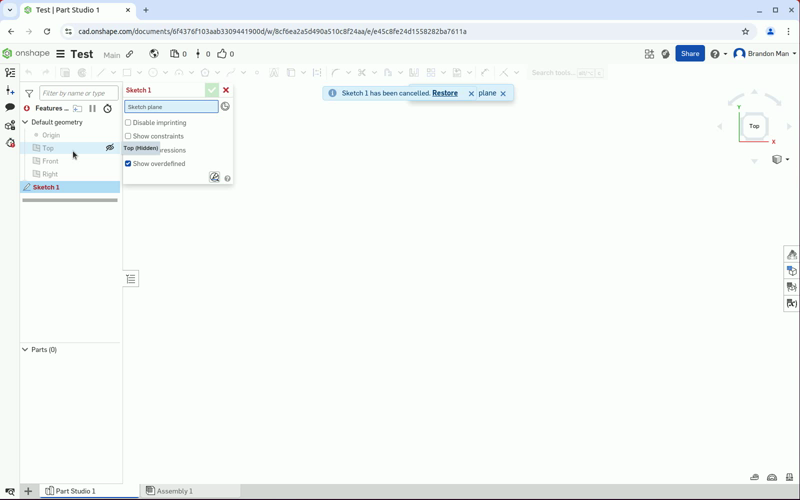
click(73, 150)
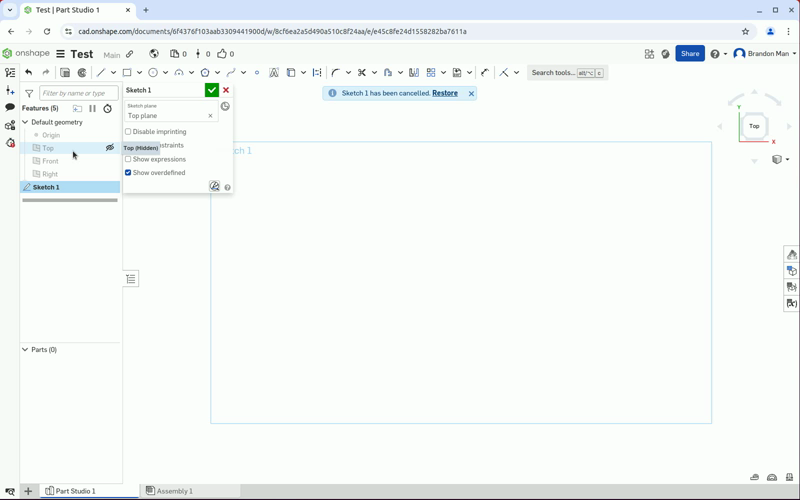
mouse_move(73, 352)
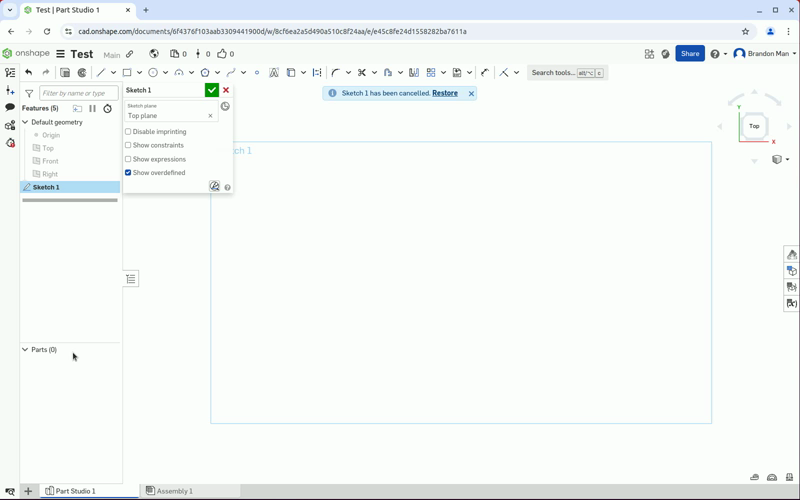
key(y)
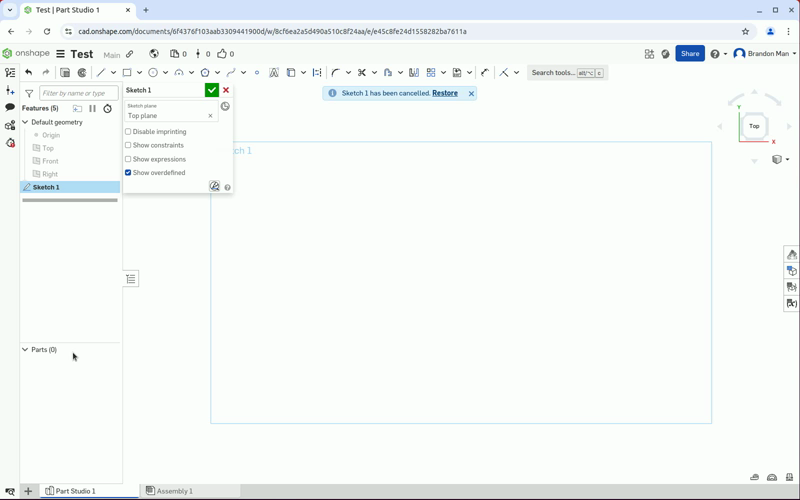
key(l)
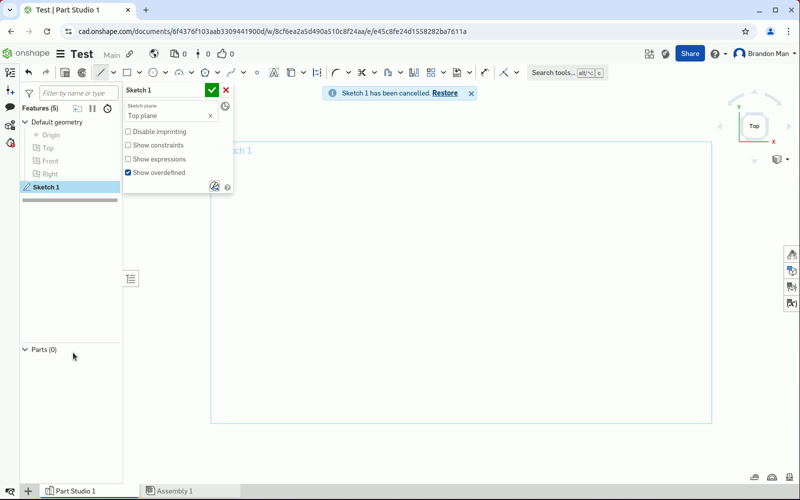
key_down(shift)
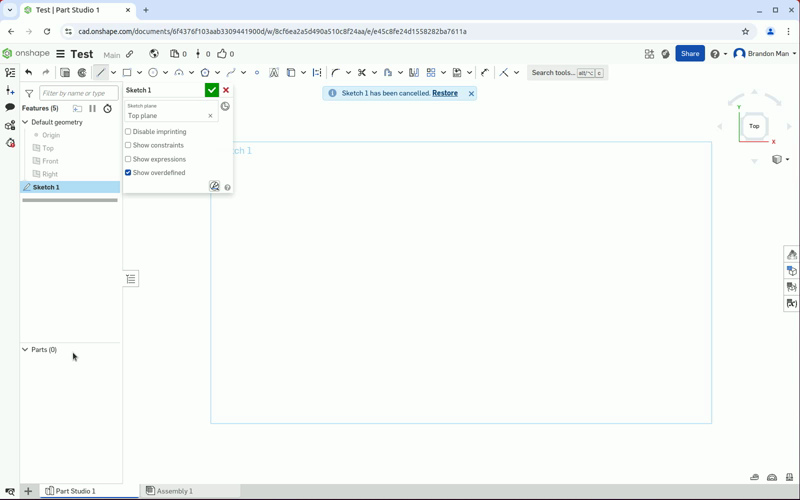
mouse_move(399, 391)
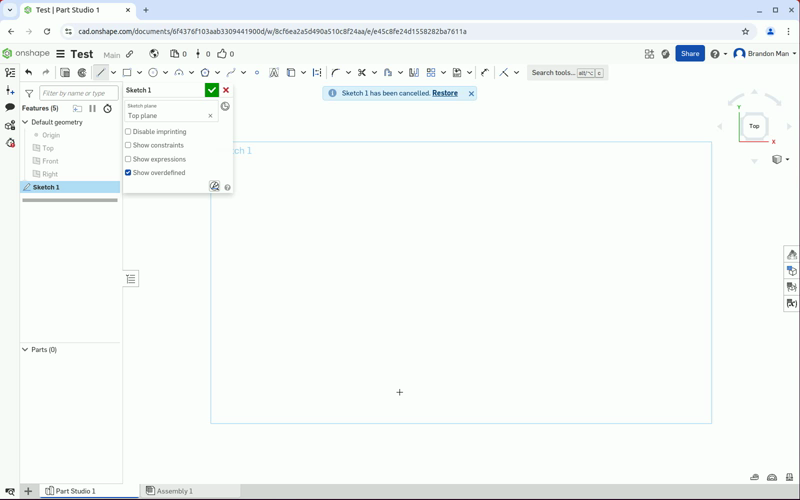
click(399, 391)
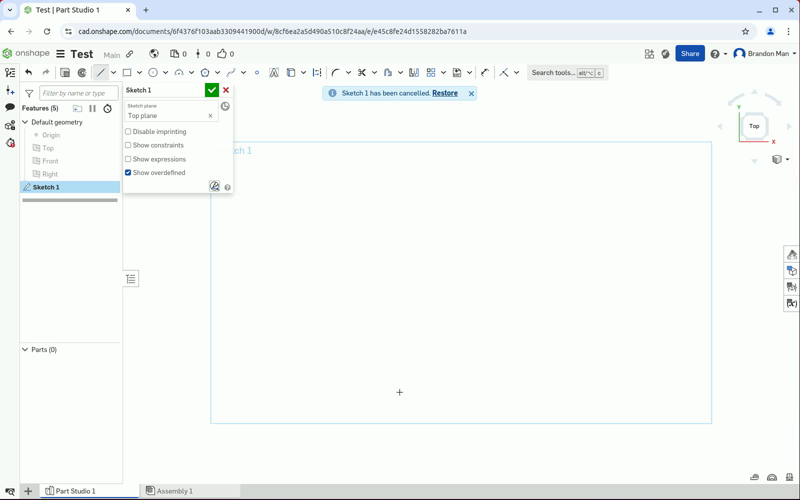
key_up(shift)
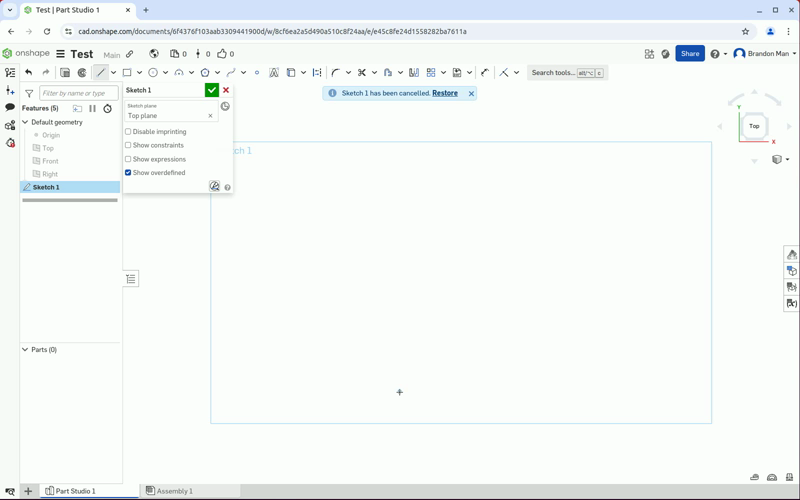
key_down(shift)
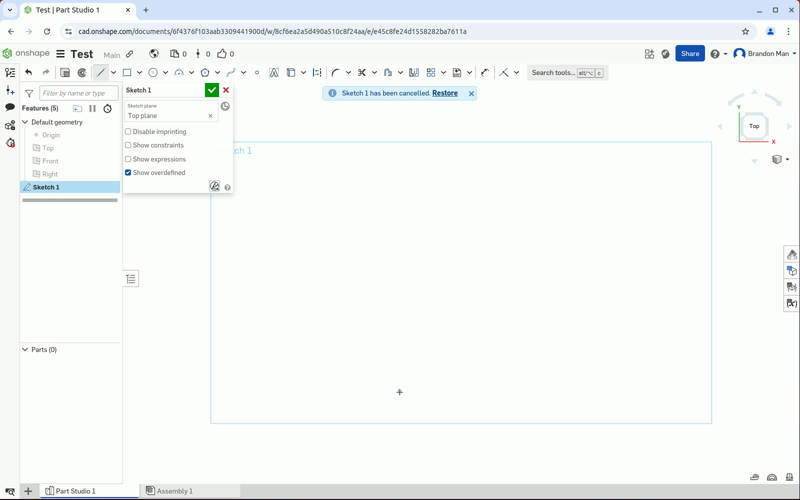
mouse_move(520, 391)
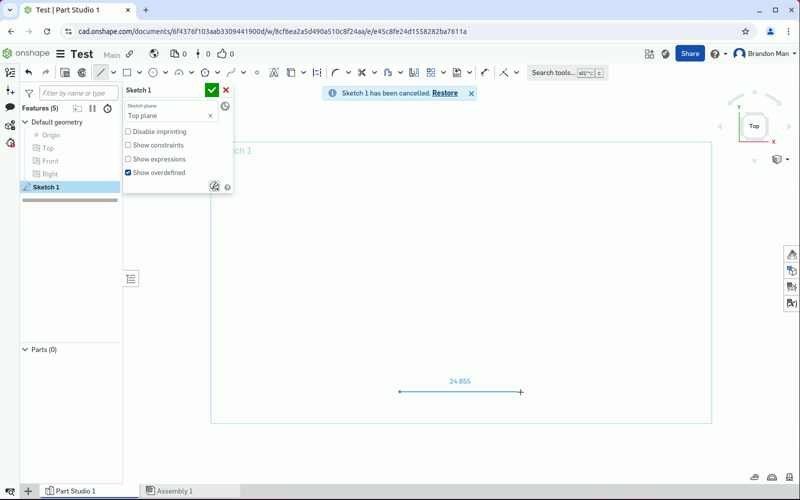
click(520, 391)
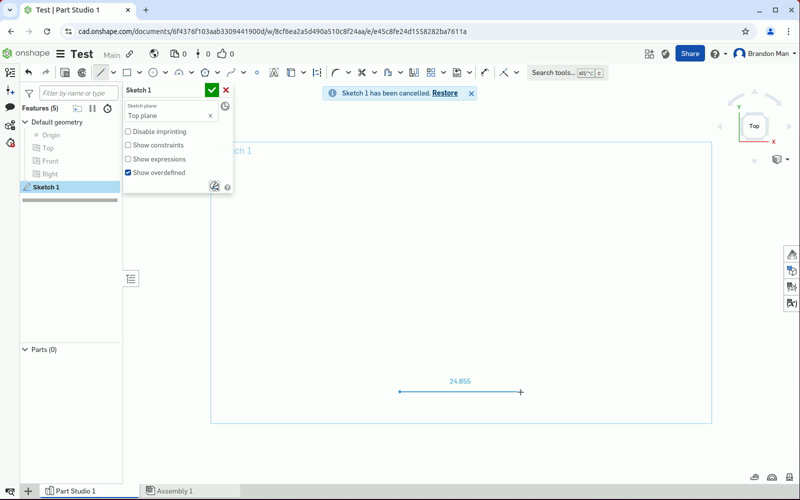
key_up(shift)
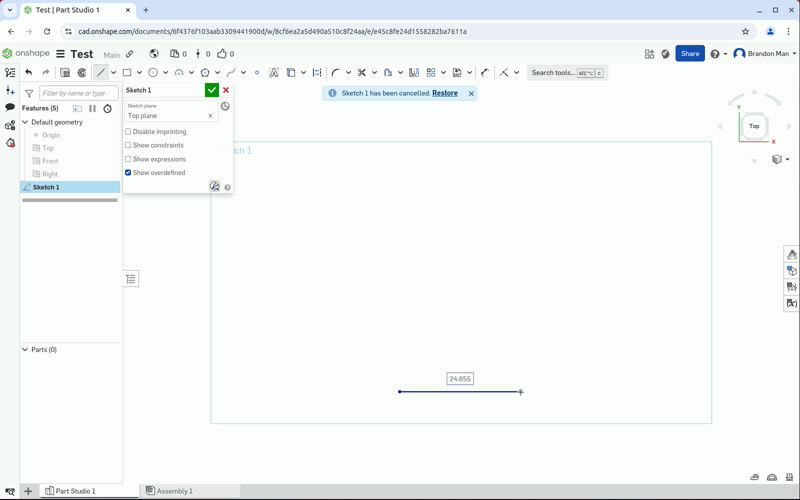
key_down(shift)
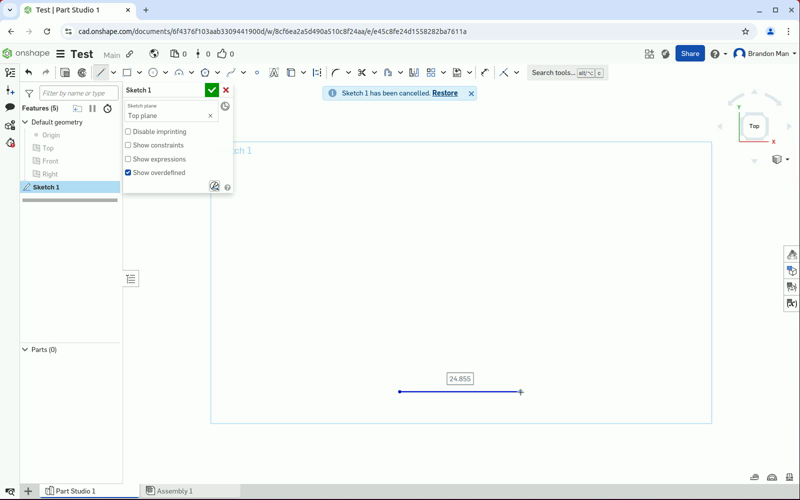
mouse_move(520, 175)
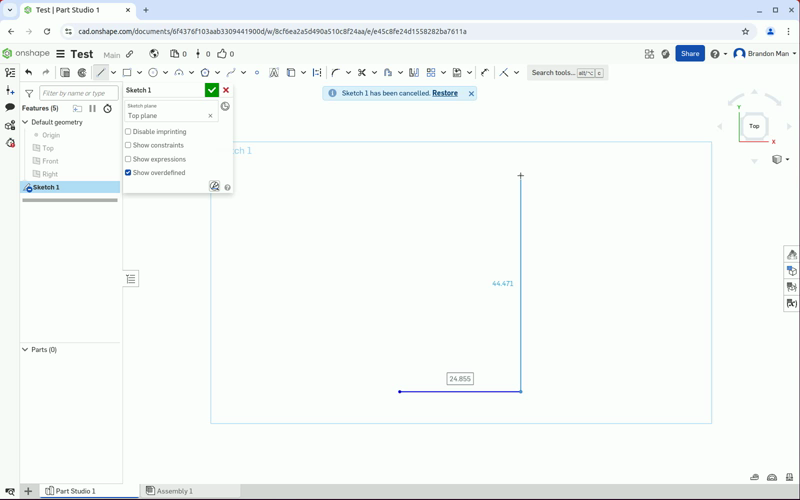
click(520, 175)
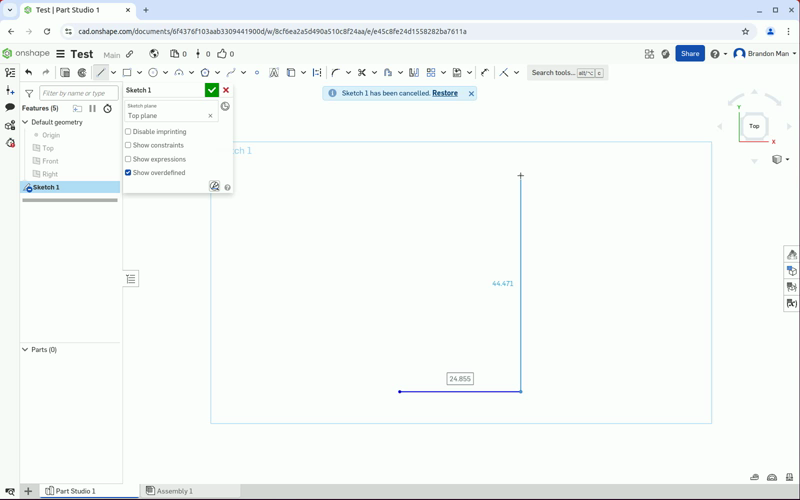
key_up(shift)
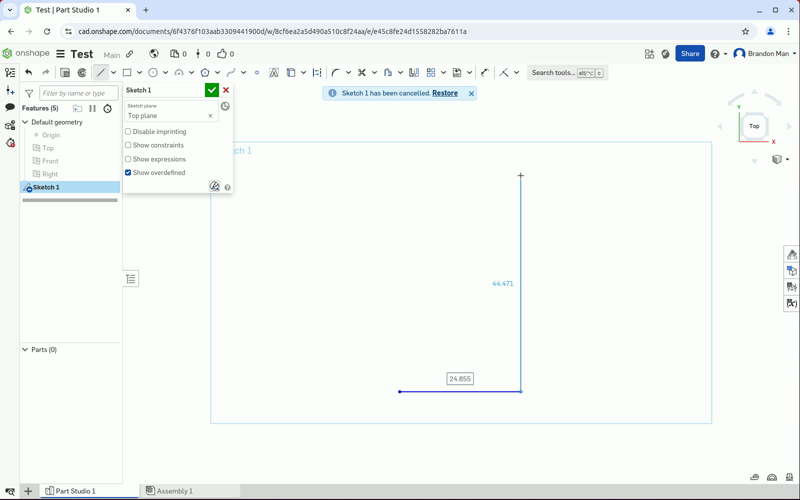
key_down(shift)
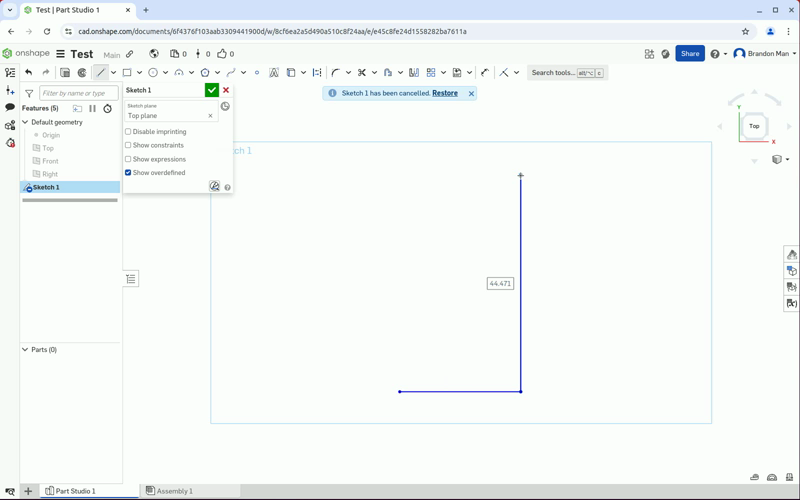
mouse_move(399, 175)
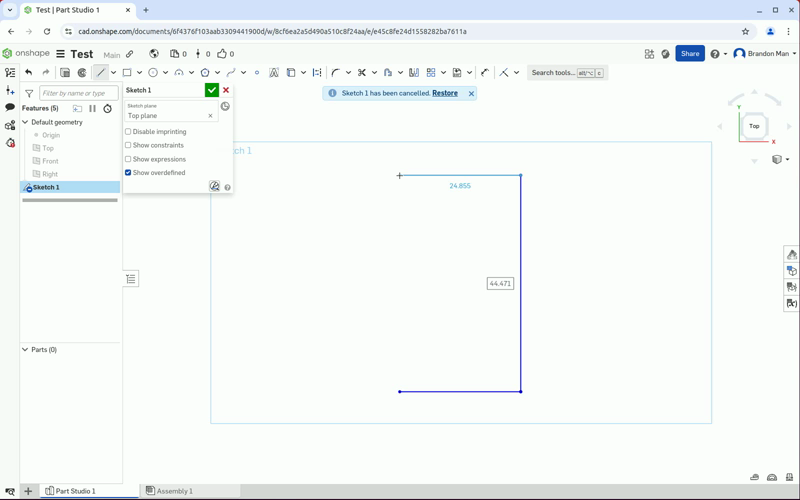
click(399, 175)
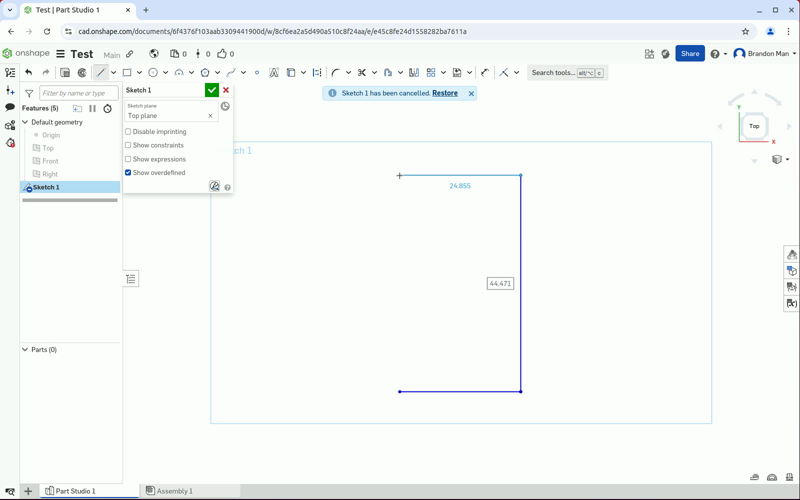
key_up(shift)
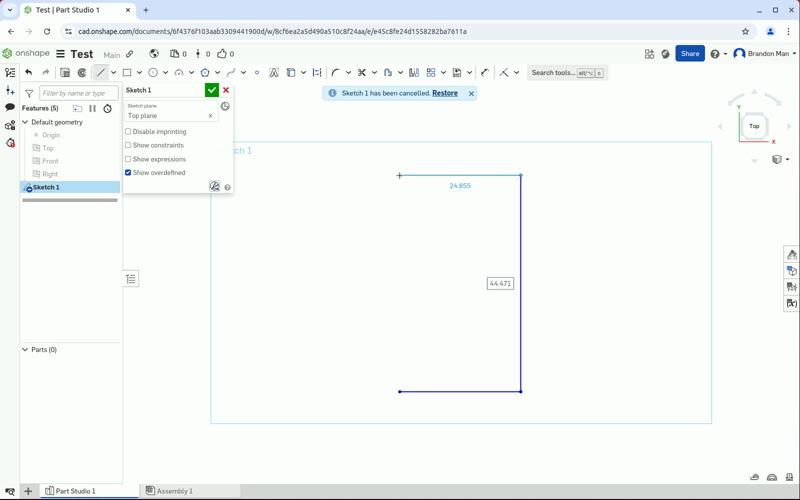
key_down(shift)
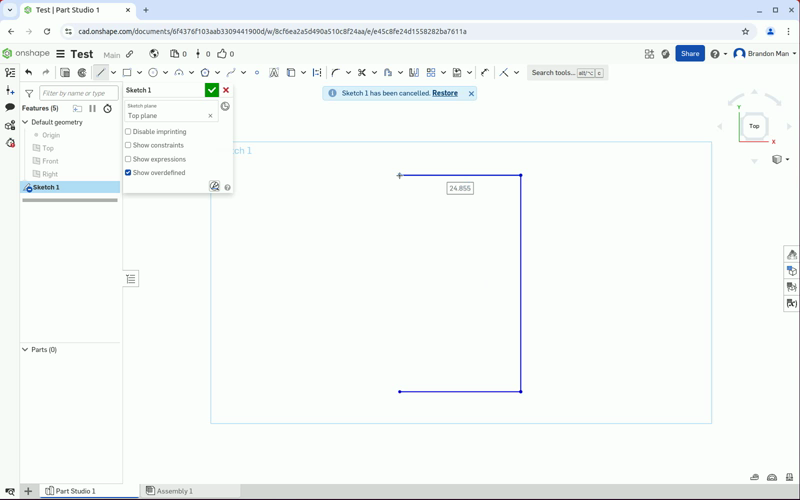
mouse_move(399, 391)
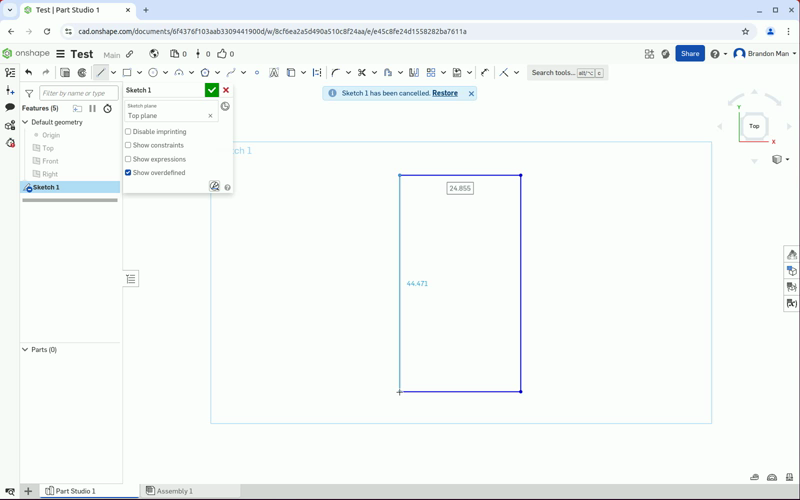
key_up(shift)
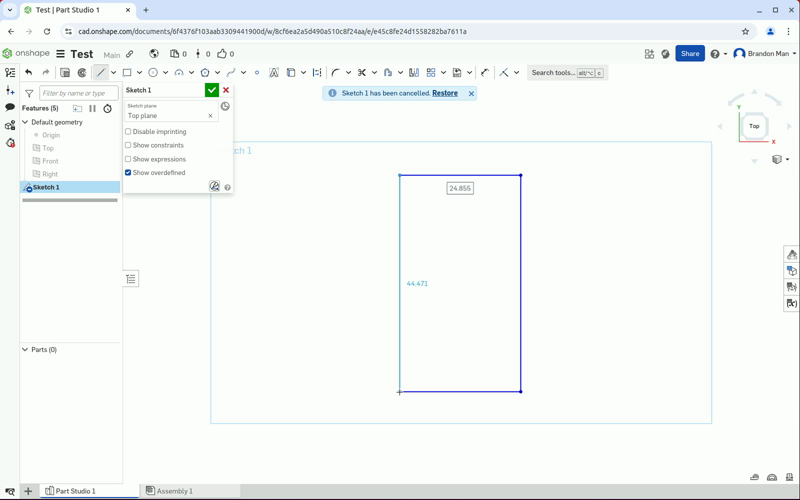
click(399, 391)
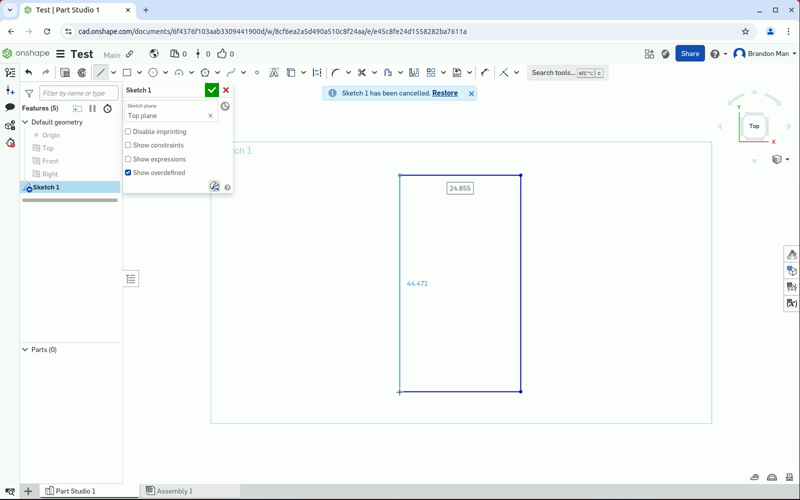
key(esc)
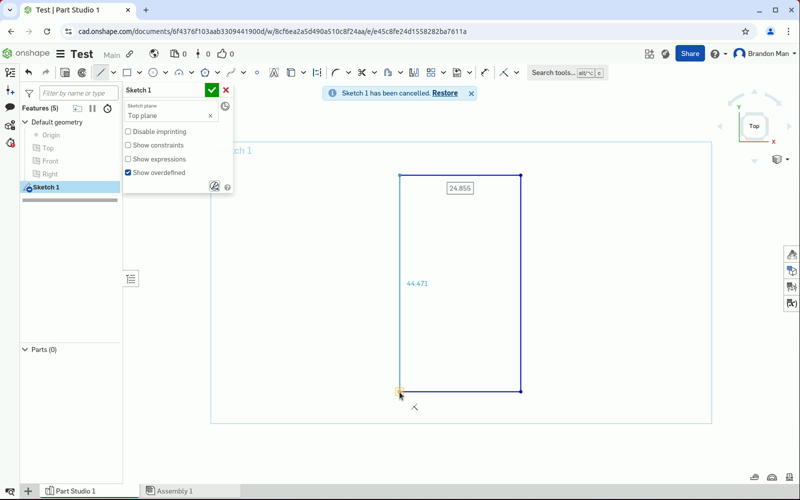
mouse_move(446, 234)
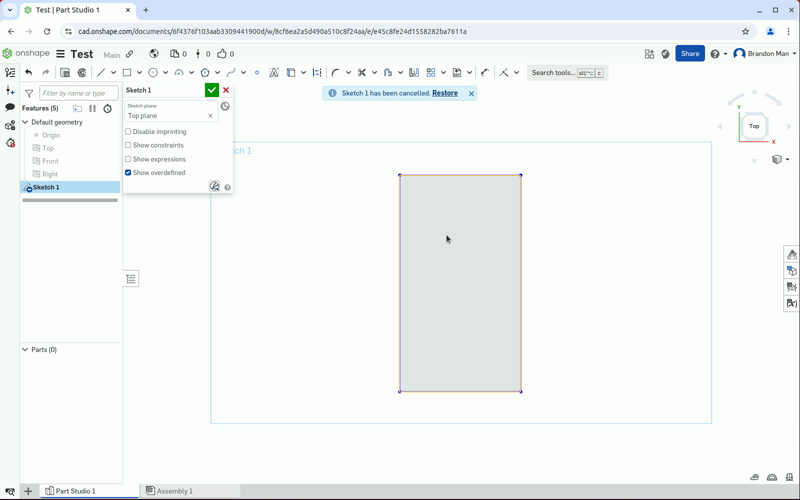
click(446, 234)
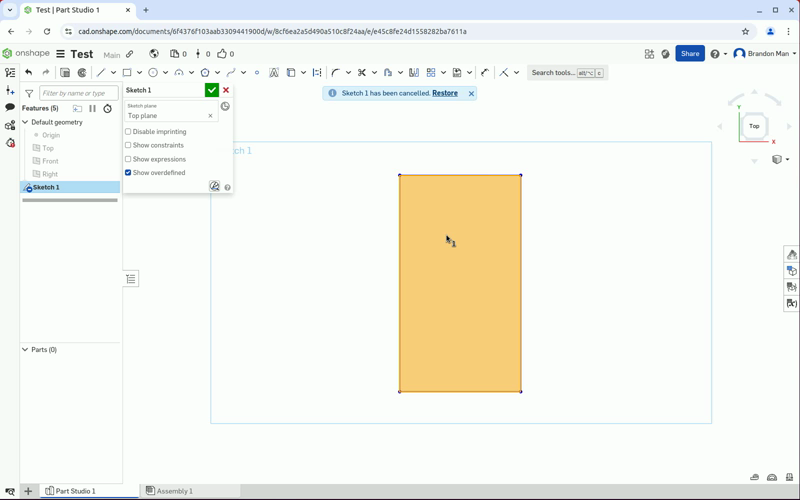
mouse_move(73, 352)
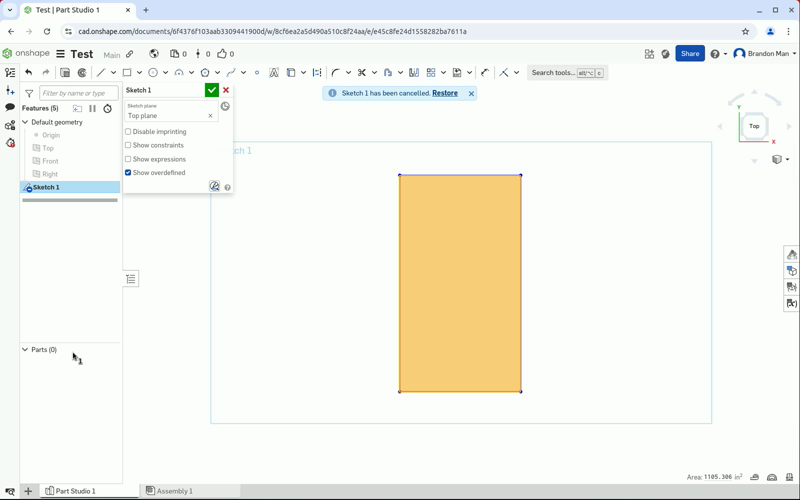
key(shift+y)
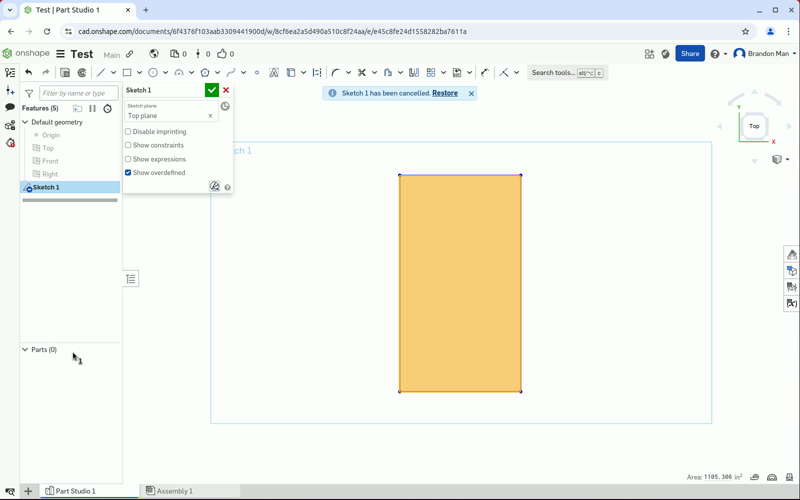
key(shift+e)
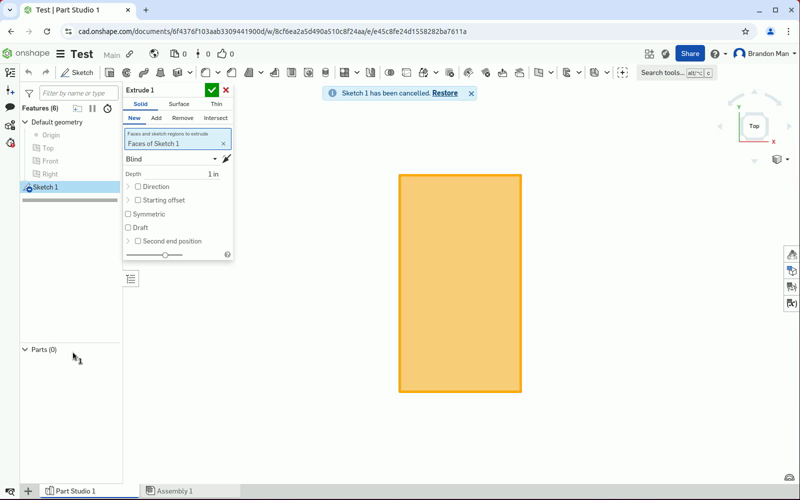
mouse_move(143, 106)
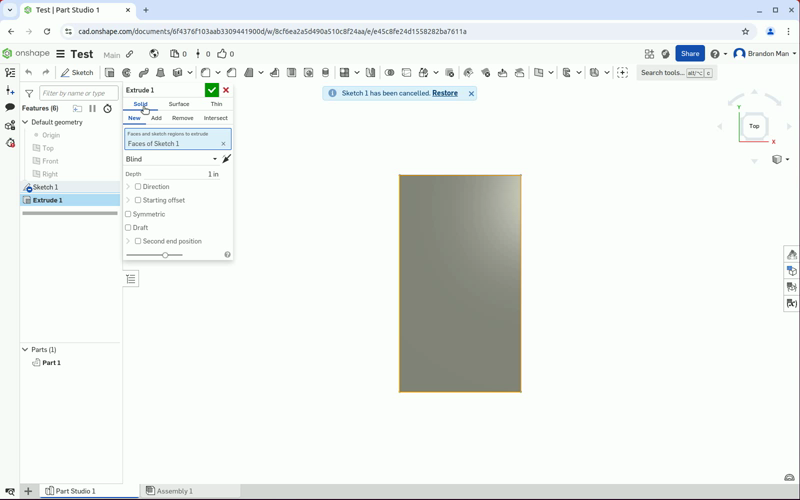
click(143, 106)
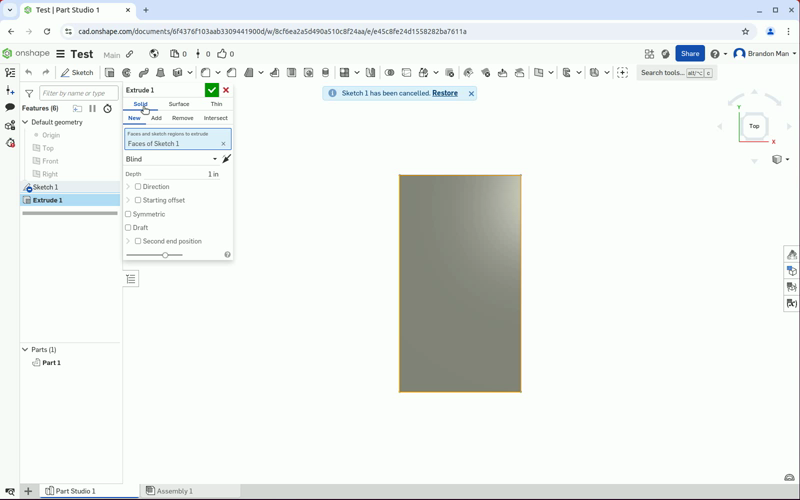
mouse_move(137, 120)
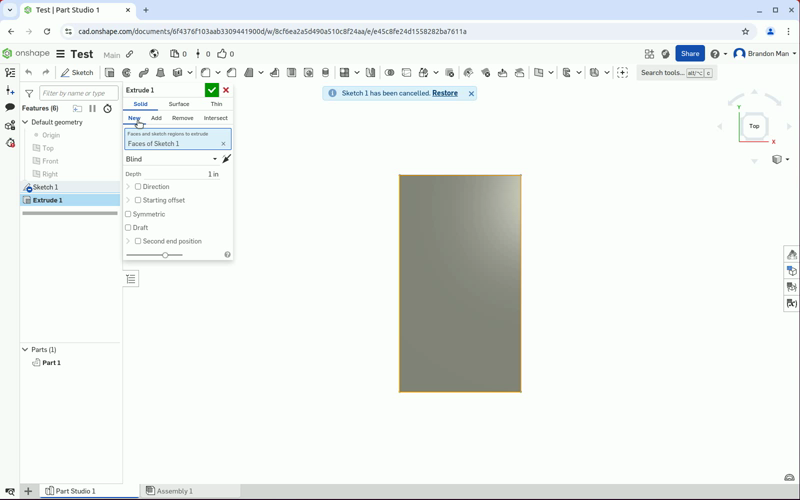
click(137, 120)
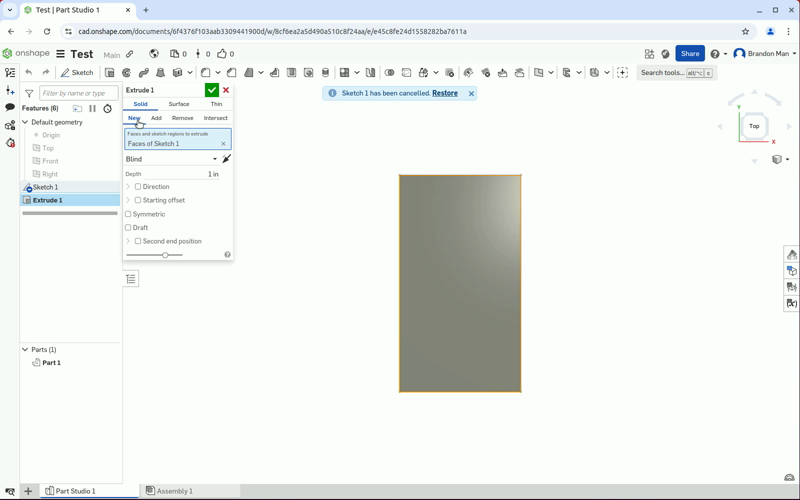
key(tab, 4)
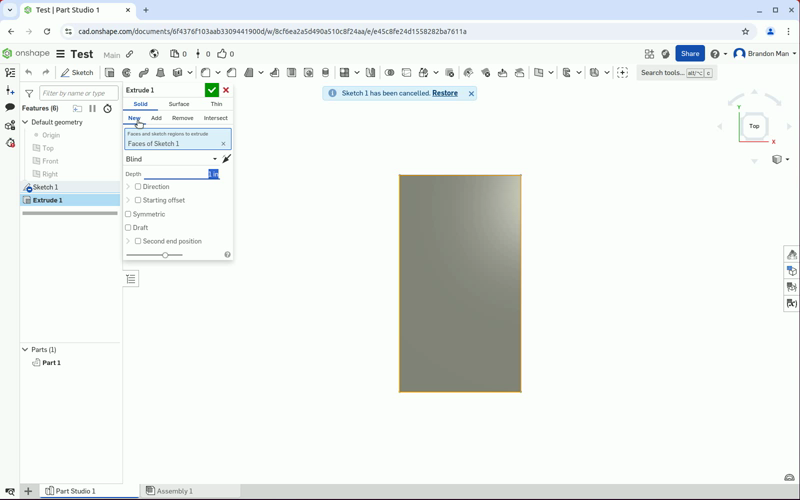
text(-0.241)
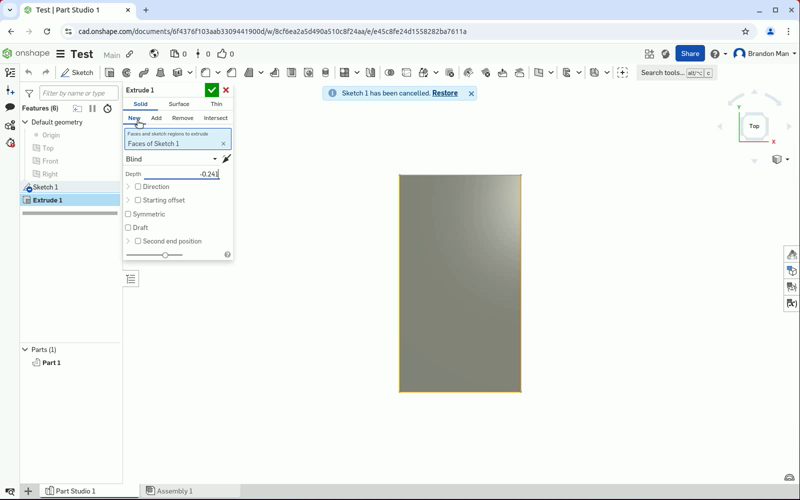
key(enter)
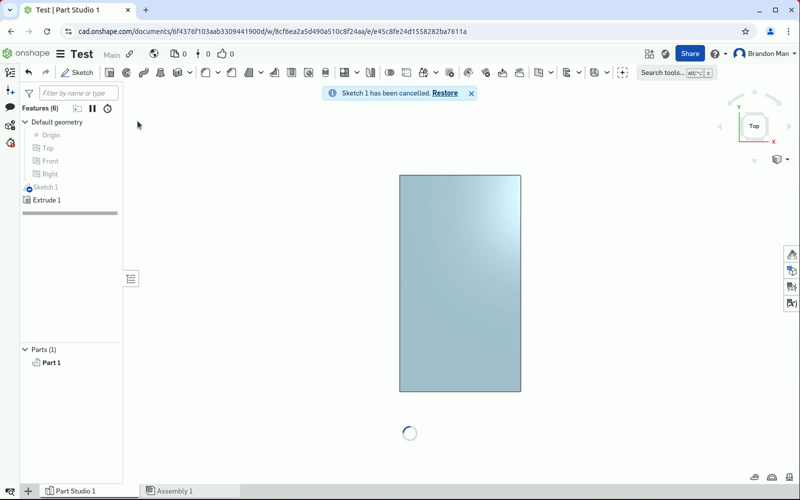
key(shift+h)
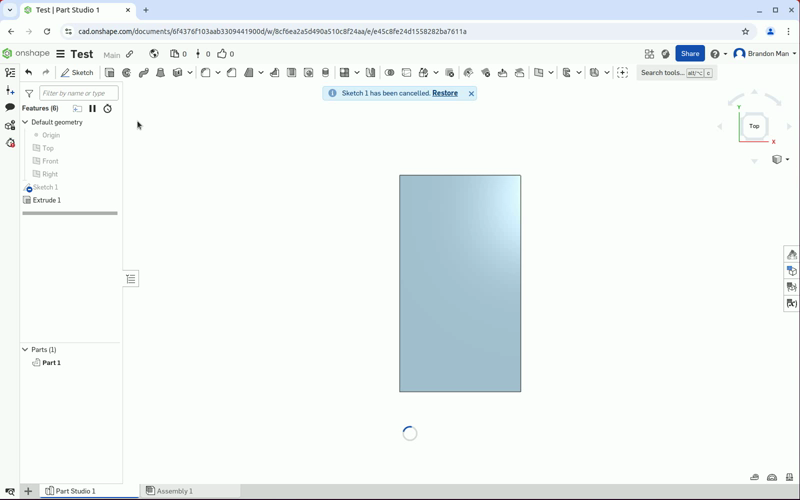
key(shift+h)
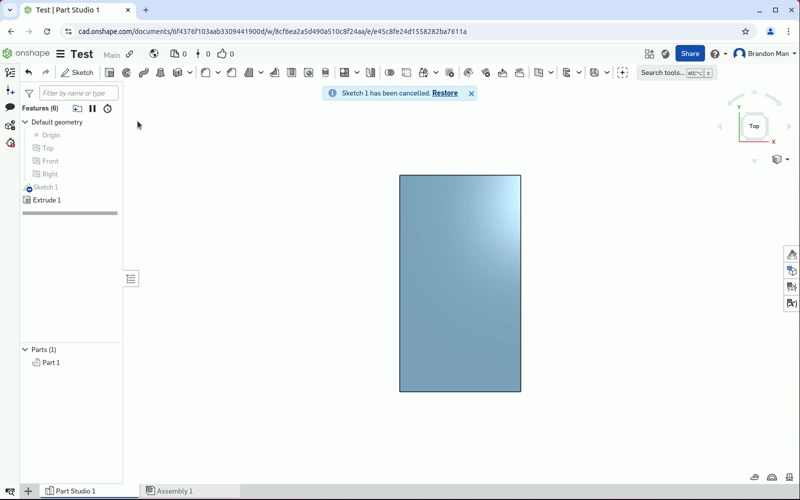
mouse_move(73, 189)
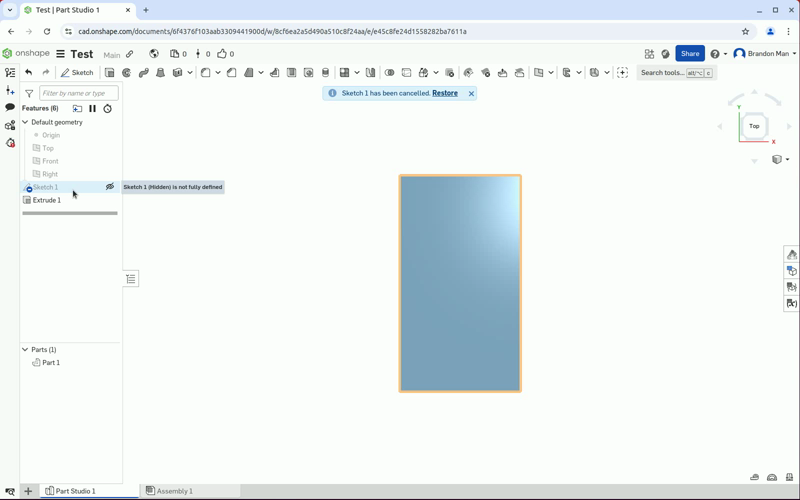
click(73, 189)
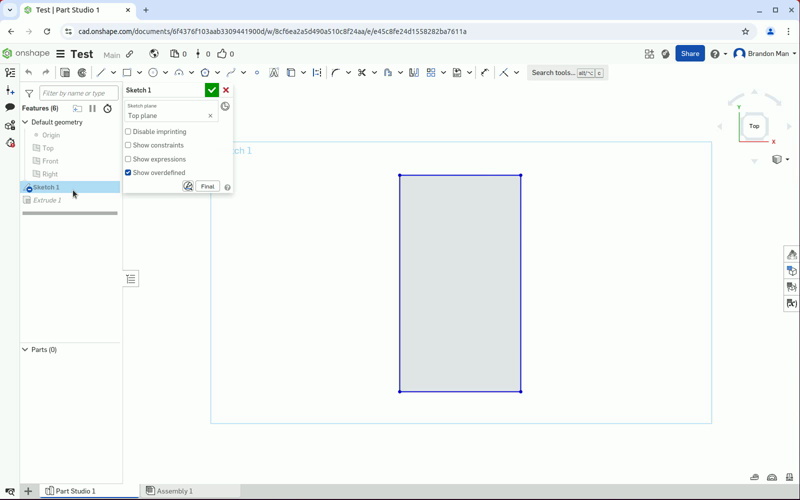
mouse_move(229, 92)
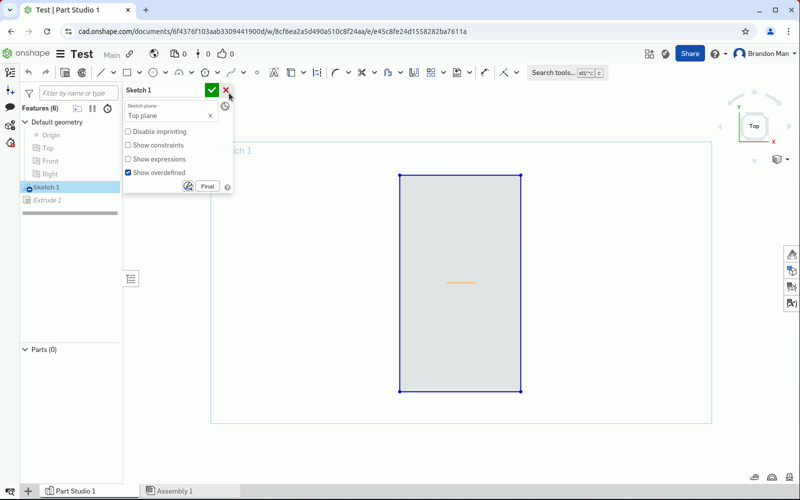
click(229, 92)
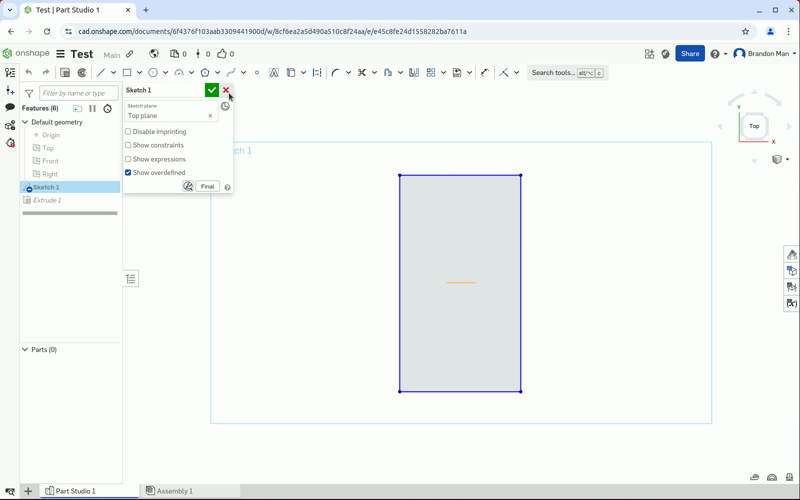
key(shift+s)
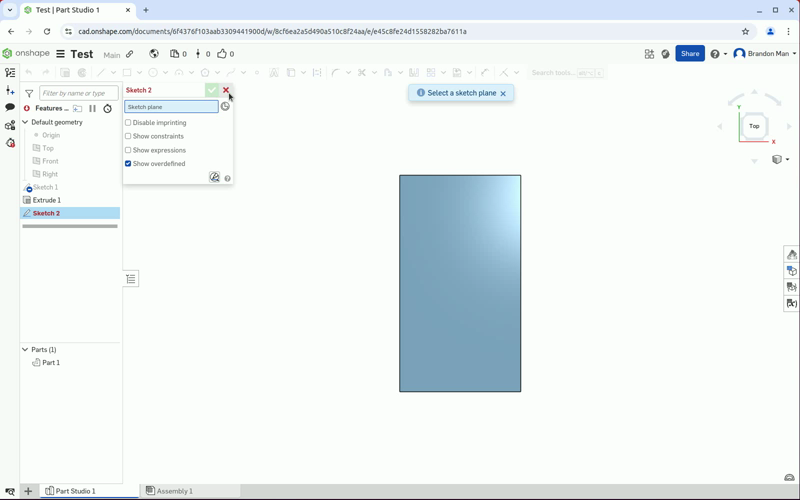
mouse_move(73, 150)
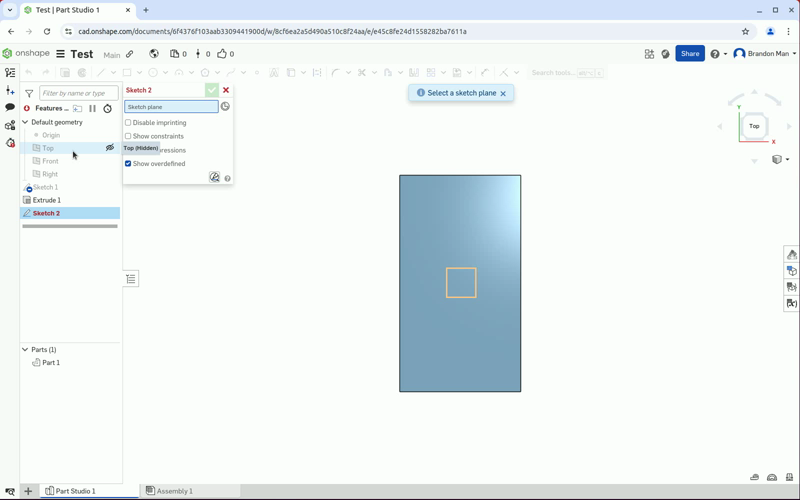
click(73, 150)
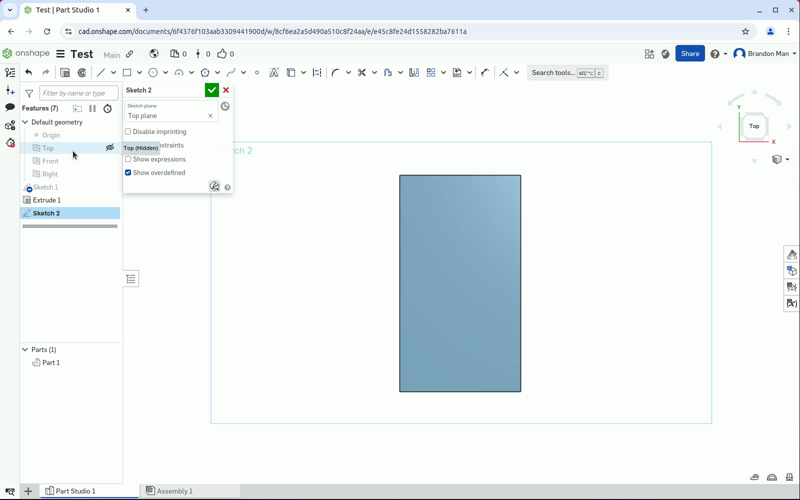
mouse_move(73, 352)
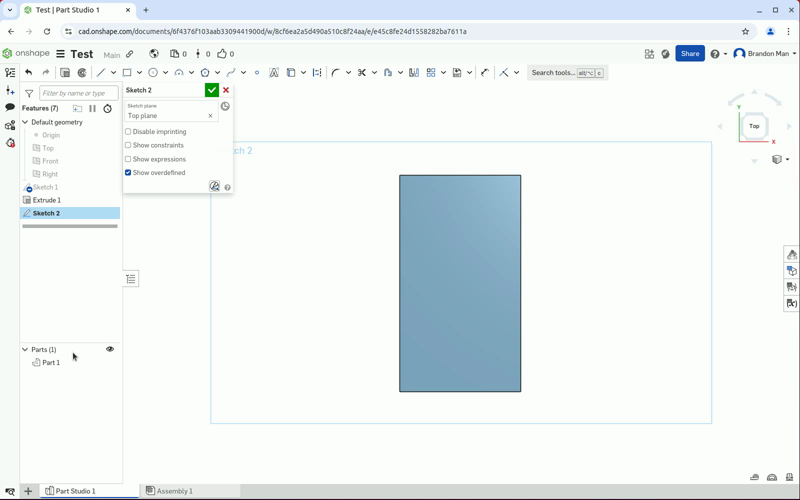
key(y)
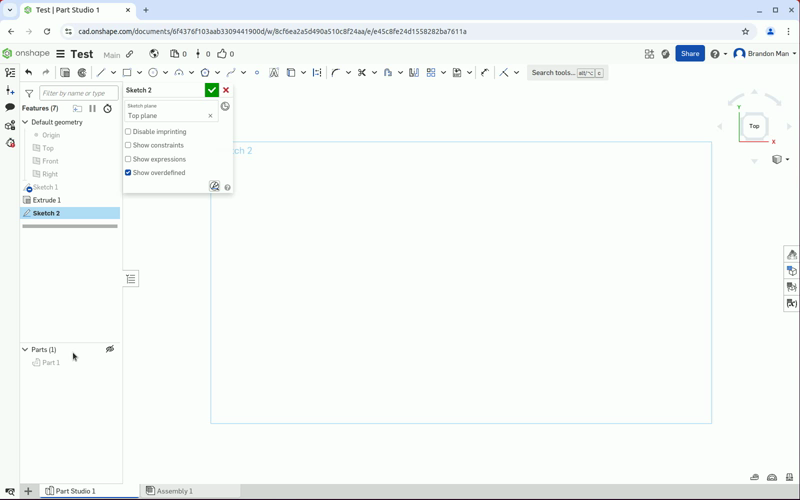
key(l)
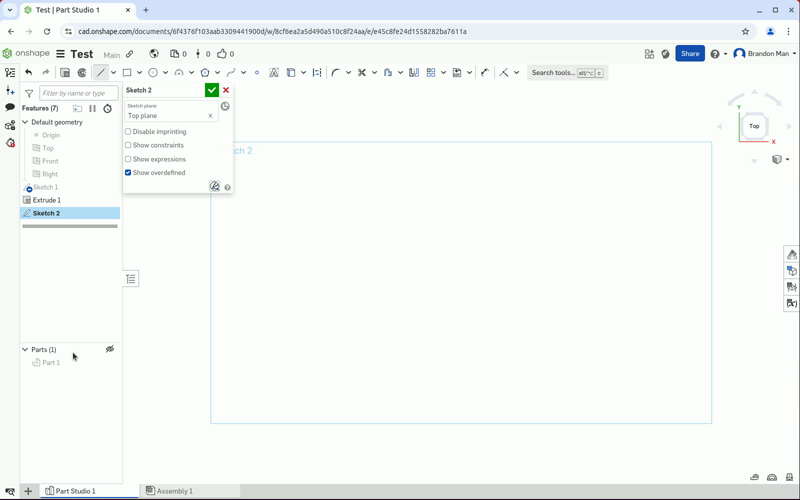
key_down(shift)
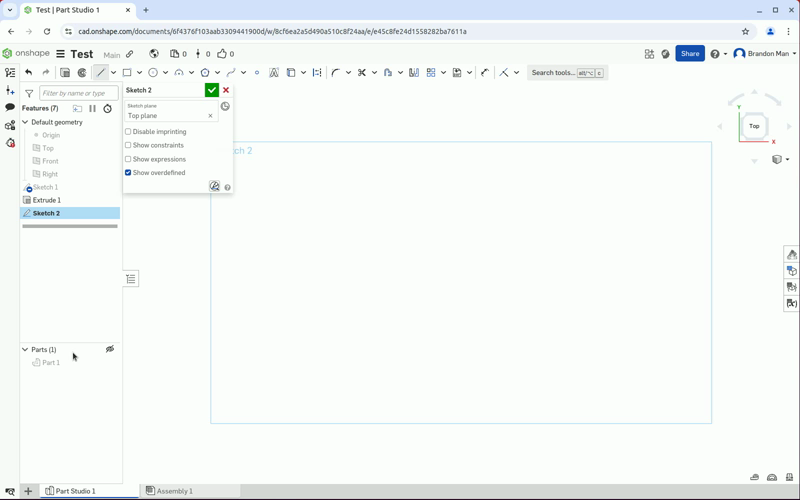
mouse_move(396, 391)
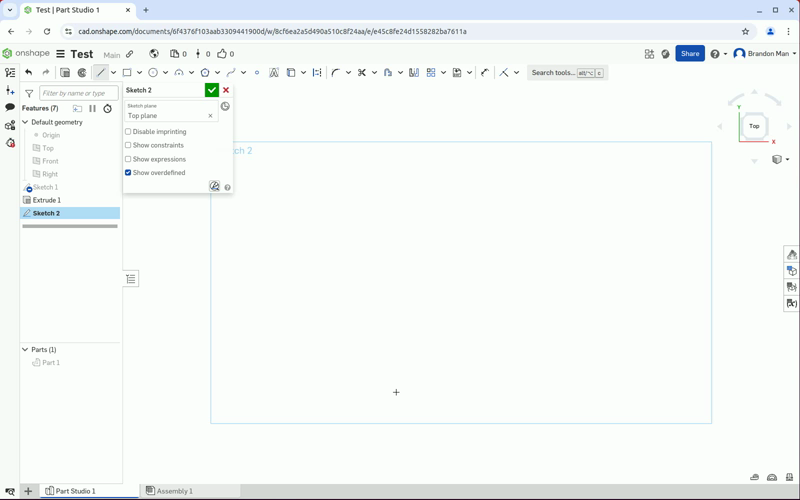
click(396, 391)
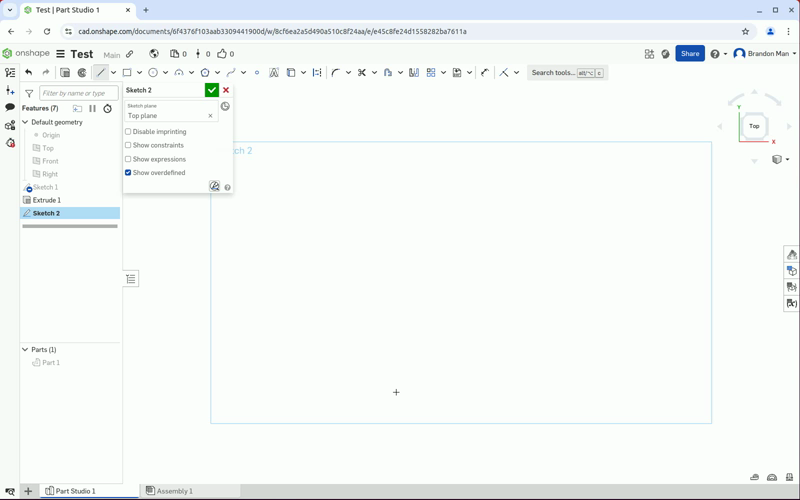
key_up(shift)
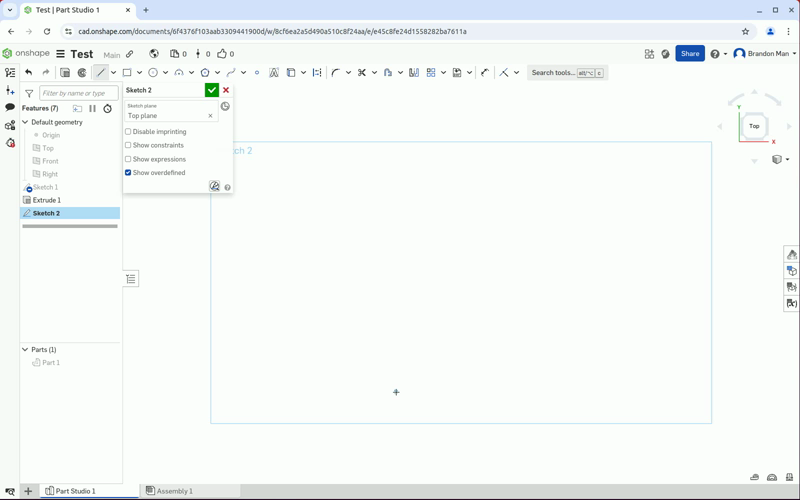
key_down(shift)
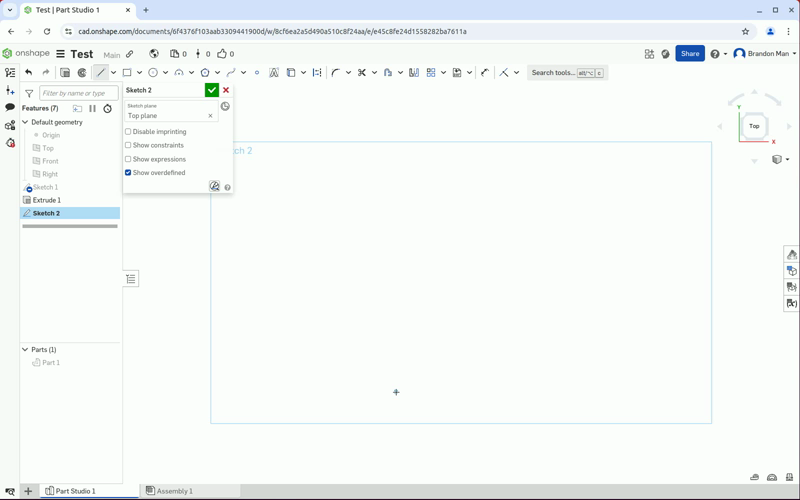
mouse_move(426, 391)
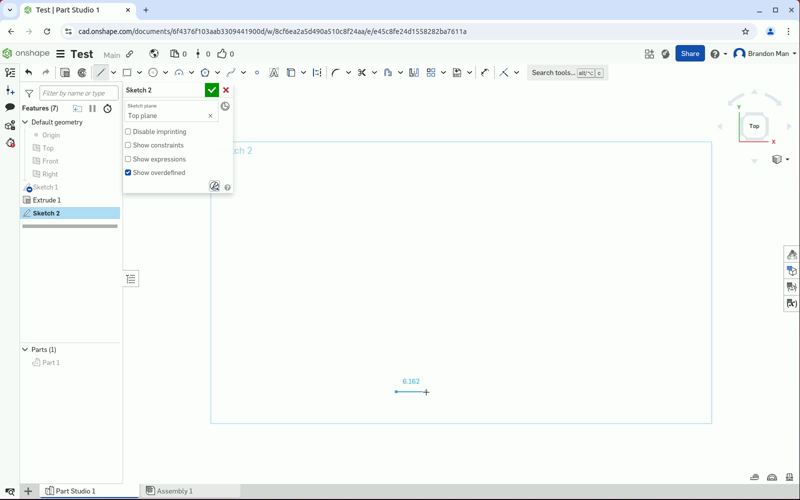
mouse_move(400, 391)
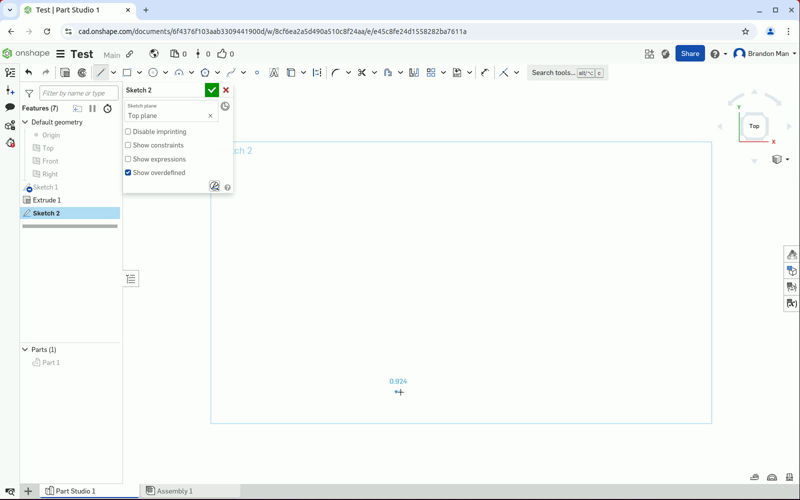
scroll(6)
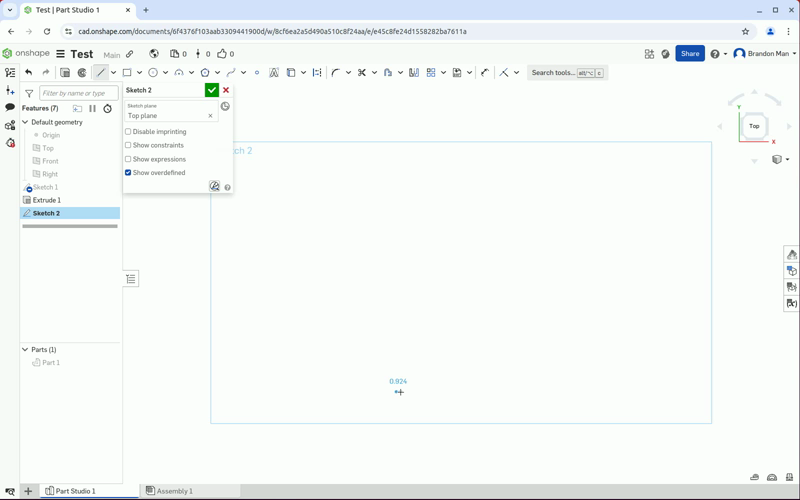
scroll(6)
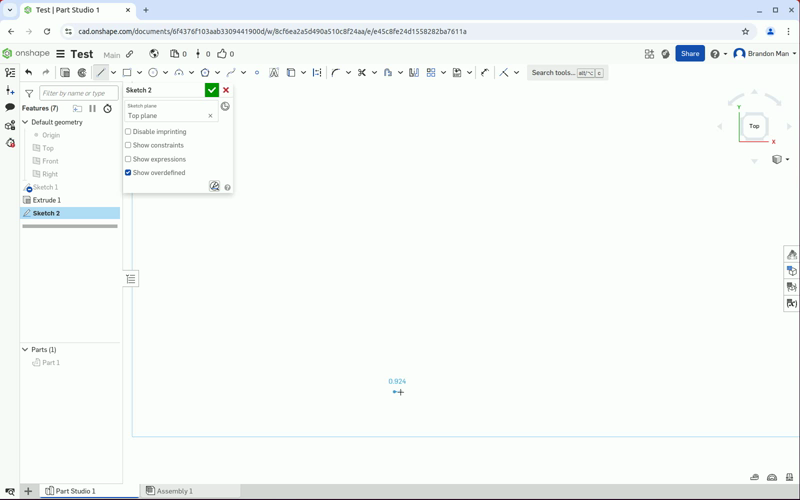
scroll(6)
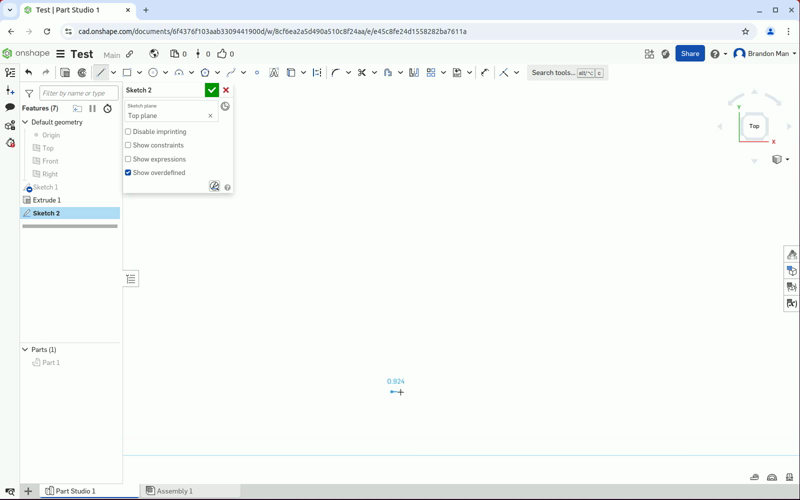
scroll(6)
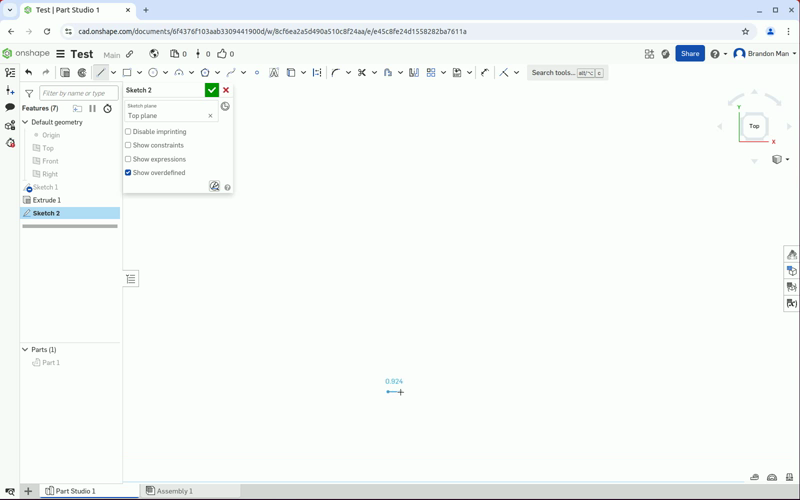
scroll(6)
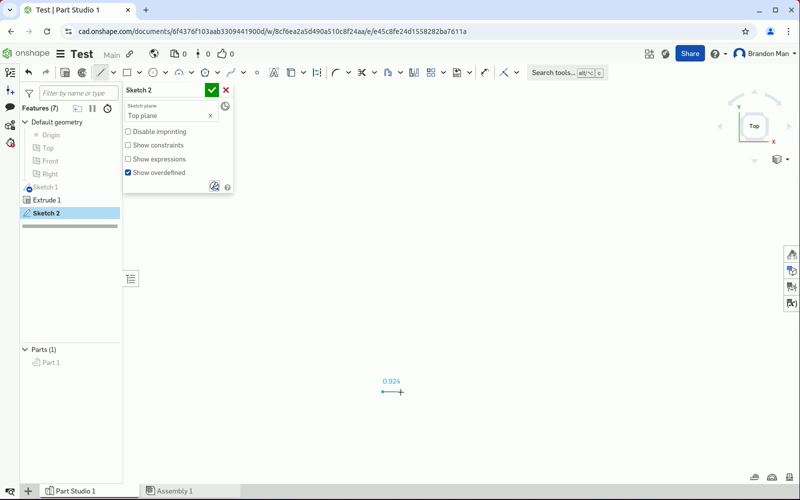
scroll(6)
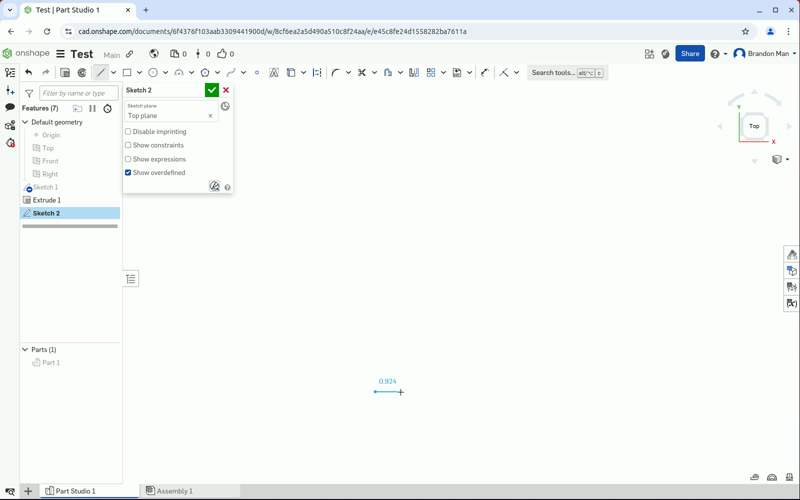
scroll(6)
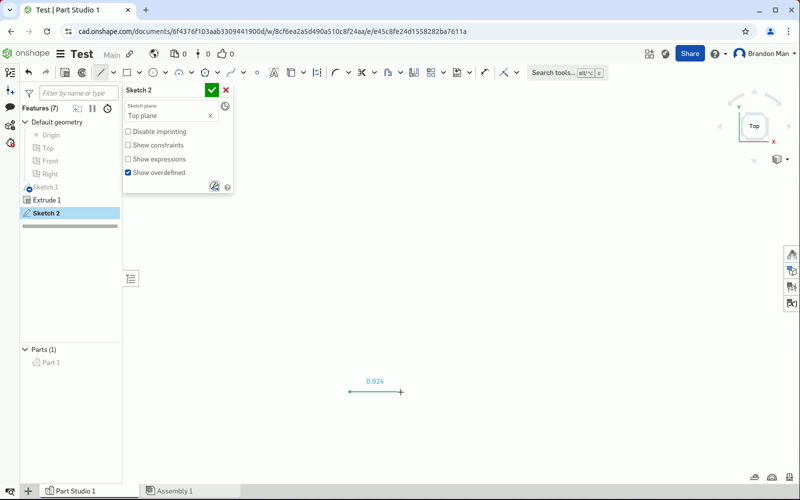
click(400, 391)
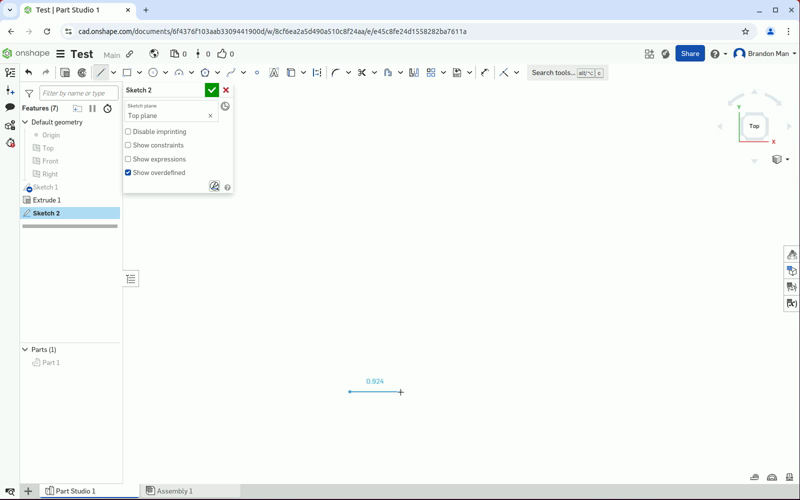
scroll(-6)
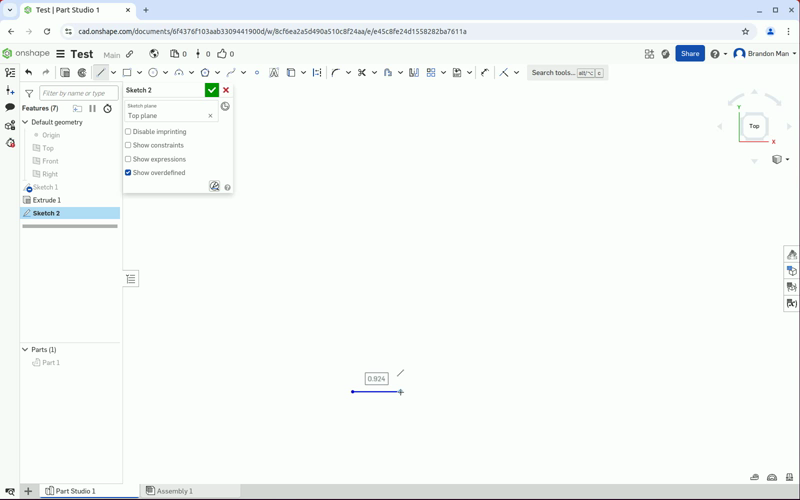
scroll(-6)
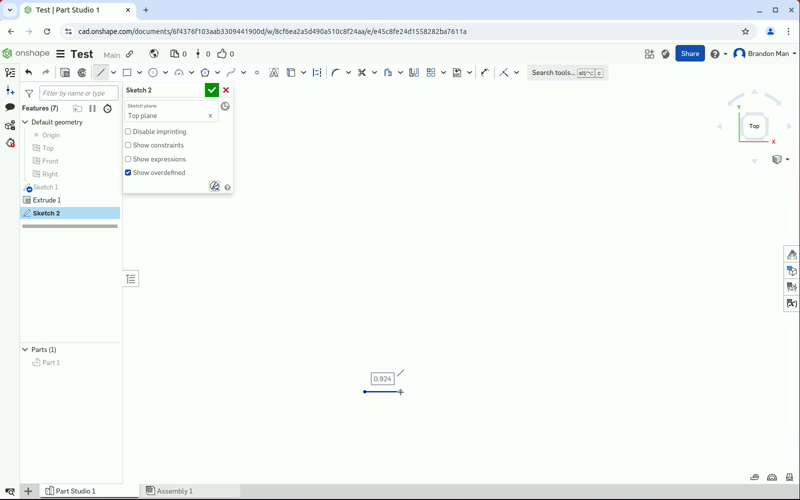
scroll(-6)
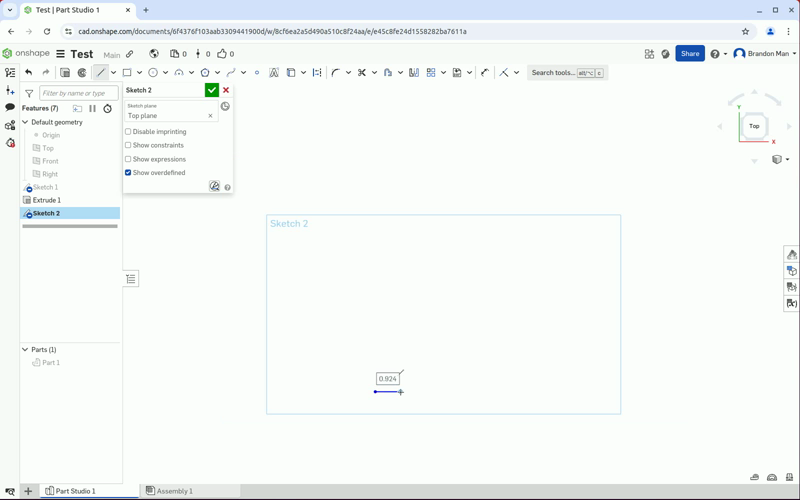
scroll(-6)
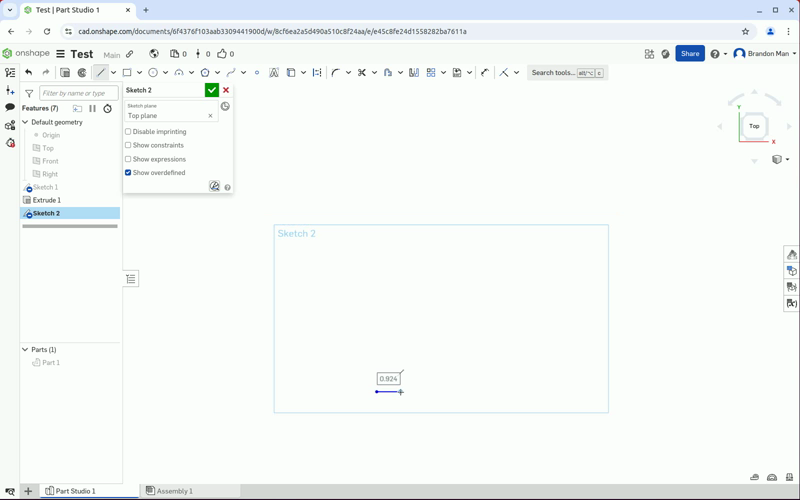
scroll(-6)
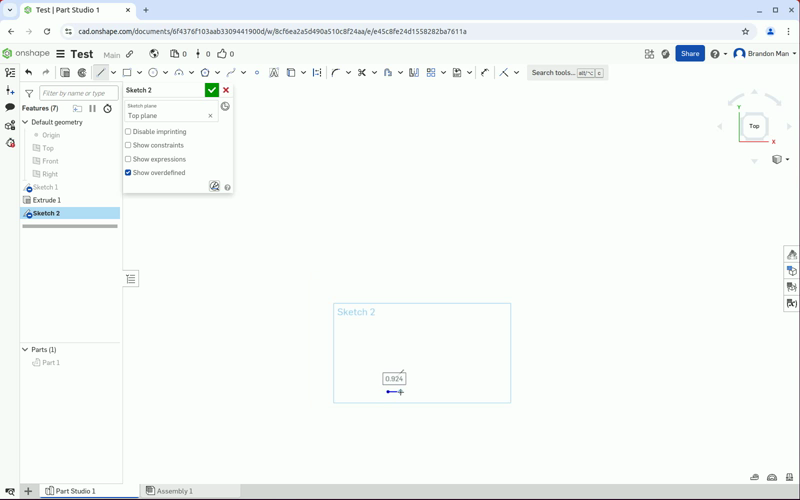
scroll(-6)
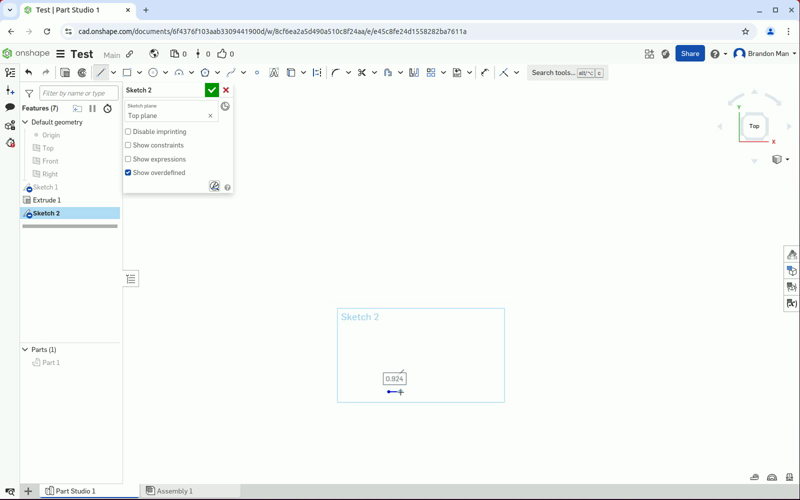
scroll(-6)
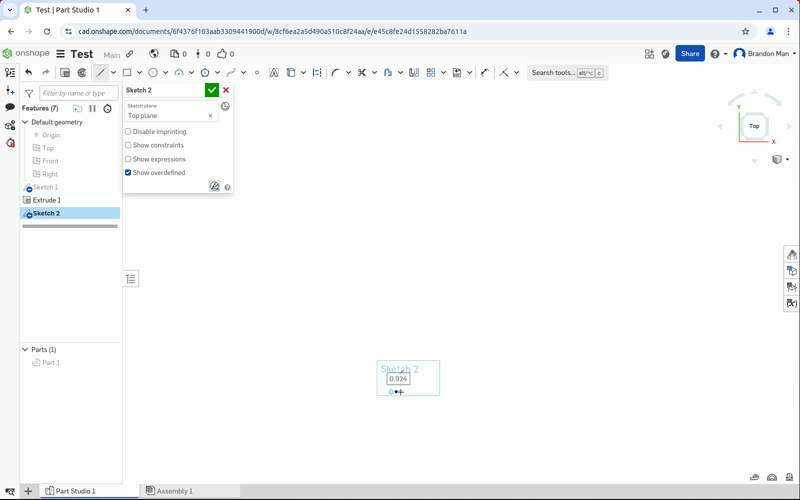
key_up(shift)
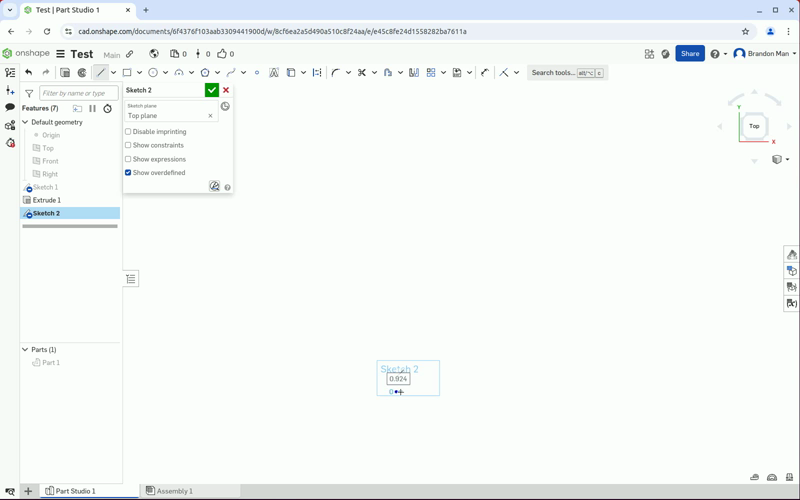
key_down(shift)
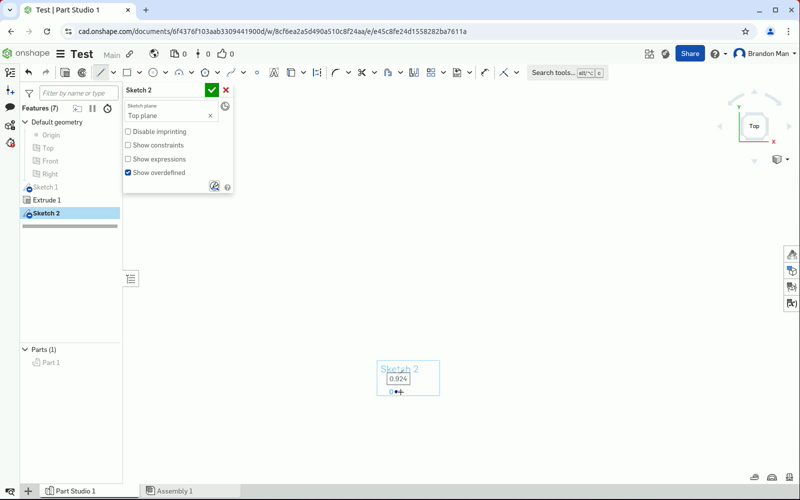
mouse_move(400, 331)
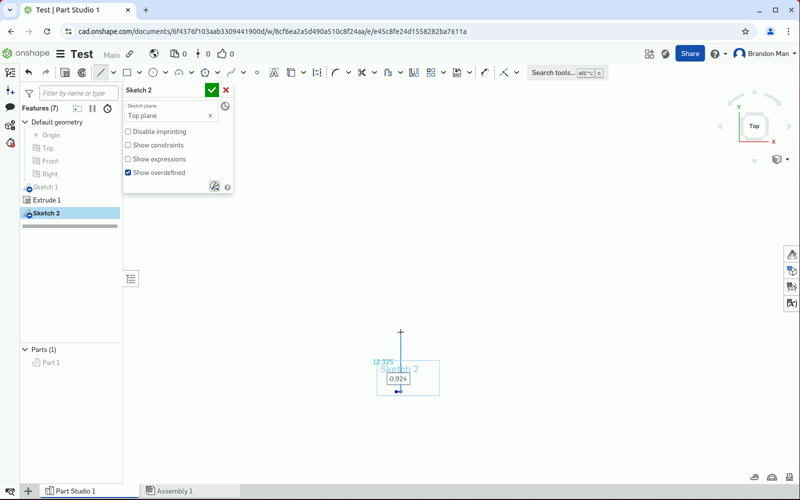
click(400, 331)
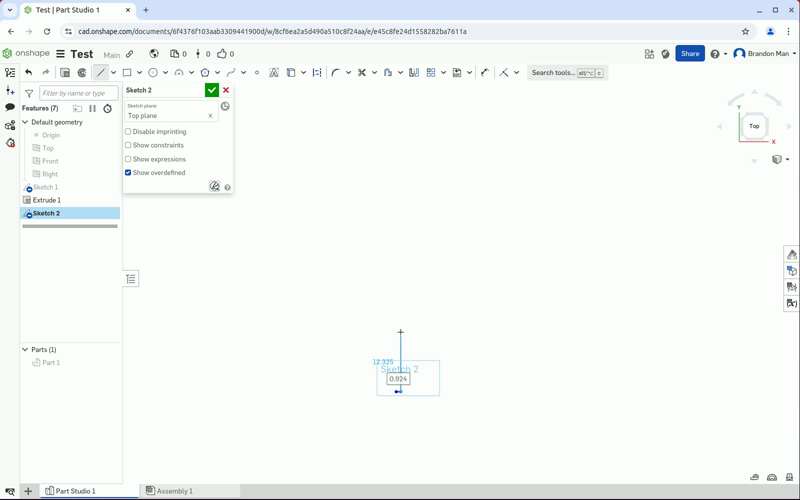
key_up(shift)
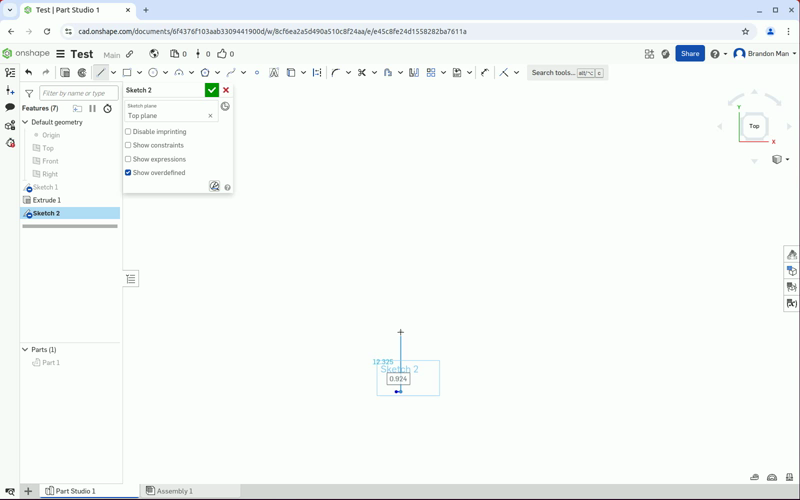
key_down(shift)
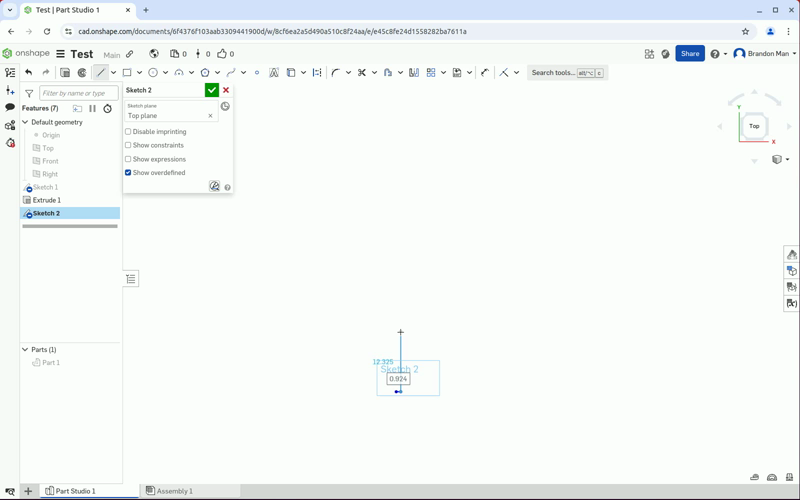
mouse_move(430, 331)
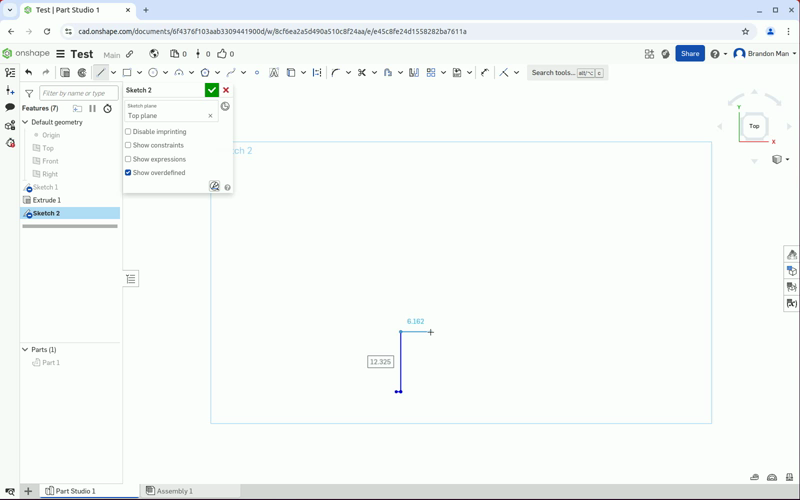
mouse_move(398, 331)
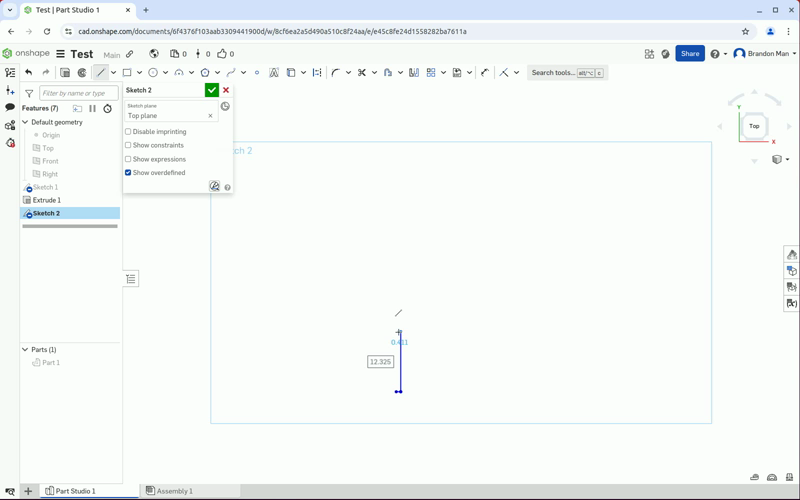
scroll(6)
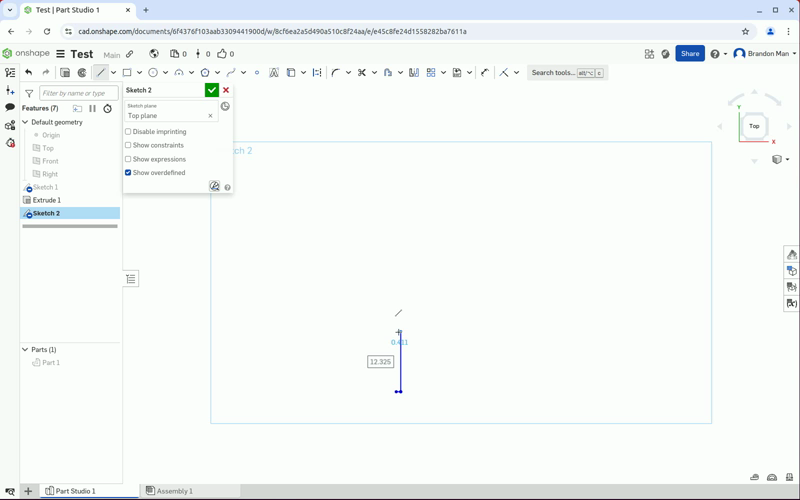
scroll(6)
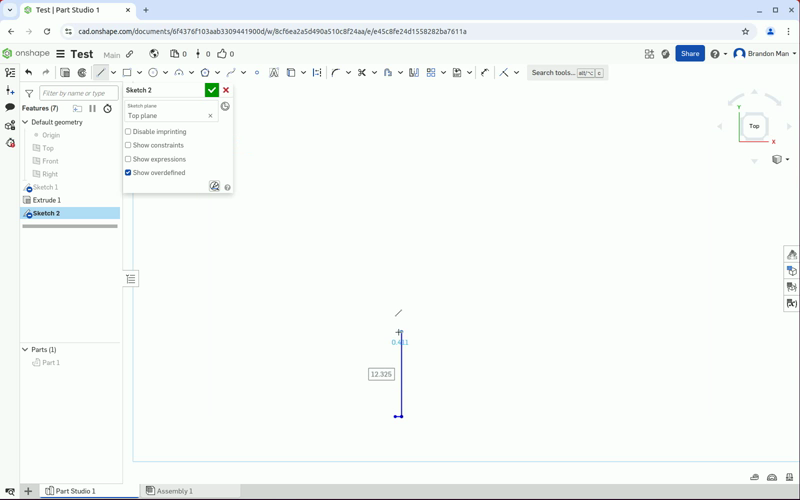
scroll(6)
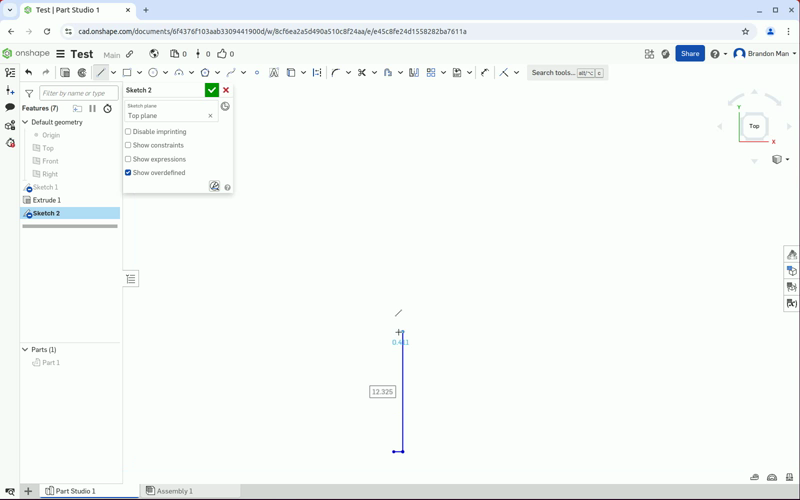
scroll(6)
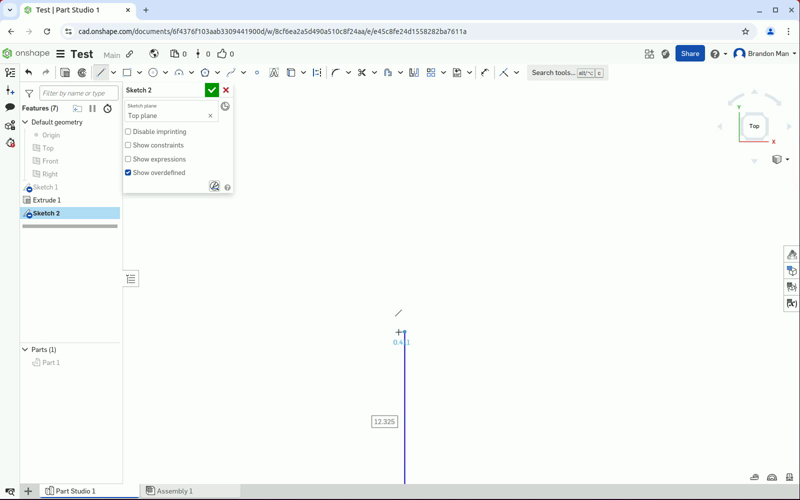
scroll(6)
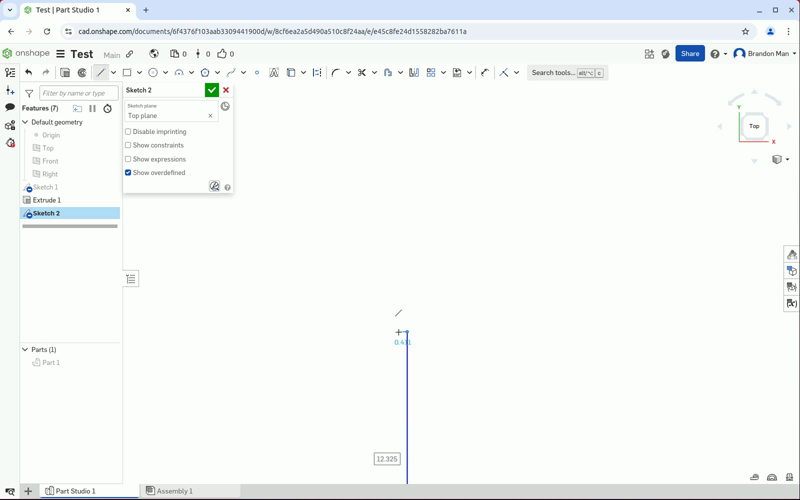
scroll(6)
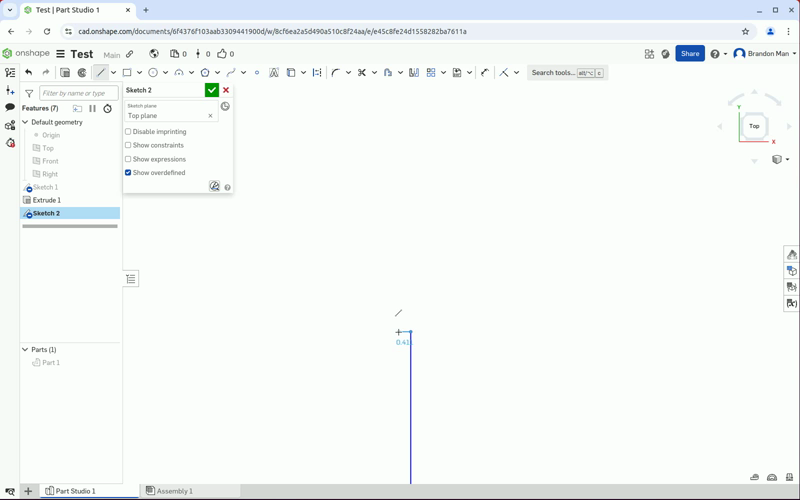
scroll(6)
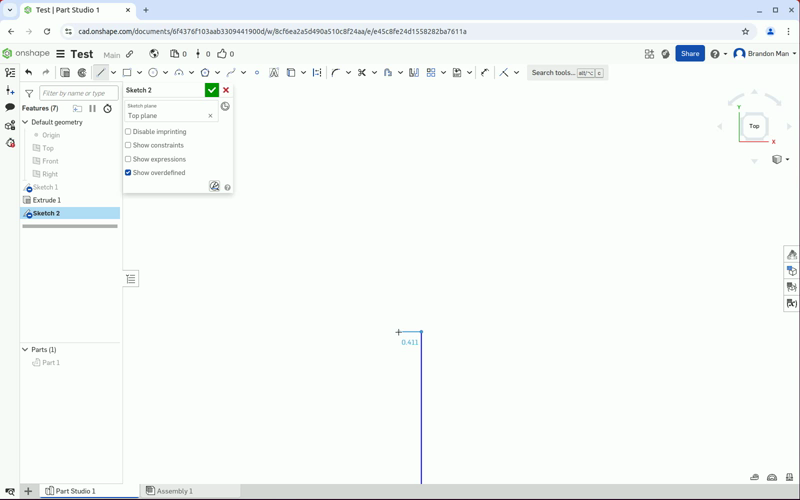
click(398, 331)
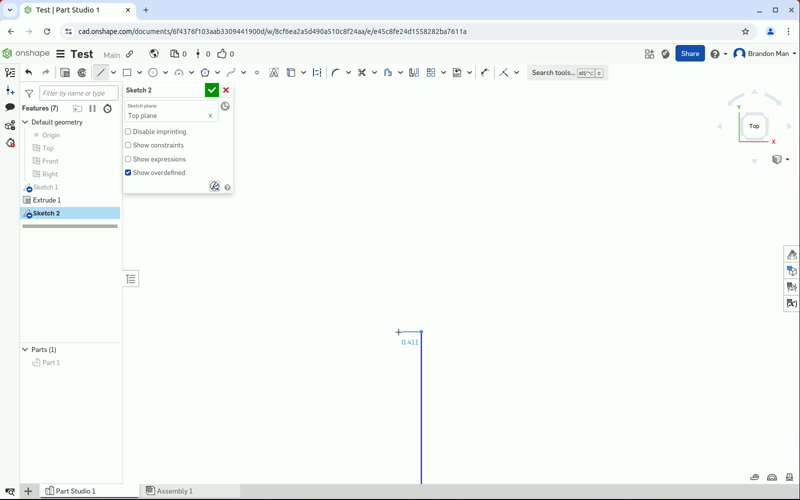
scroll(-6)
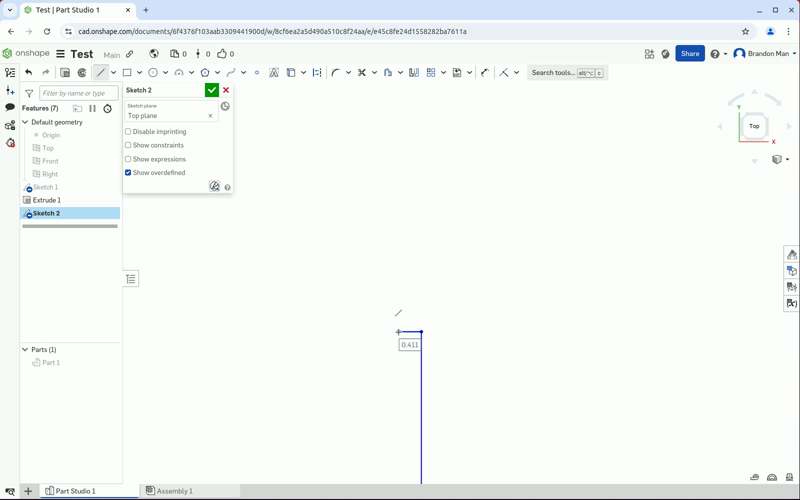
scroll(-6)
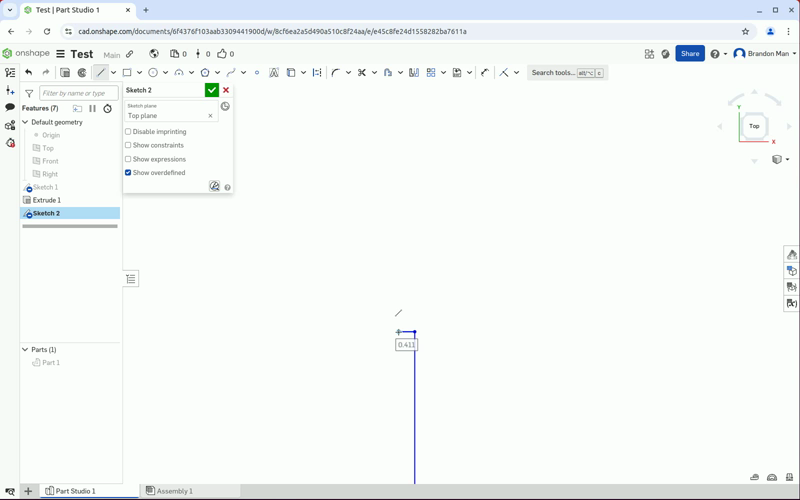
scroll(-6)
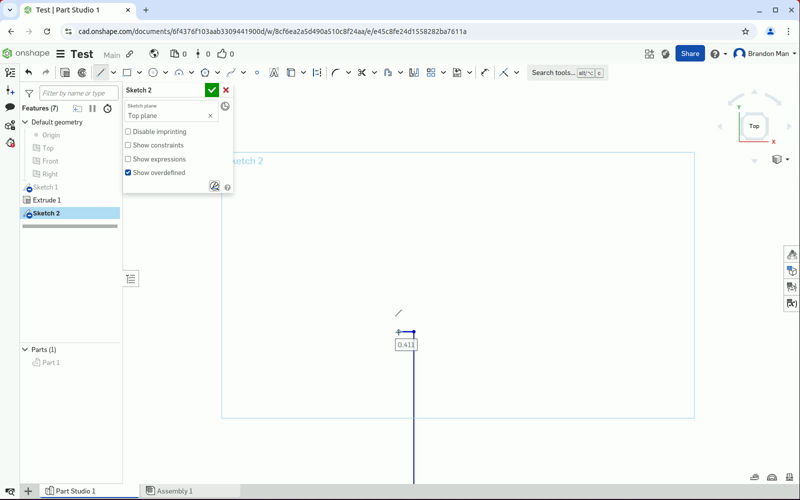
scroll(-6)
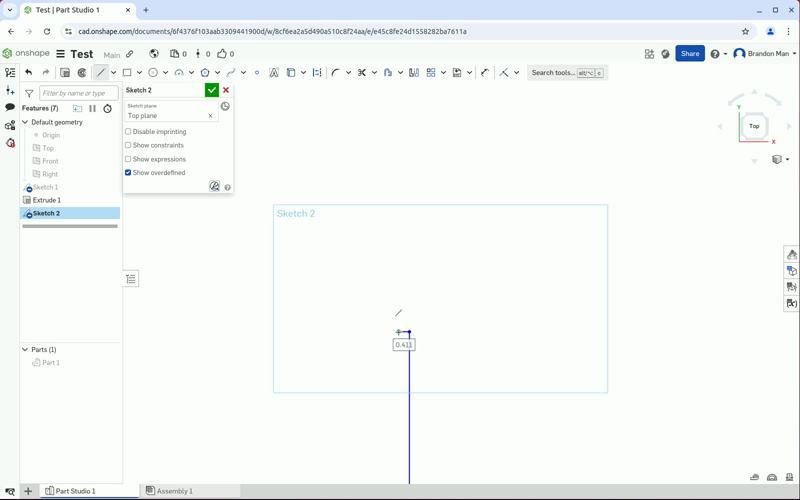
scroll(-6)
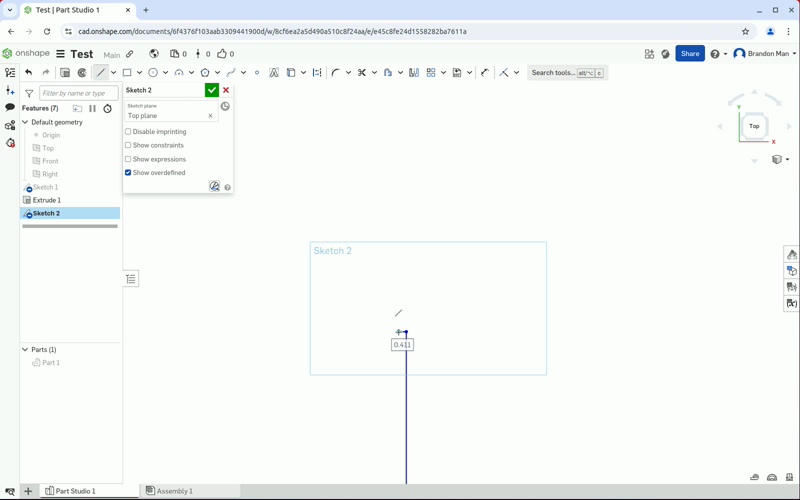
scroll(-6)
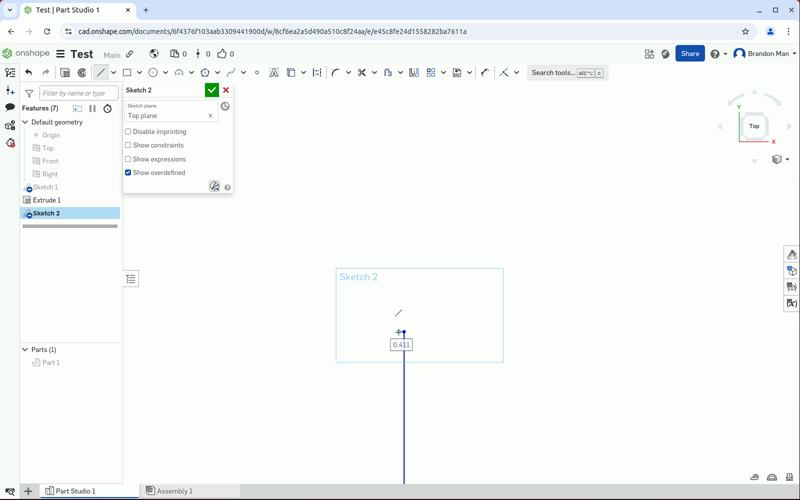
scroll(-6)
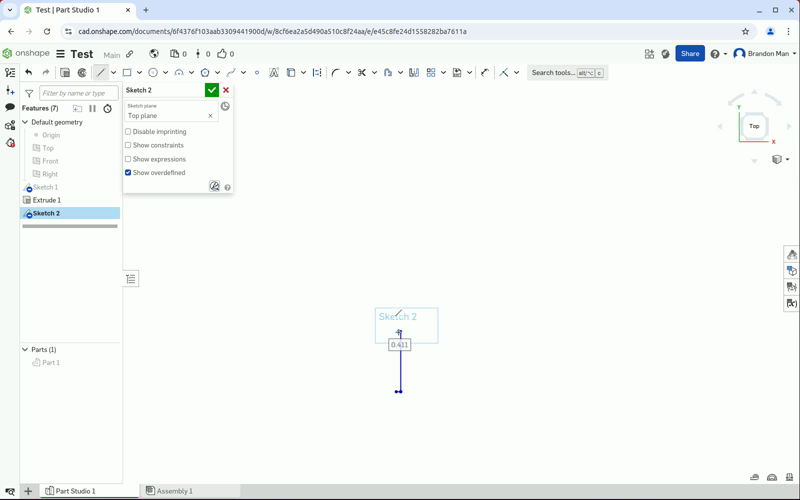
key_up(shift)
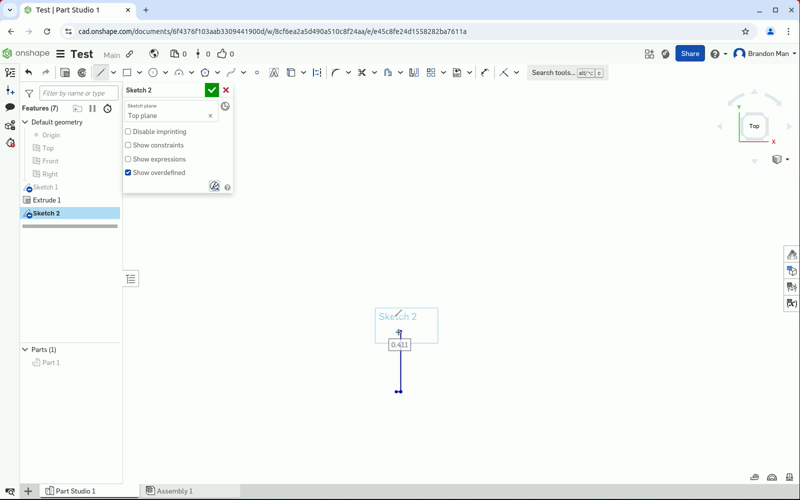
key_down(shift)
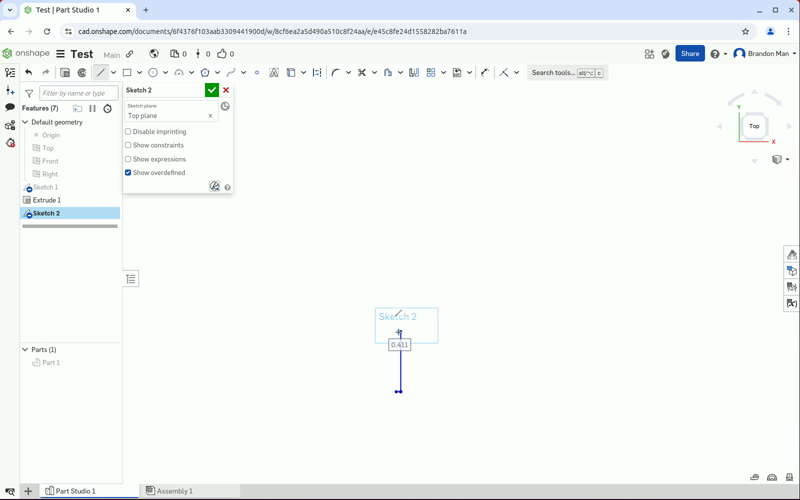
mouse_move(398, 174)
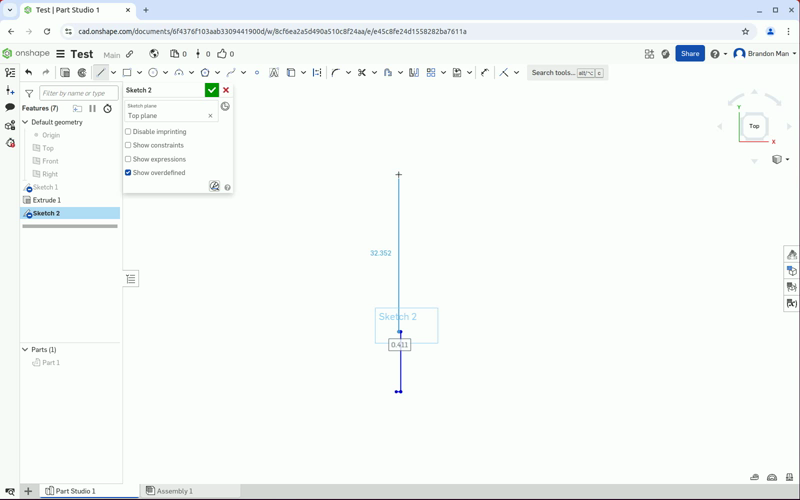
click(398, 174)
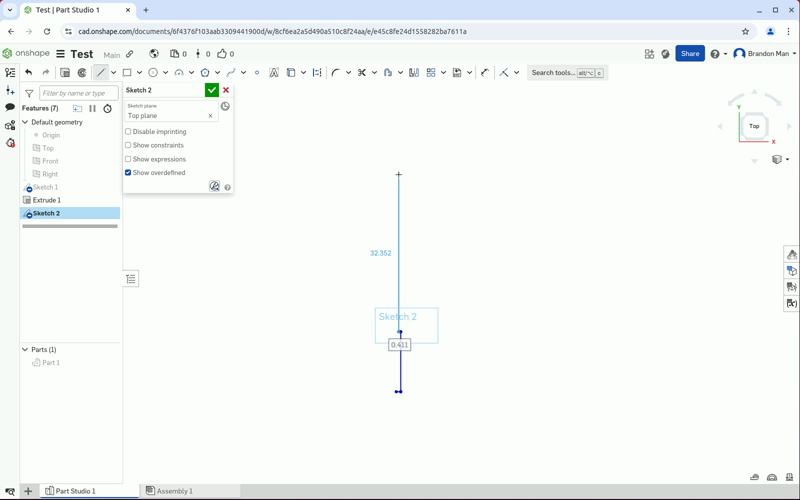
key_up(shift)
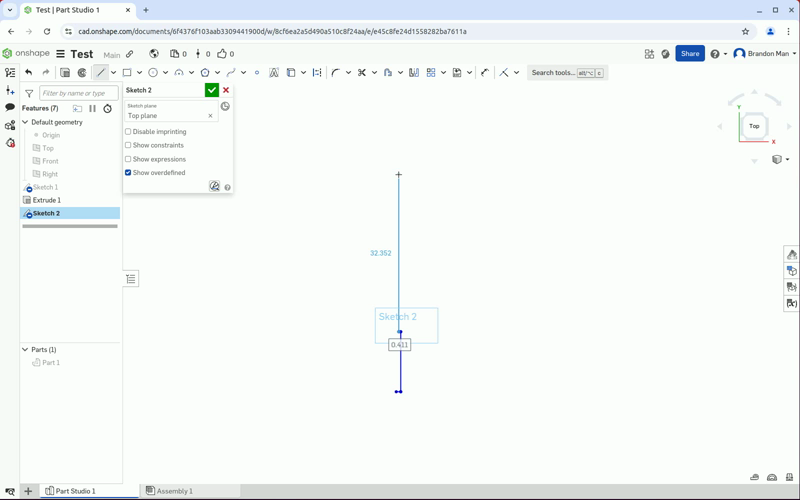
key_down(shift)
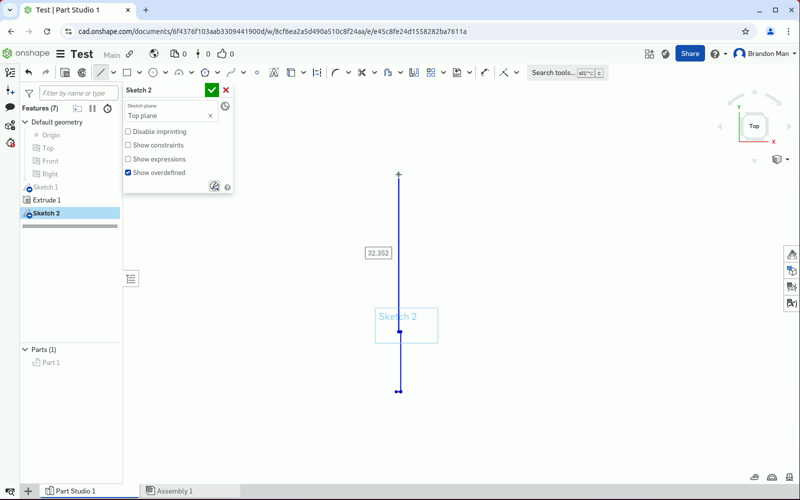
mouse_move(521, 174)
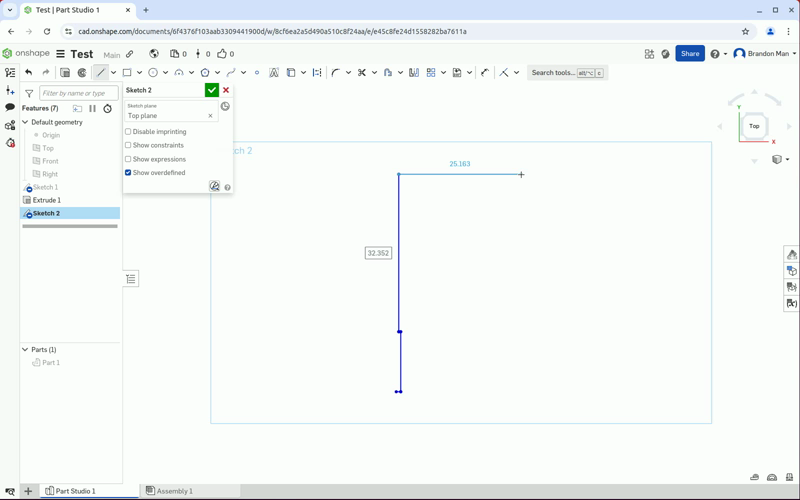
click(521, 174)
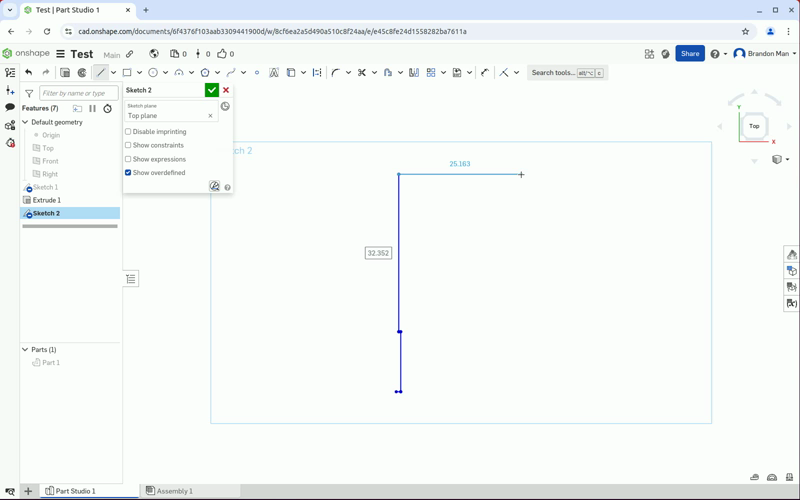
key_up(shift)
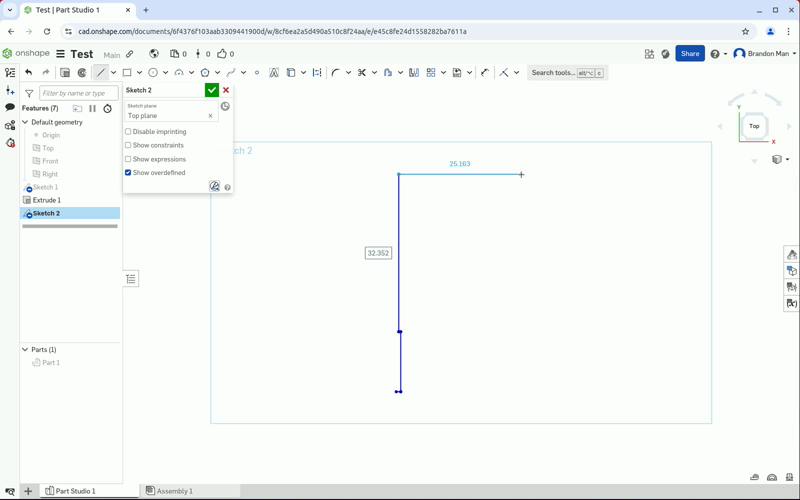
key_down(shift)
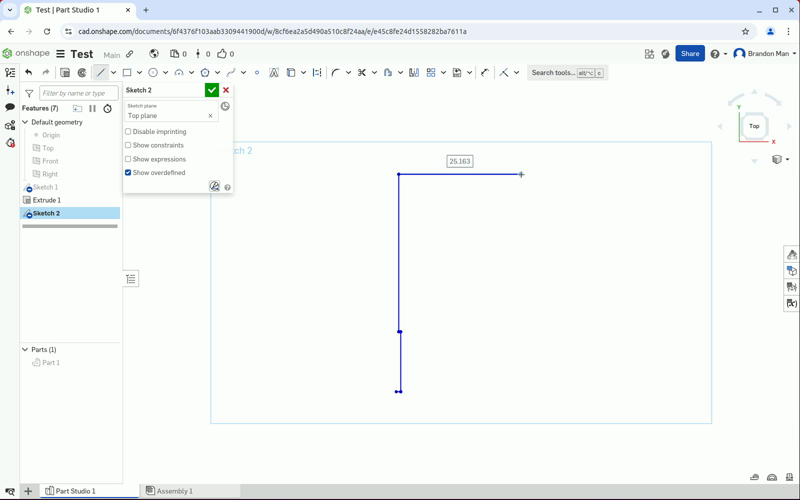
mouse_move(521, 391)
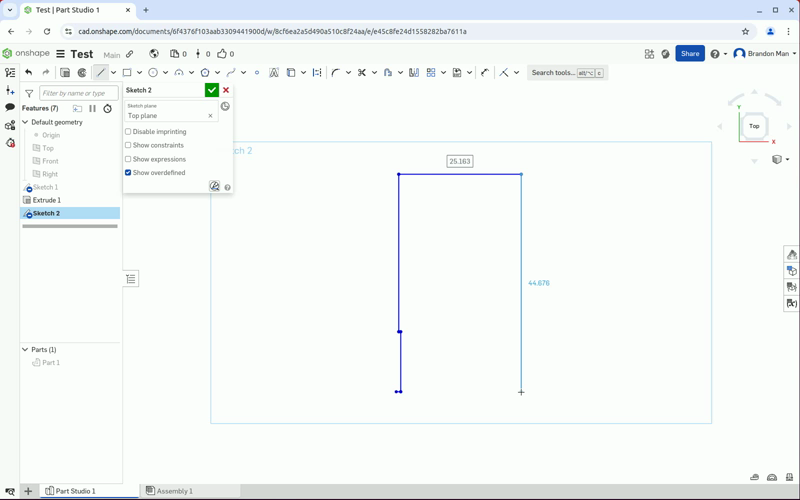
click(521, 391)
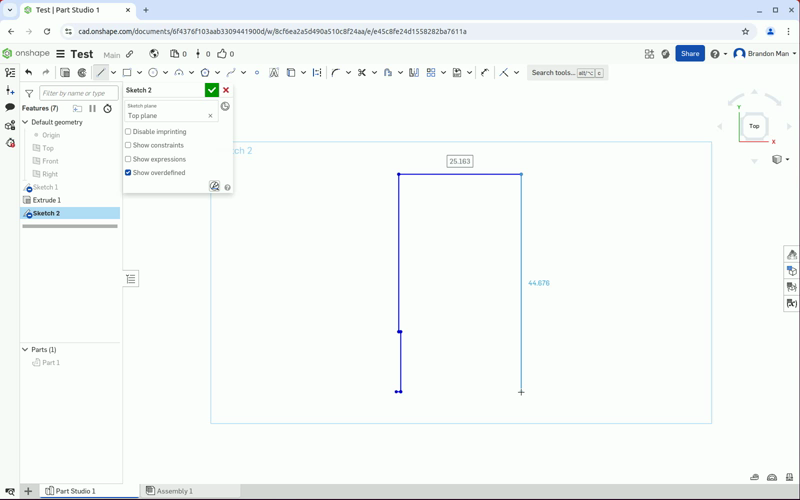
key_up(shift)
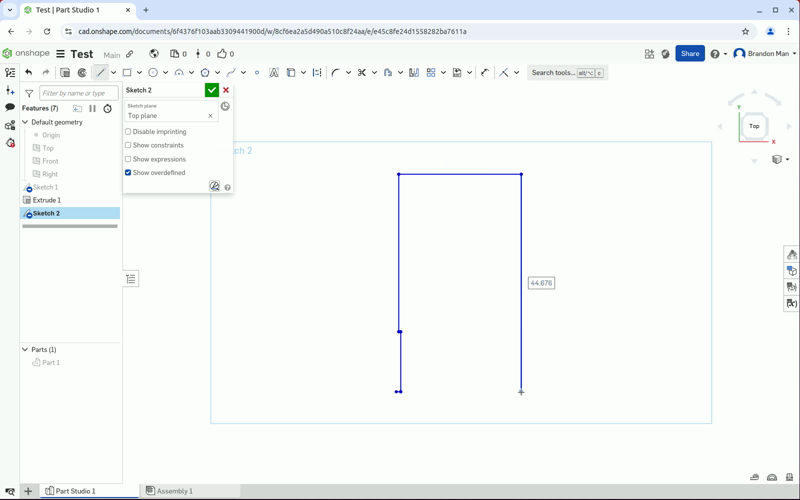
key_down(shift)
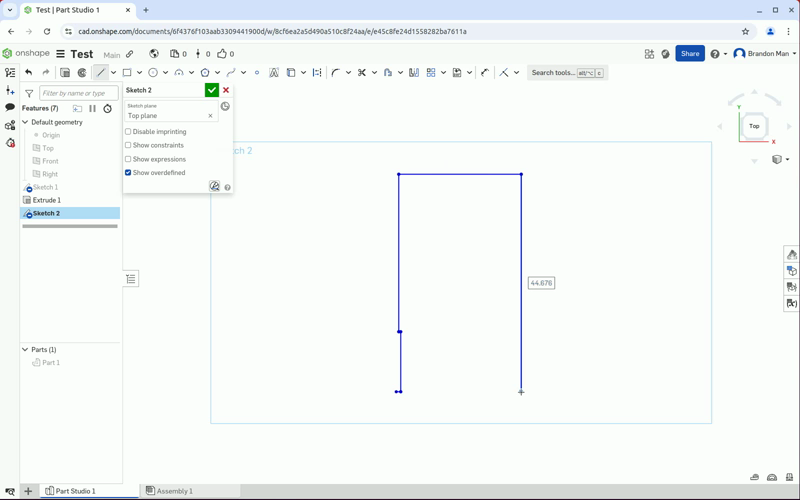
mouse_move(551, 391)
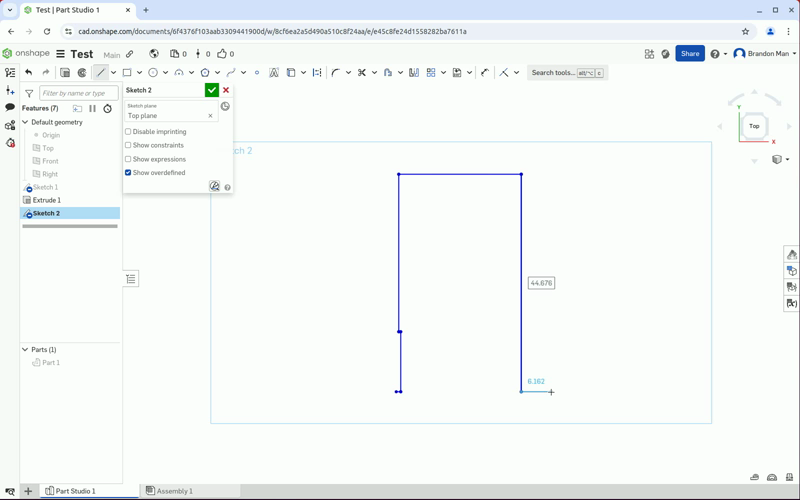
mouse_move(523, 391)
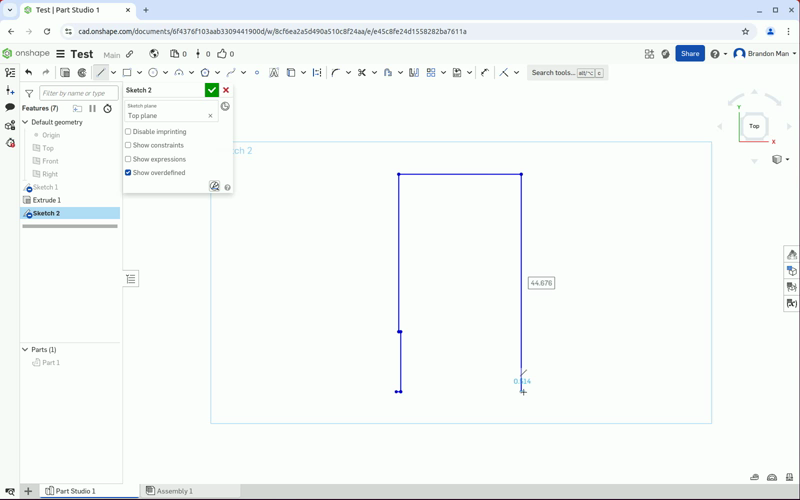
scroll(6)
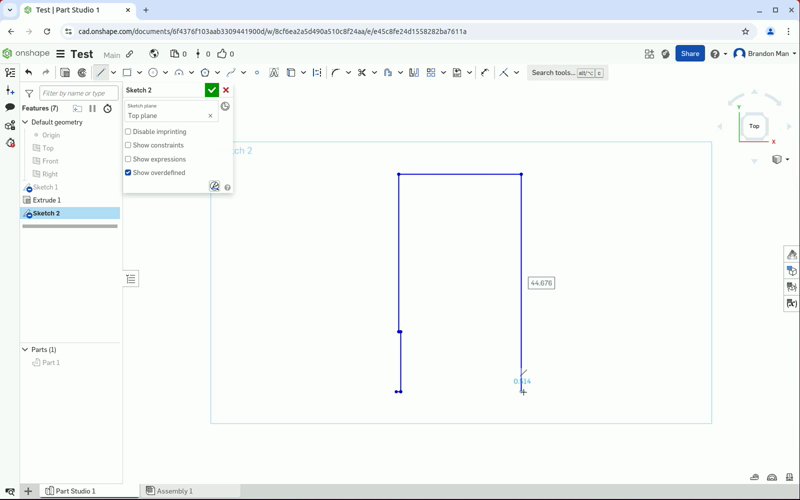
scroll(6)
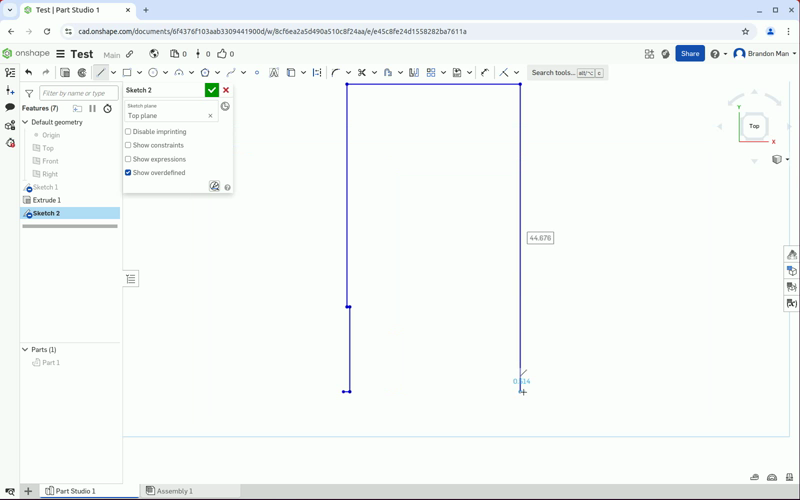
scroll(6)
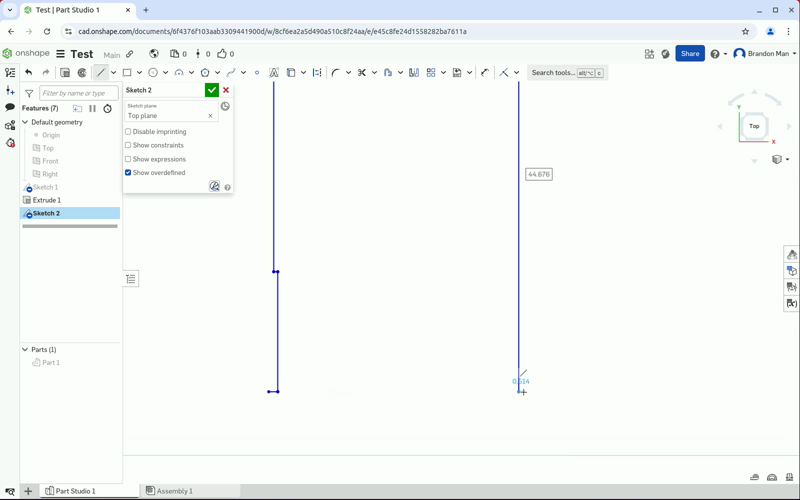
scroll(6)
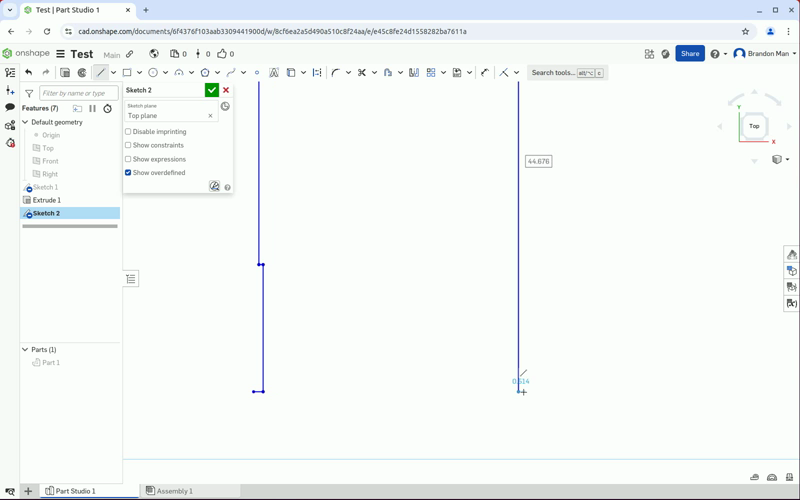
scroll(6)
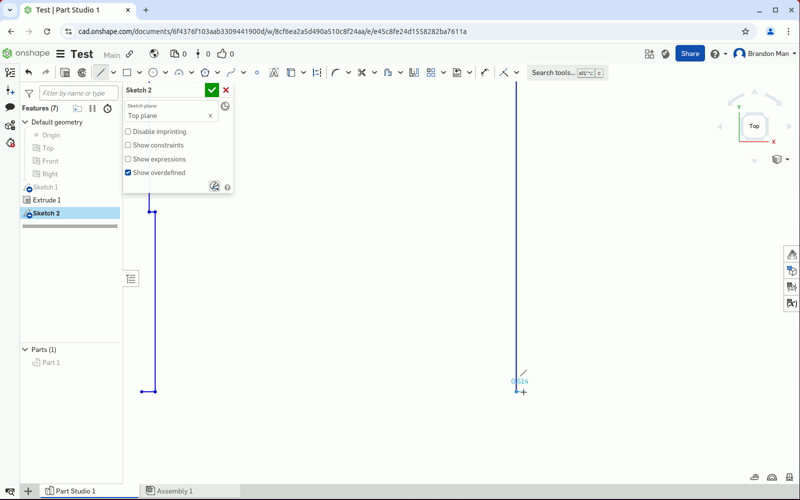
scroll(6)
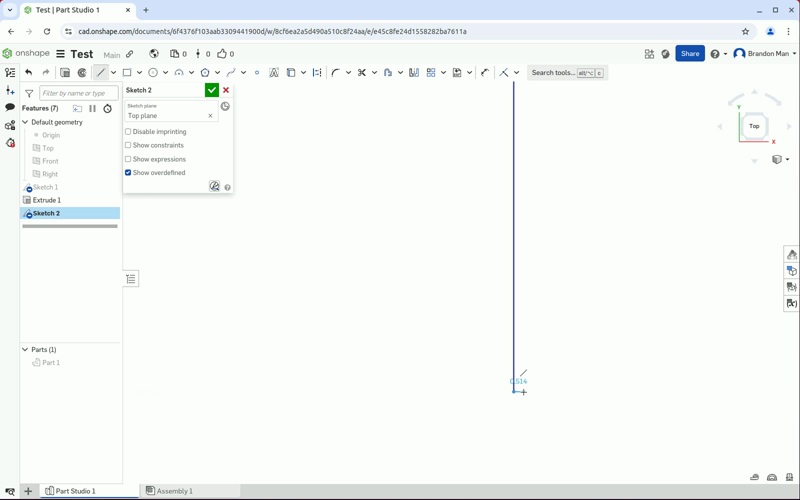
scroll(6)
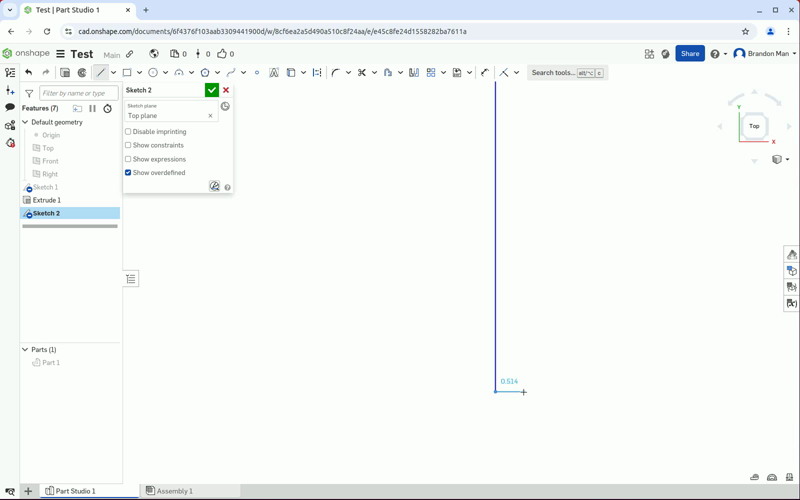
click(523, 391)
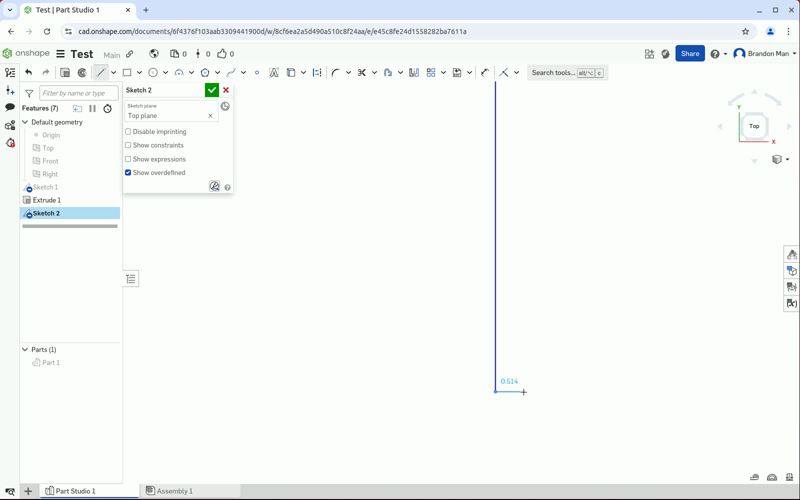
scroll(-6)
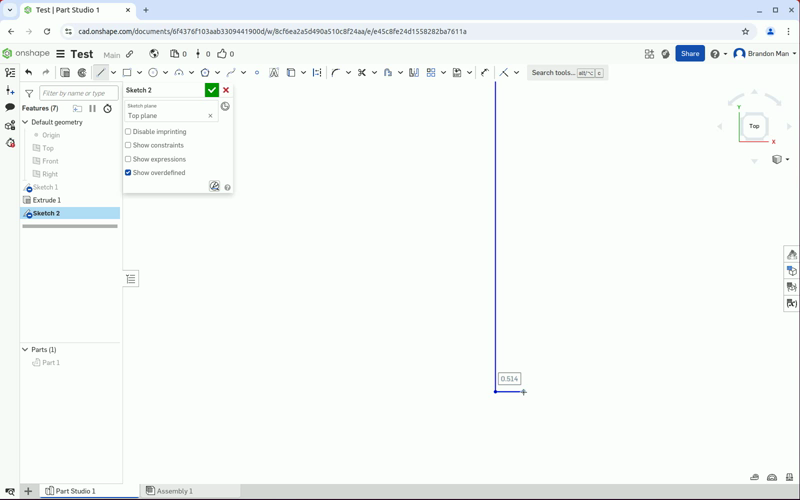
scroll(-6)
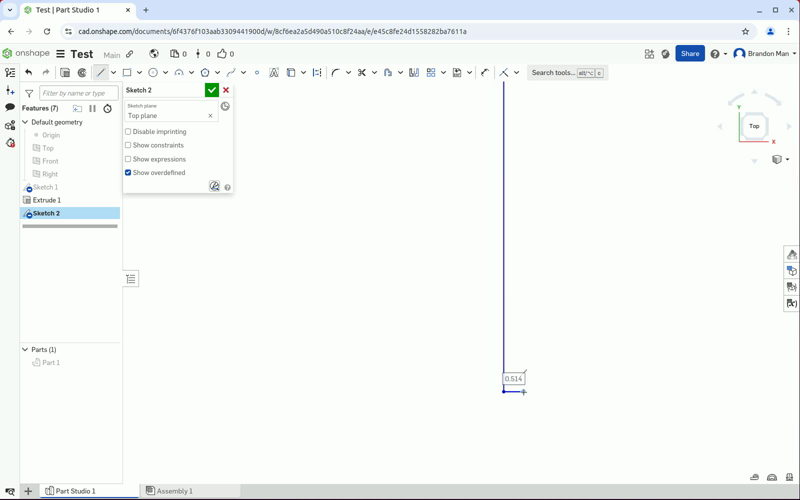
scroll(-6)
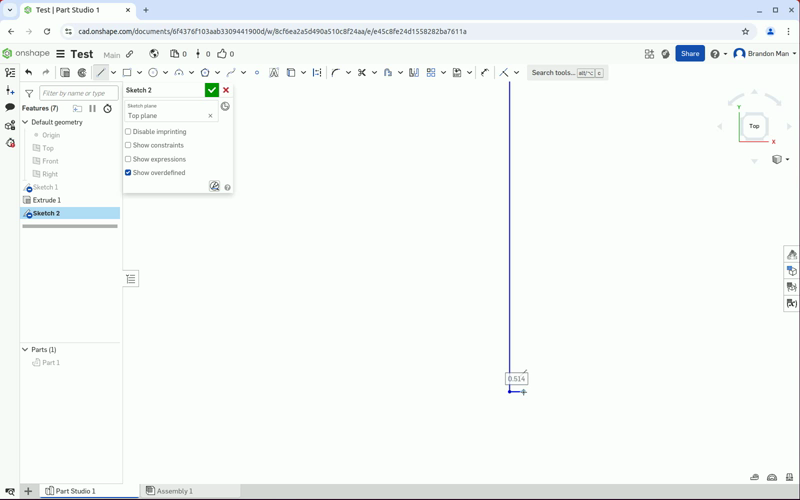
scroll(-6)
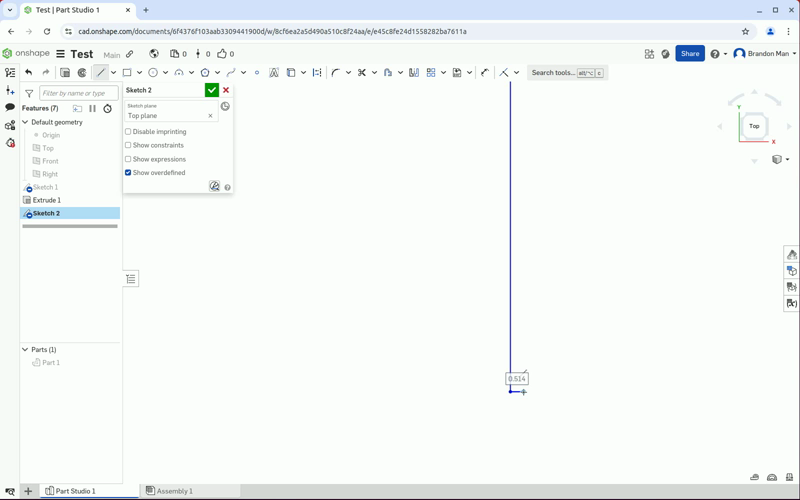
scroll(-6)
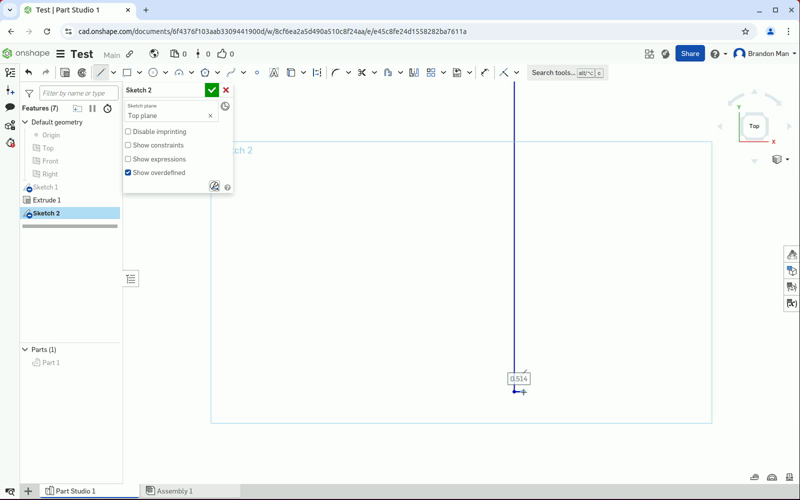
scroll(-6)
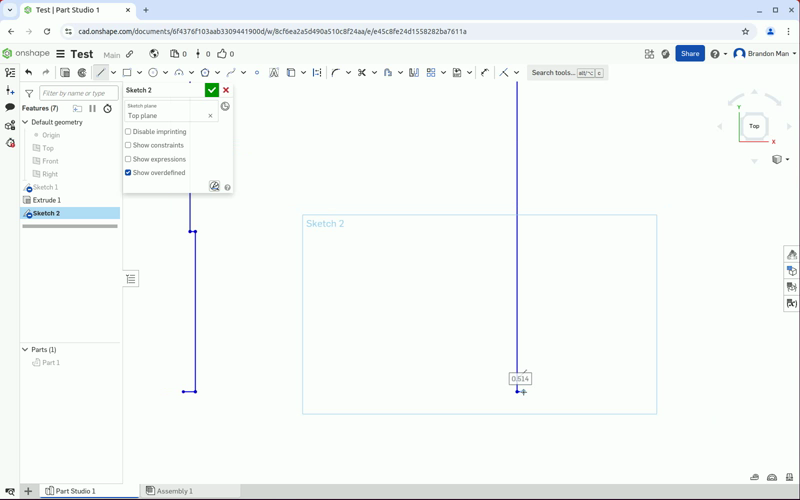
scroll(-6)
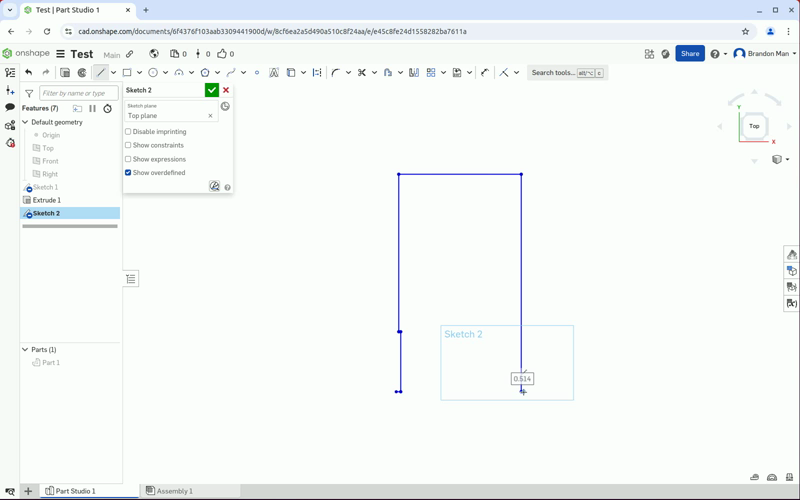
key_up(shift)
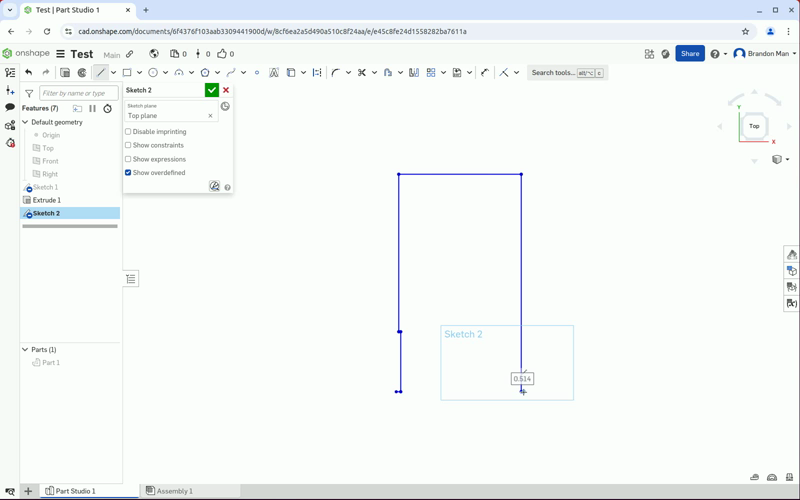
key_down(shift)
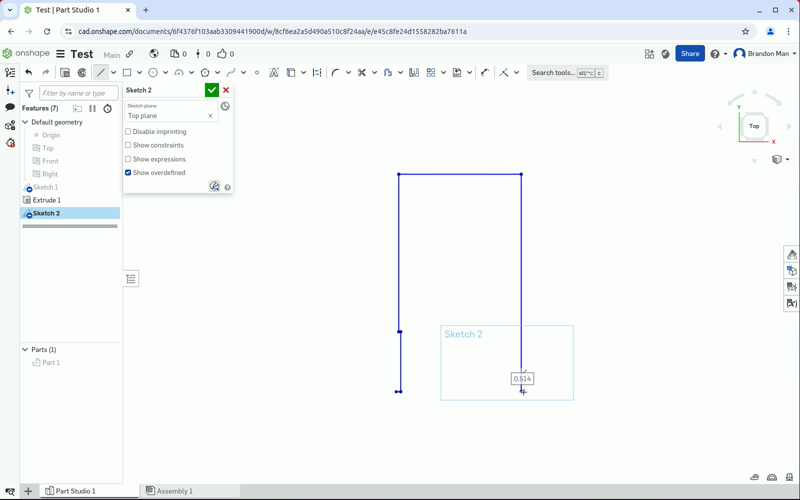
mouse_move(523, 171)
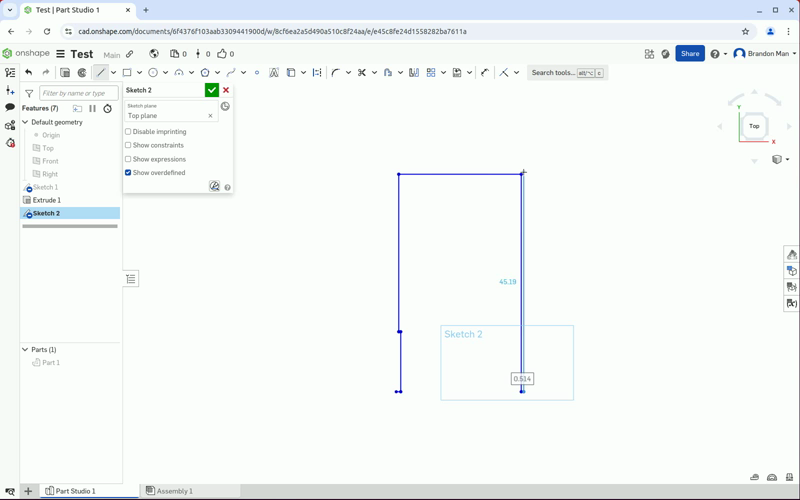
scroll(6)
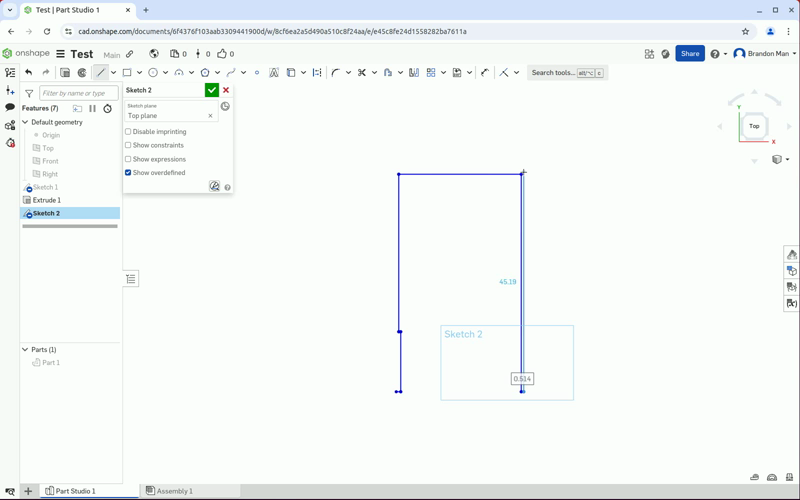
scroll(6)
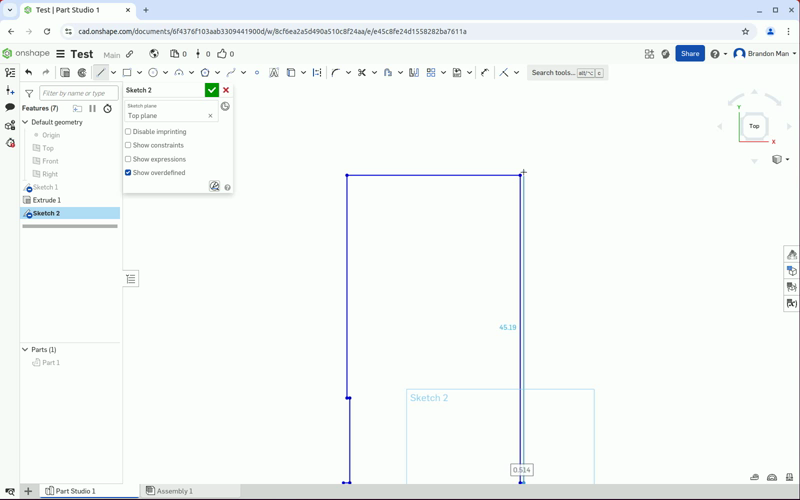
scroll(6)
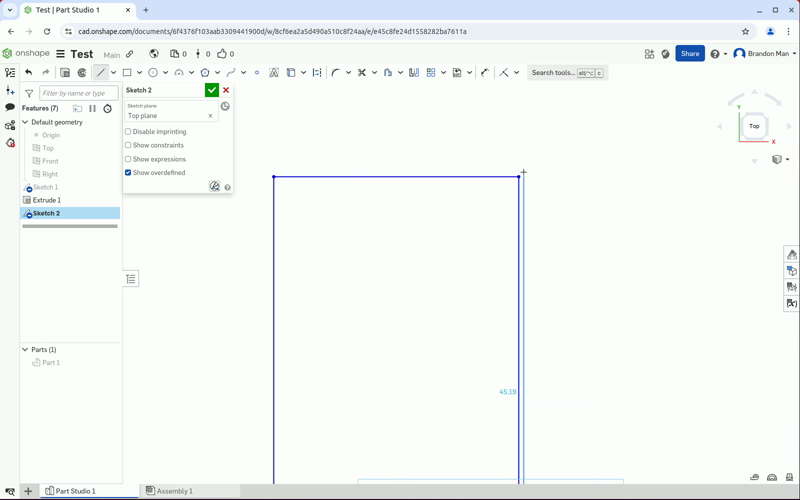
scroll(6)
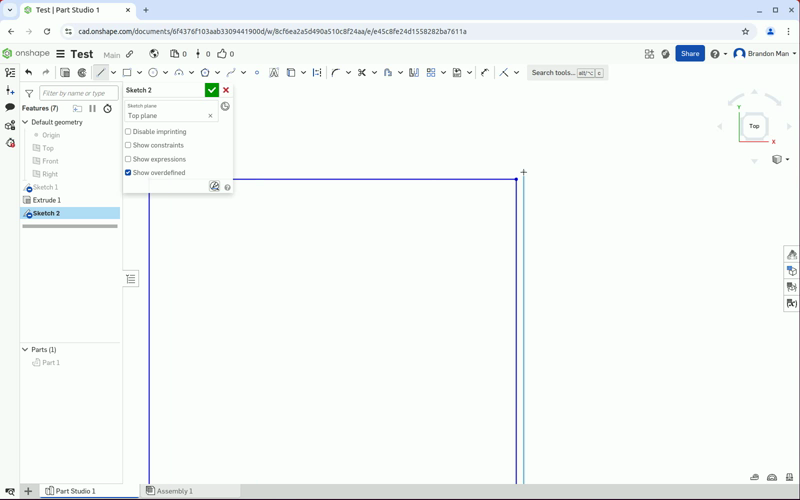
scroll(6)
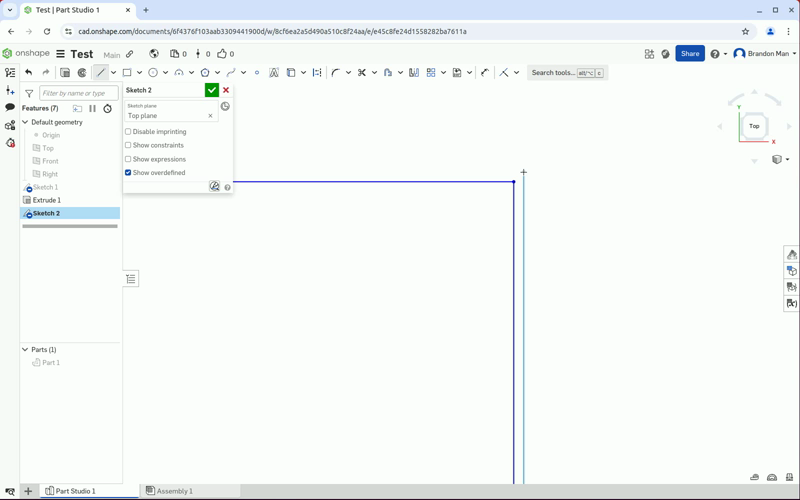
scroll(6)
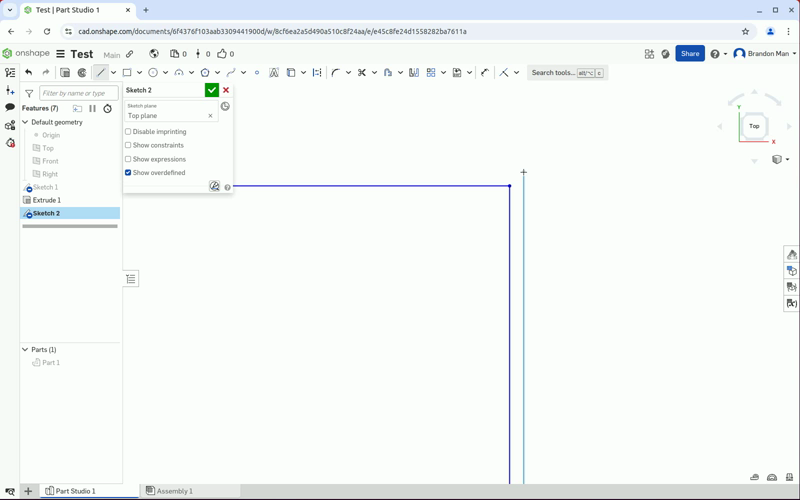
scroll(6)
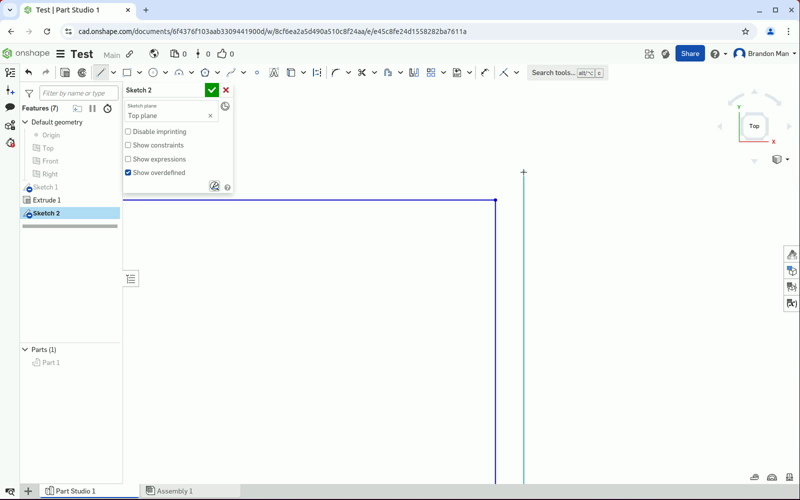
click(523, 171)
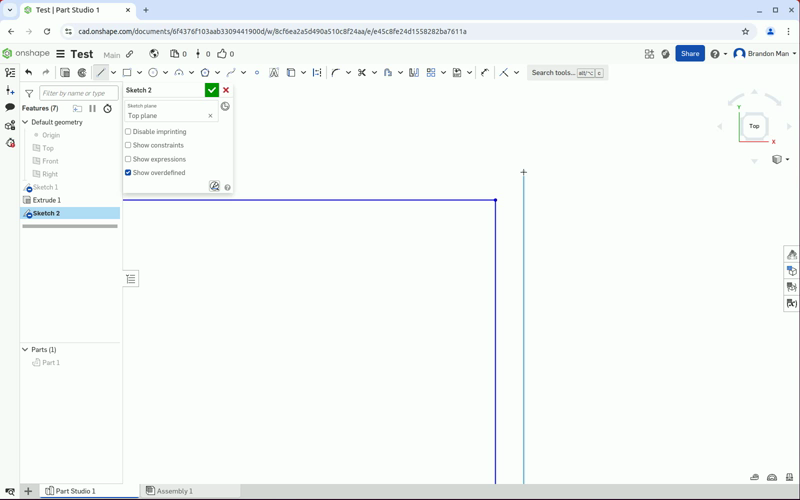
scroll(-6)
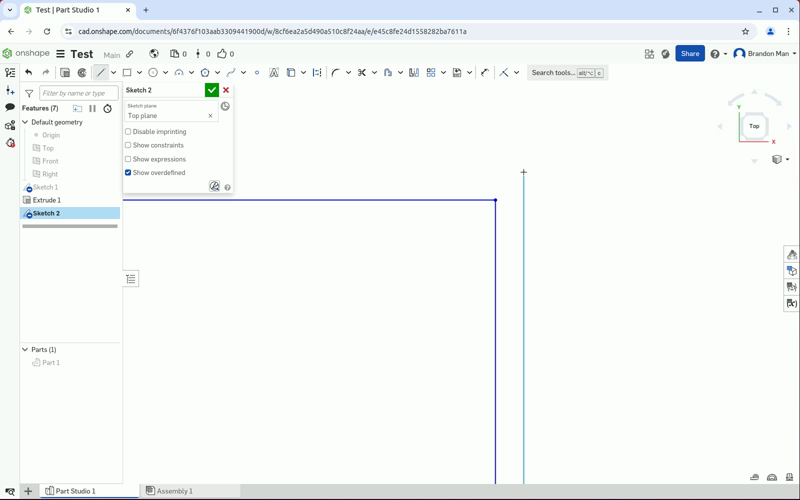
scroll(-6)
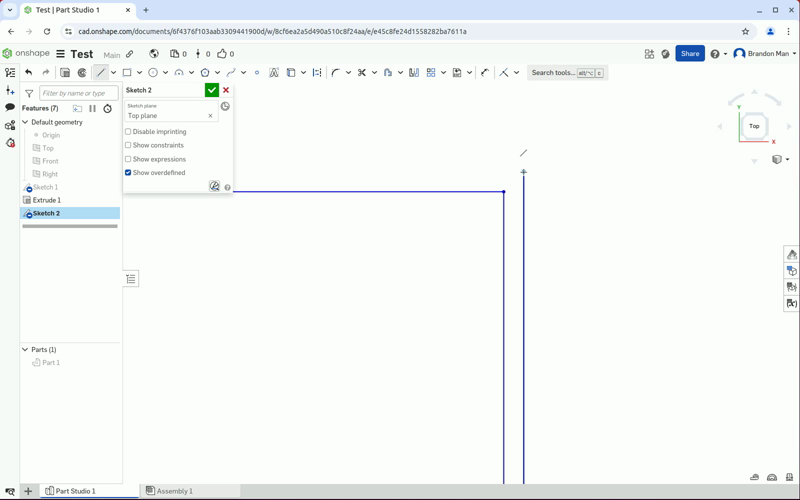
scroll(-6)
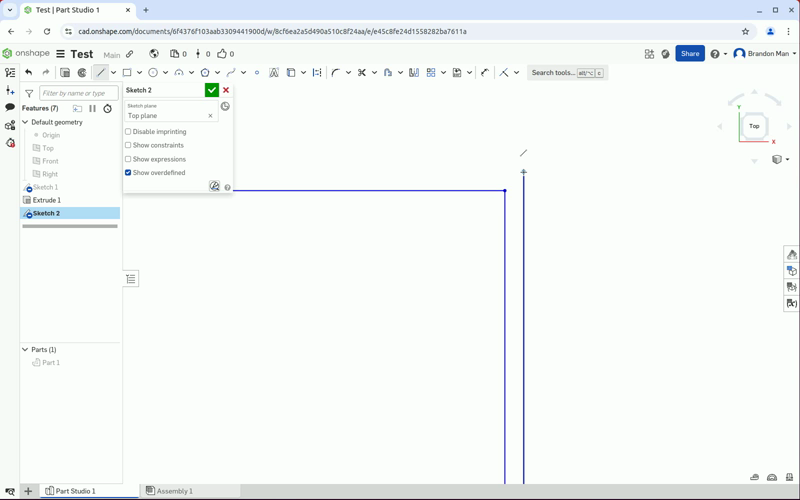
scroll(-6)
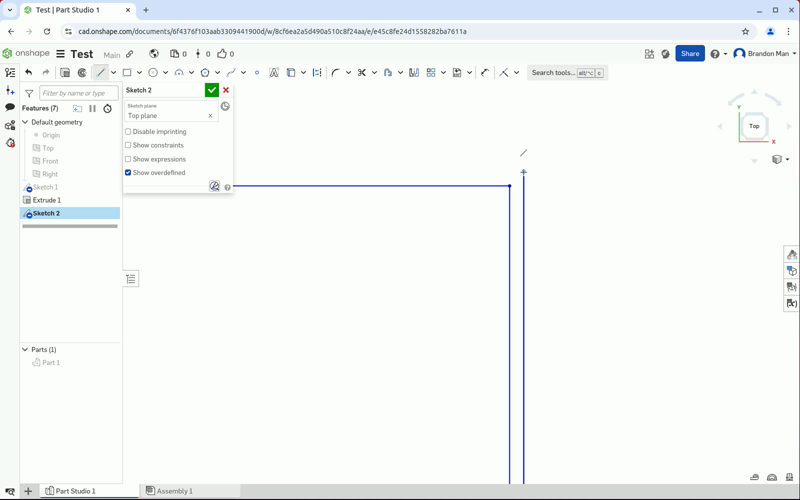
scroll(-6)
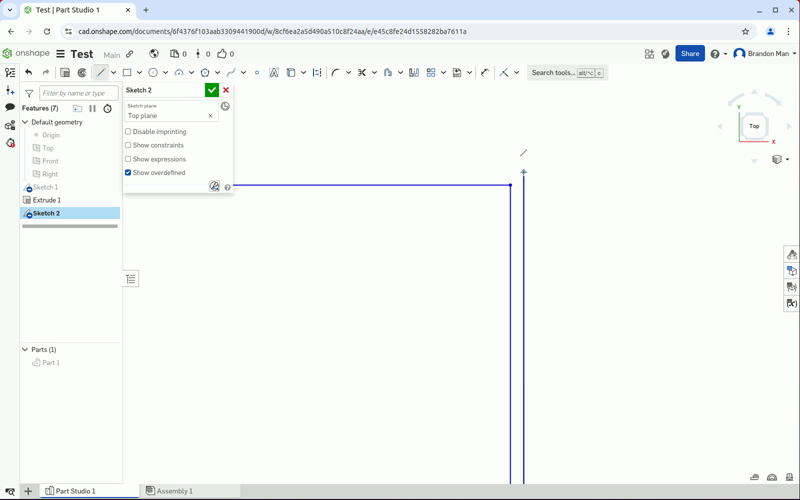
scroll(-6)
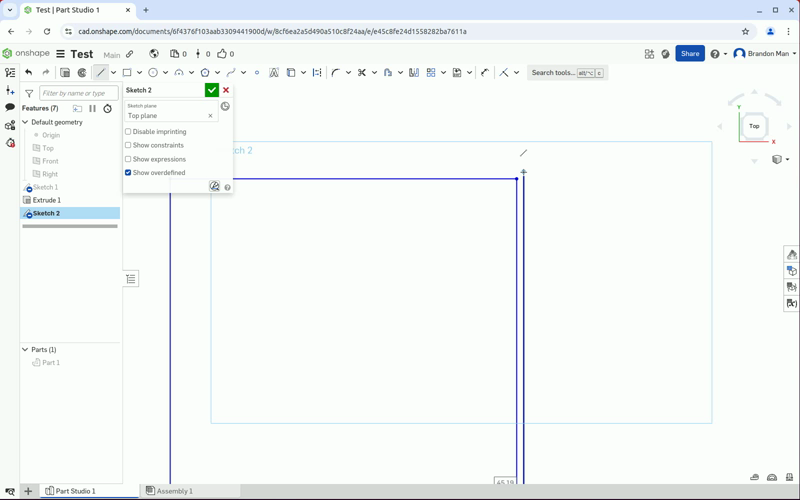
scroll(-6)
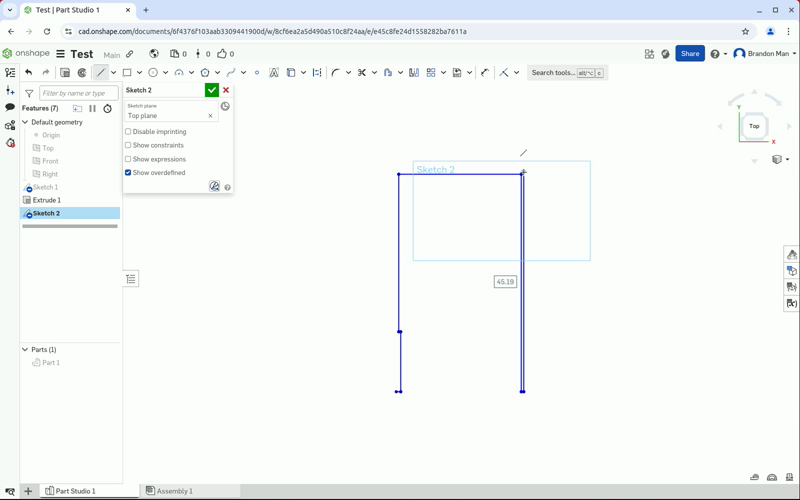
key_up(shift)
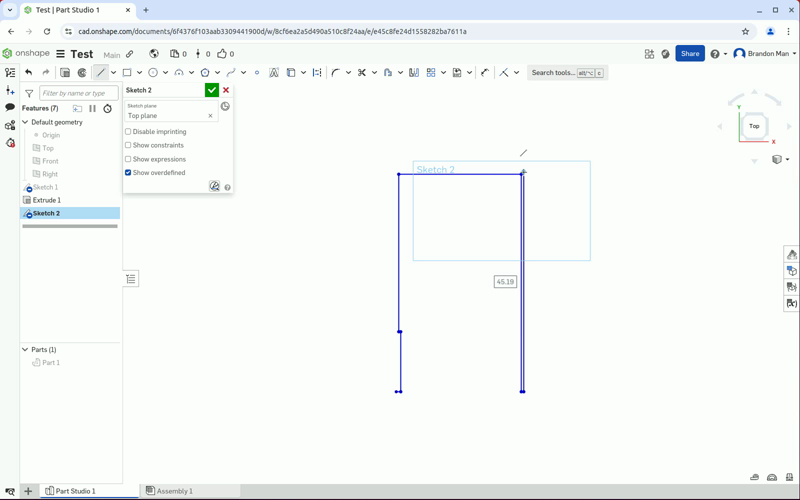
key_down(shift)
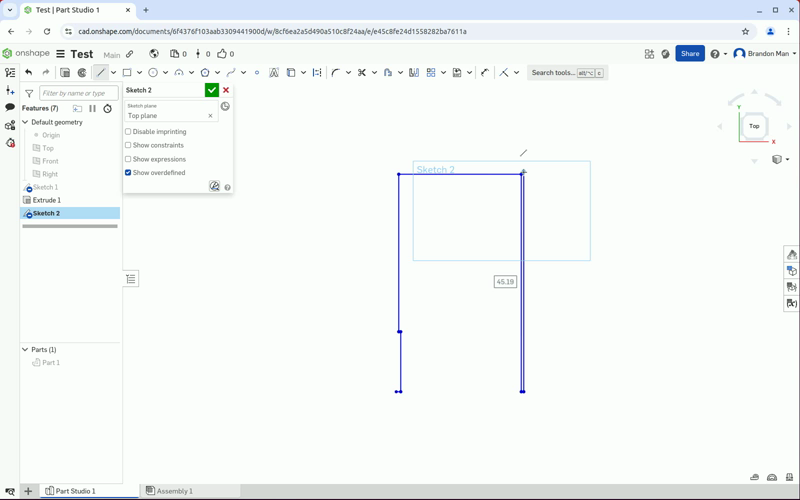
mouse_move(396, 171)
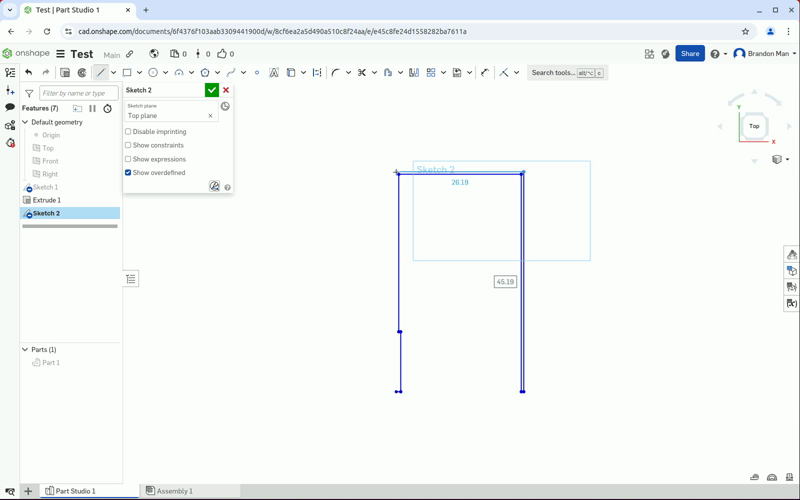
scroll(6)
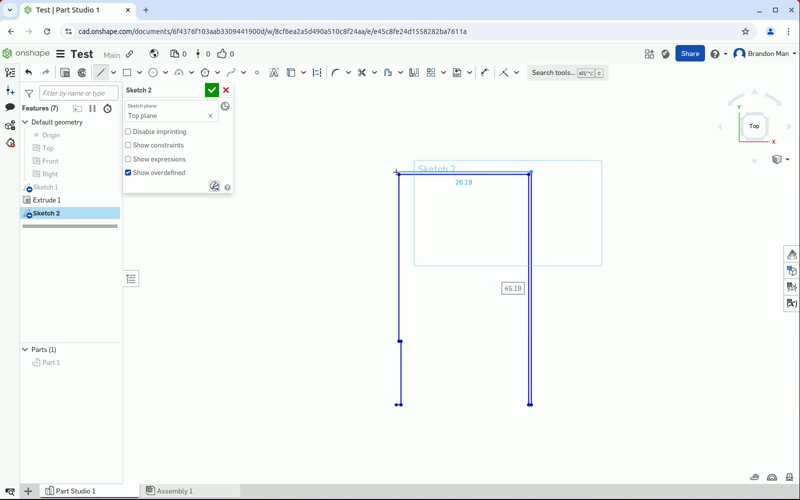
scroll(6)
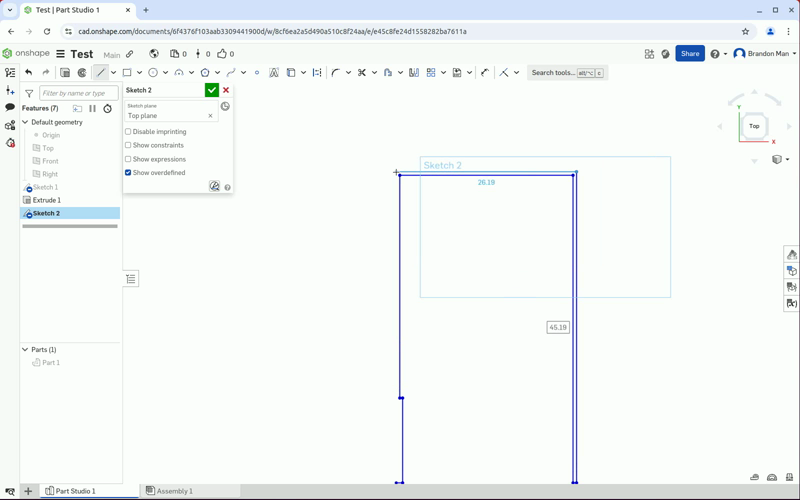
scroll(6)
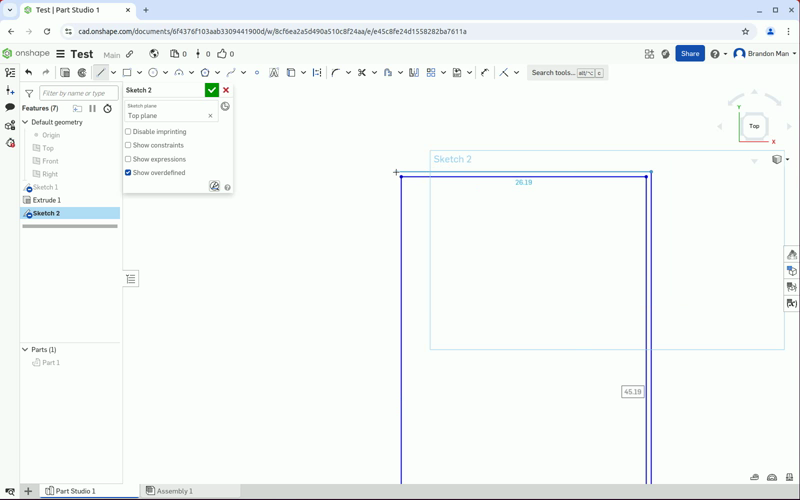
scroll(6)
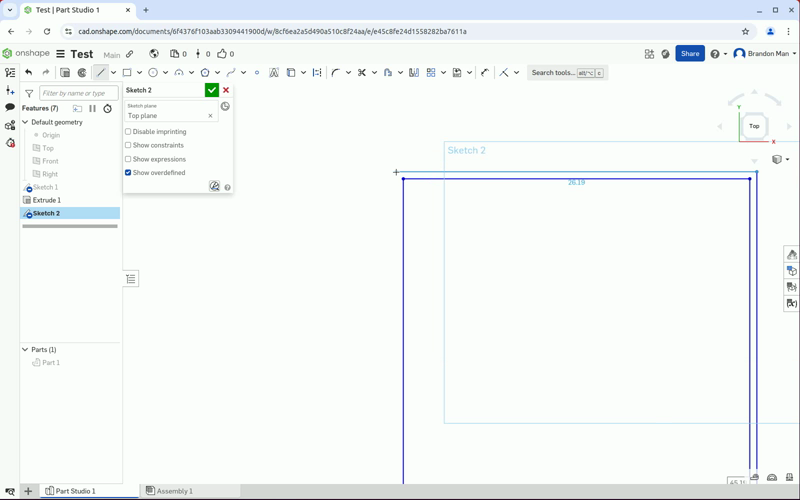
scroll(6)
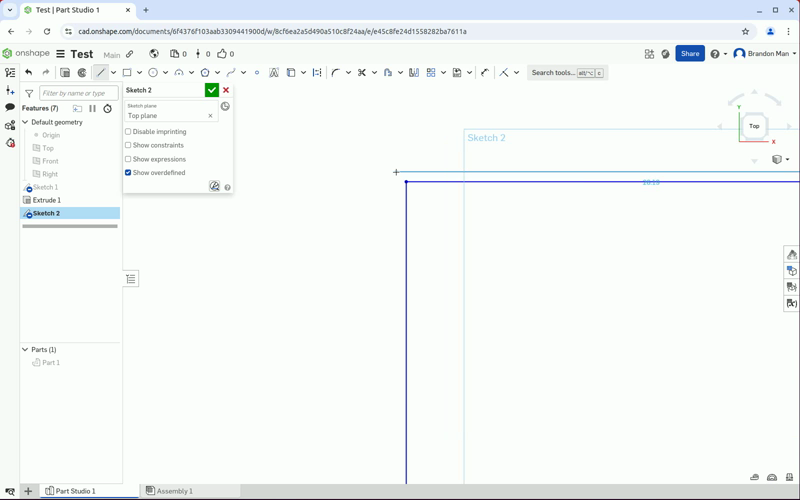
scroll(6)
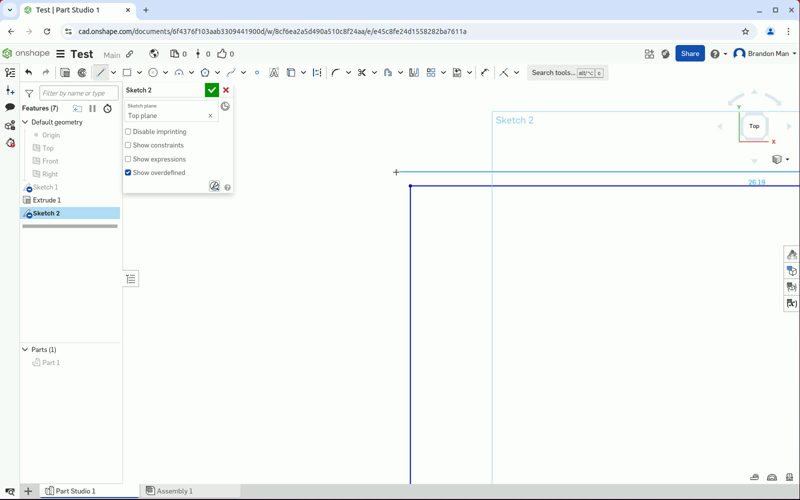
scroll(6)
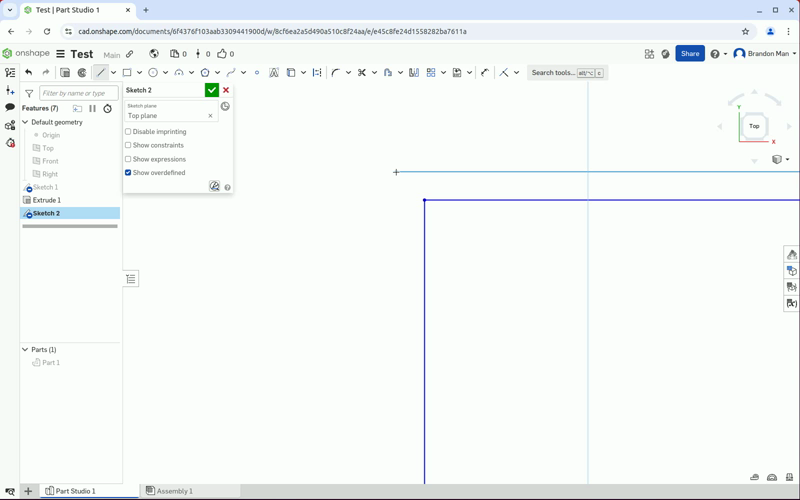
click(396, 171)
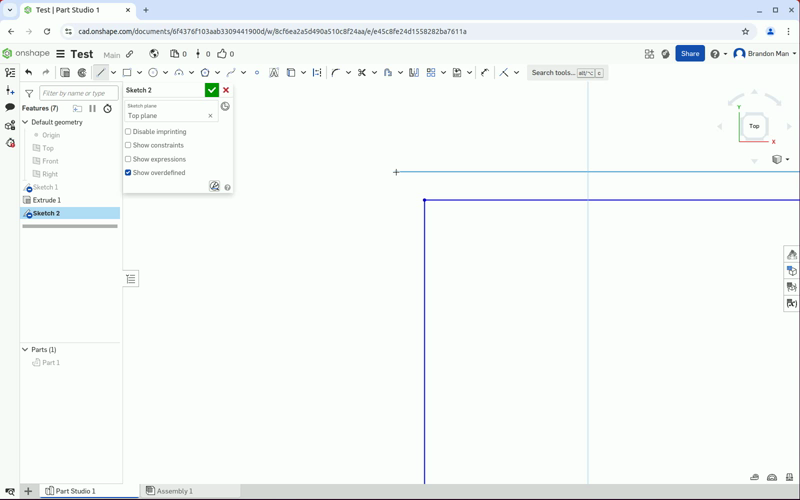
scroll(-6)
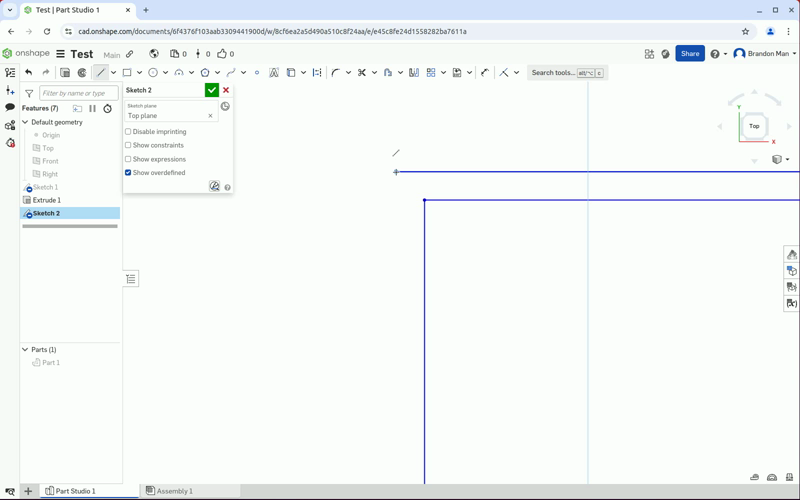
scroll(-6)
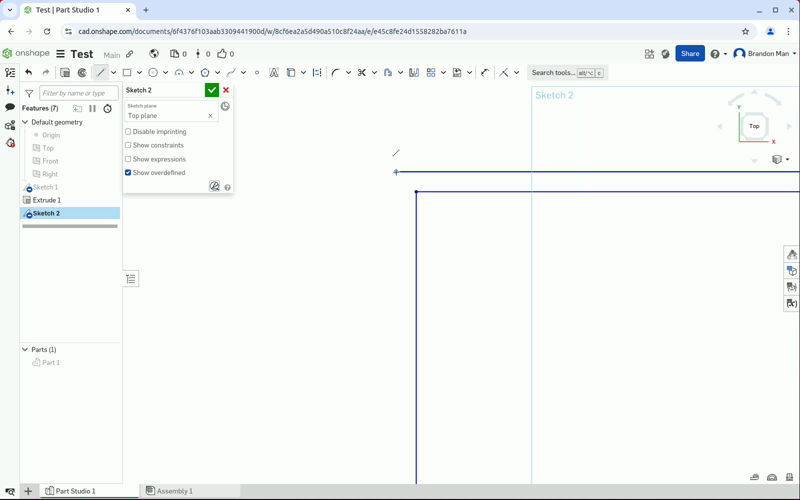
scroll(-6)
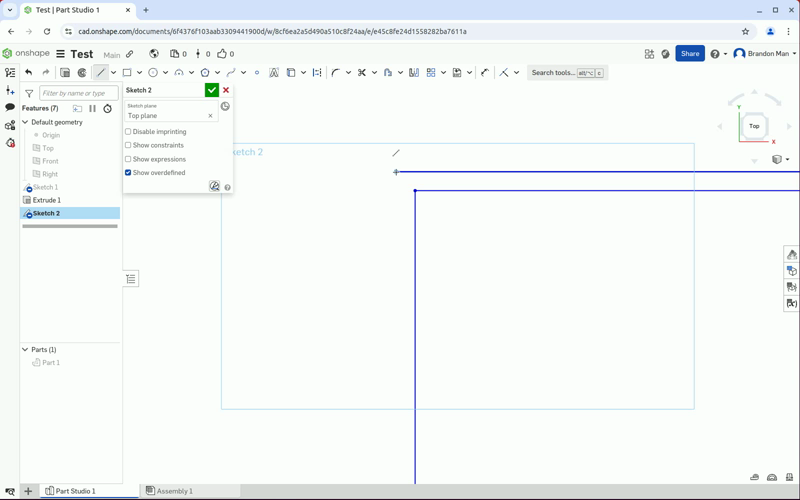
scroll(-6)
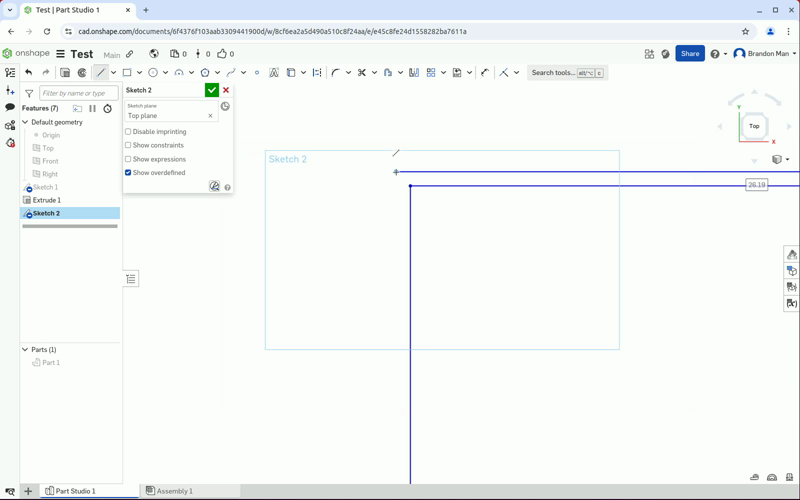
scroll(-6)
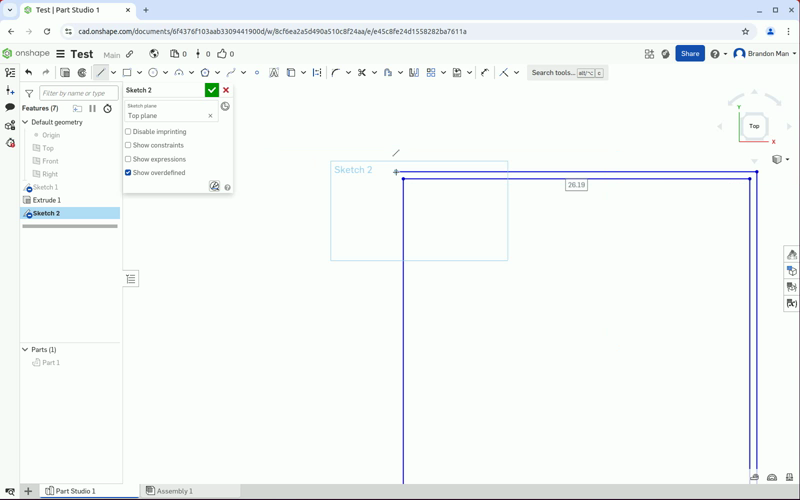
scroll(-6)
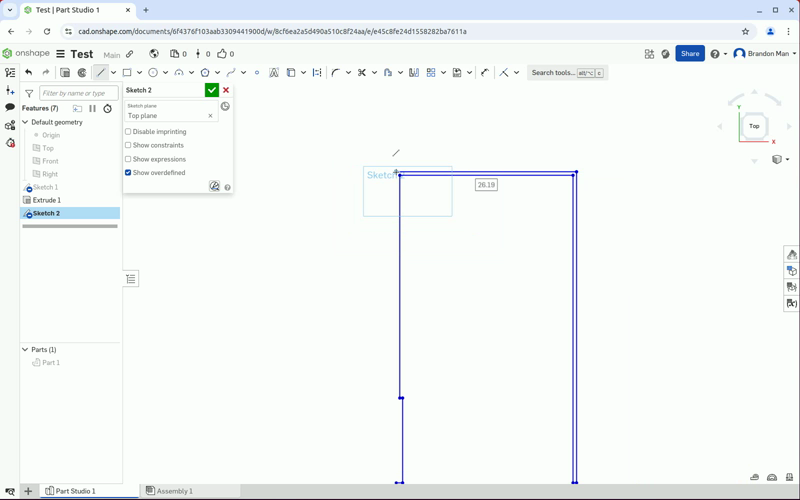
scroll(-6)
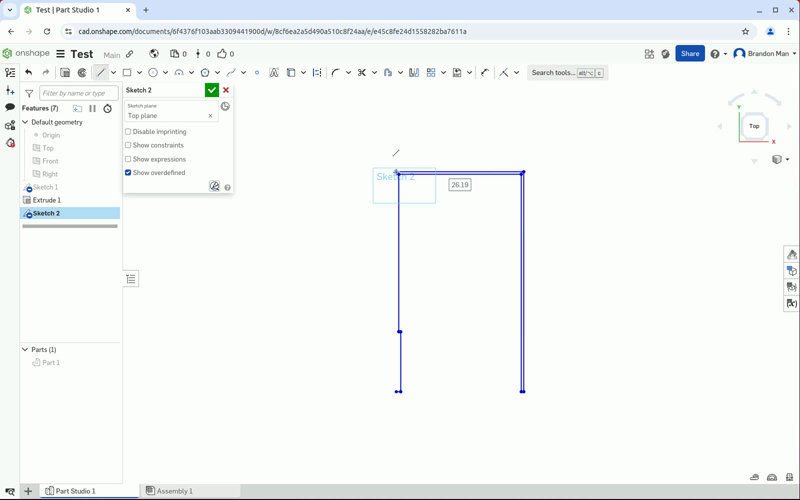
key_up(shift)
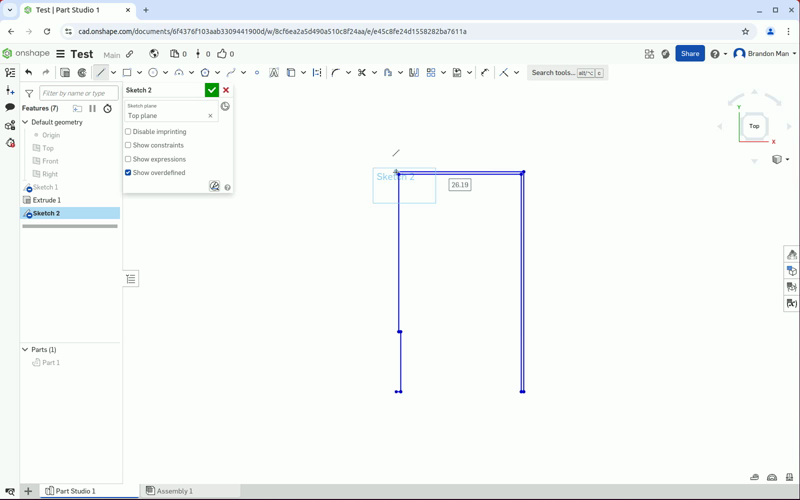
key_down(shift)
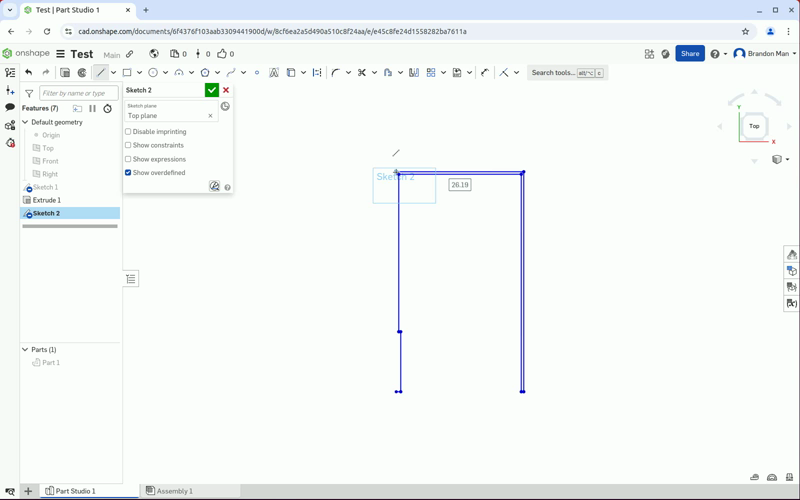
mouse_move(396, 391)
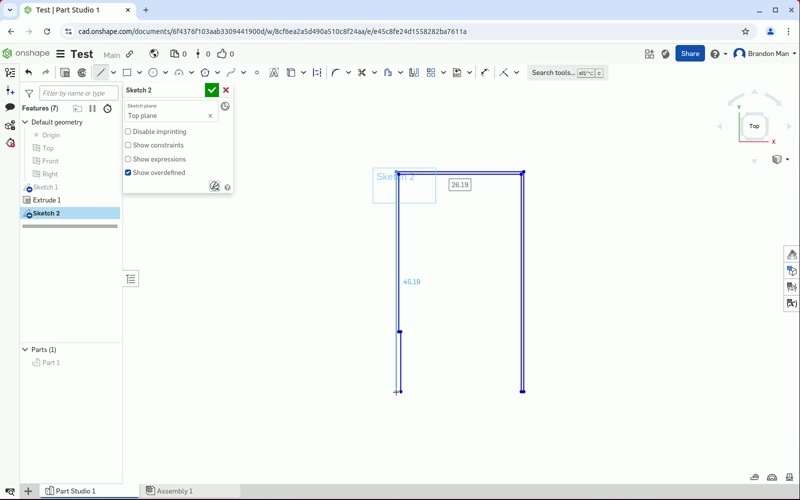
key_up(shift)
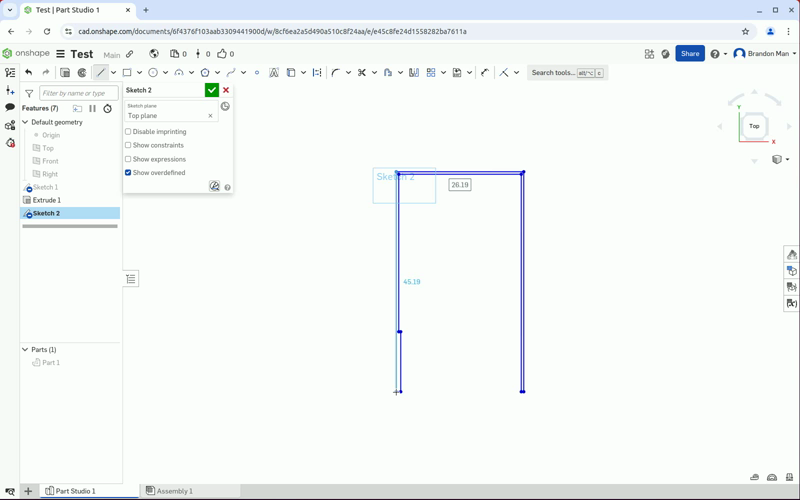
click(396, 391)
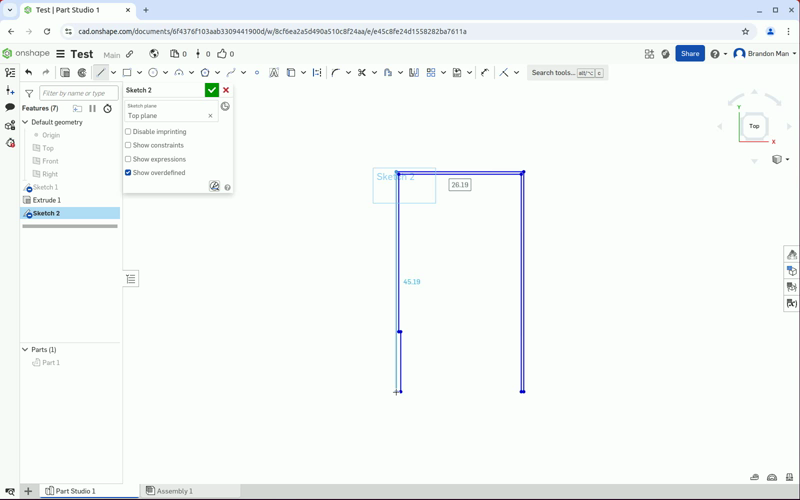
key(esc)
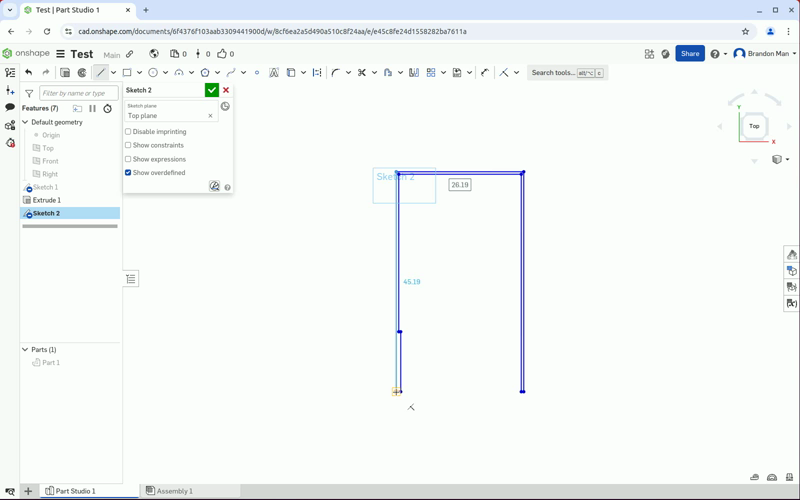
mouse_move(398, 345)
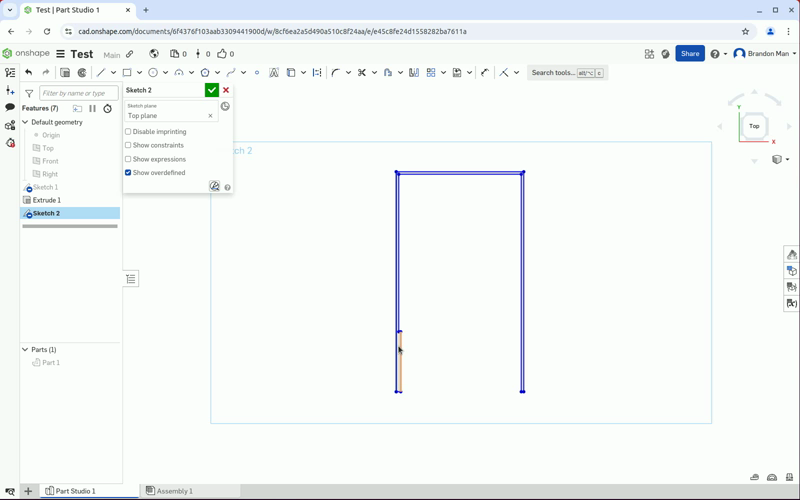
scroll(6)
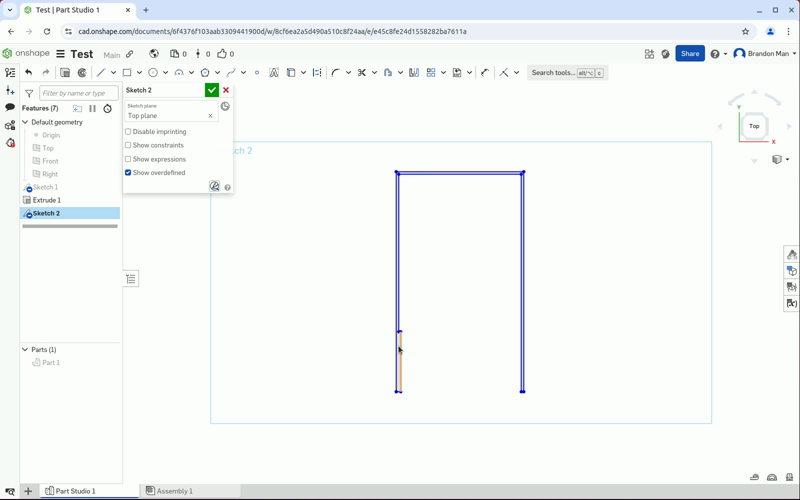
scroll(6)
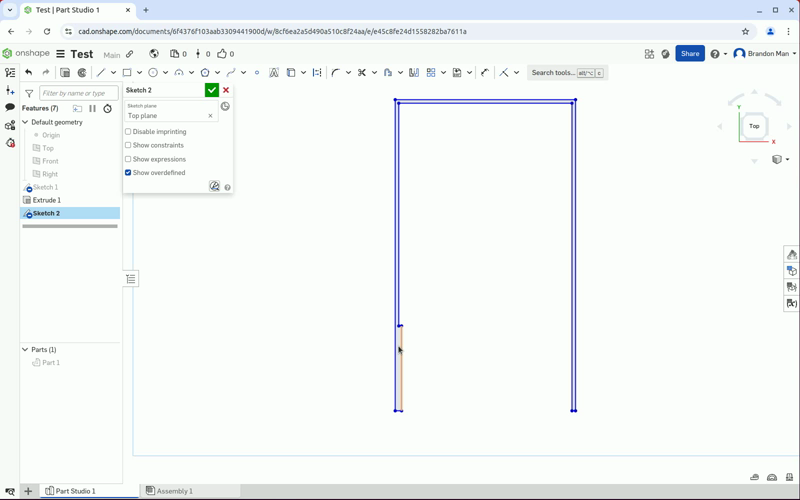
scroll(6)
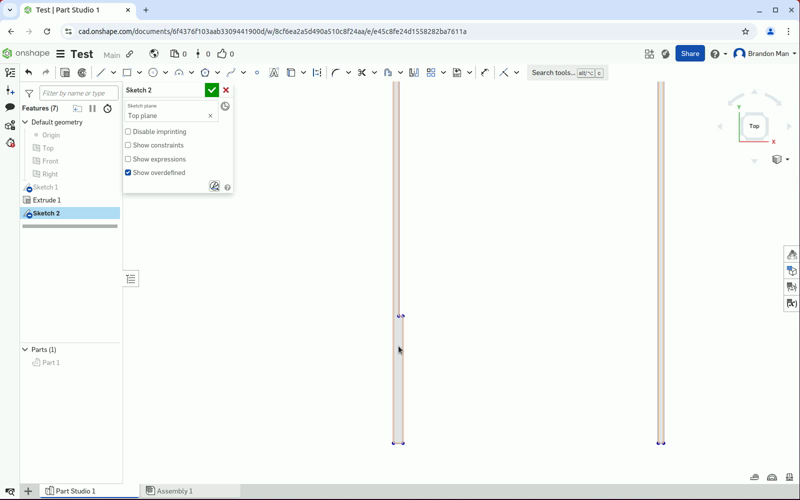
scroll(6)
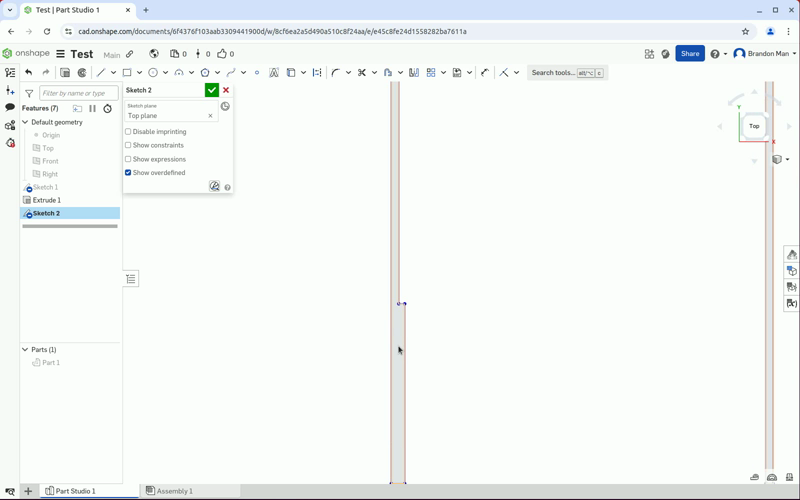
scroll(6)
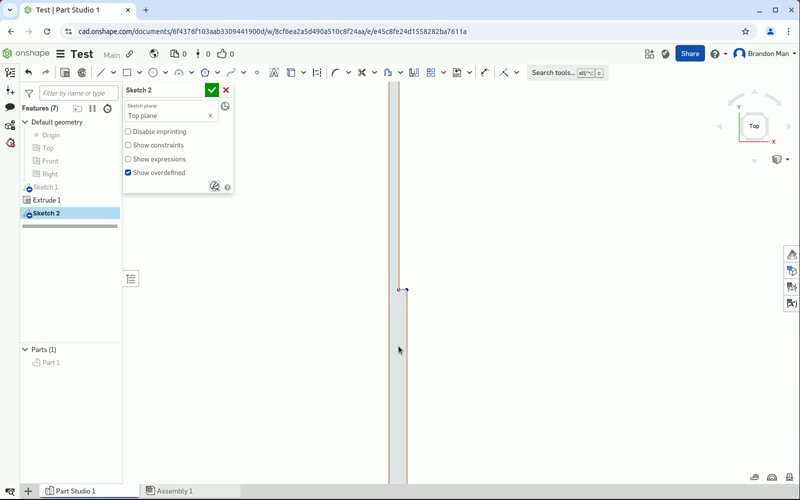
scroll(6)
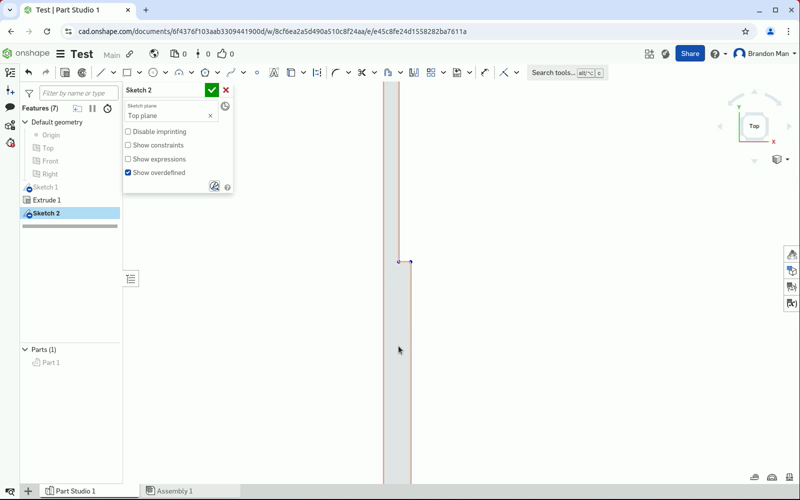
scroll(6)
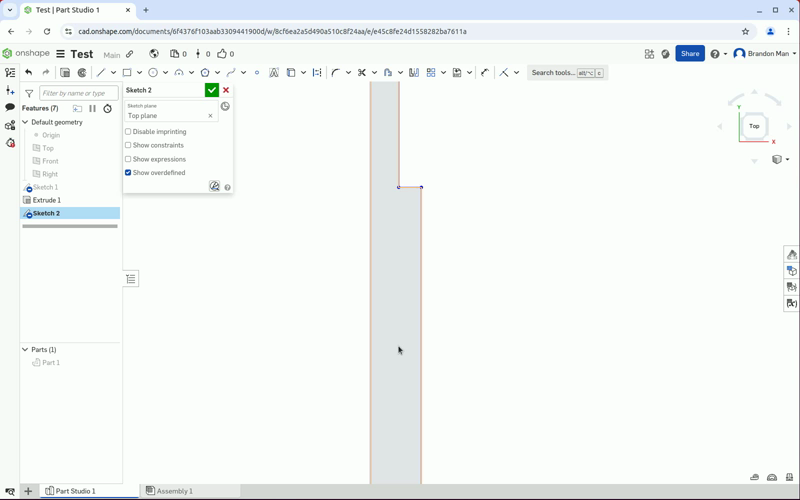
click(398, 345)
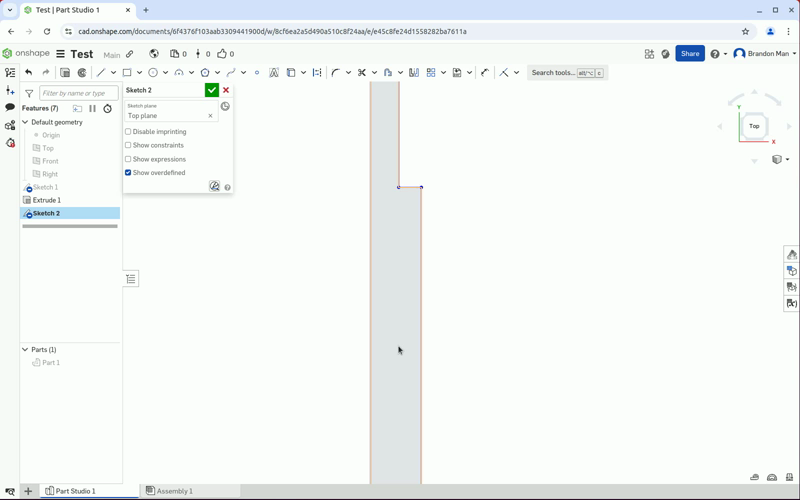
scroll(-6)
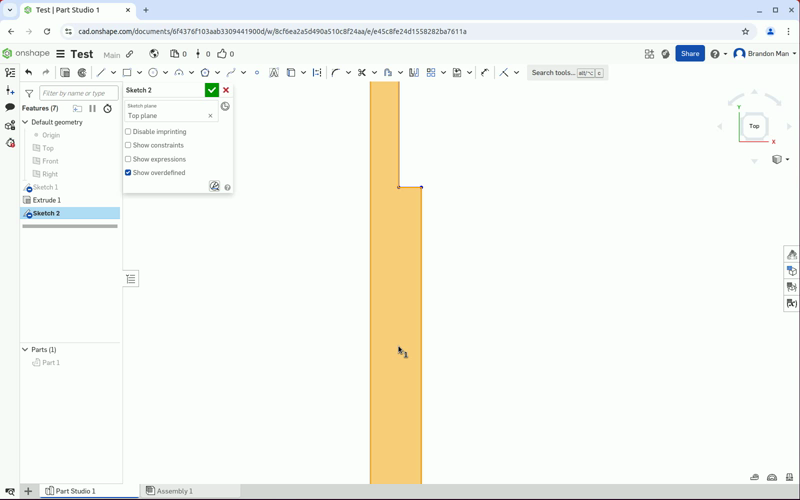
scroll(-6)
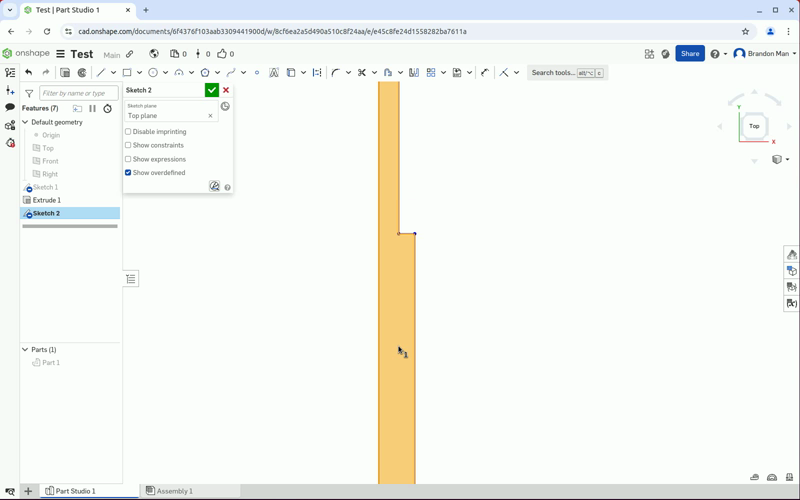
scroll(-6)
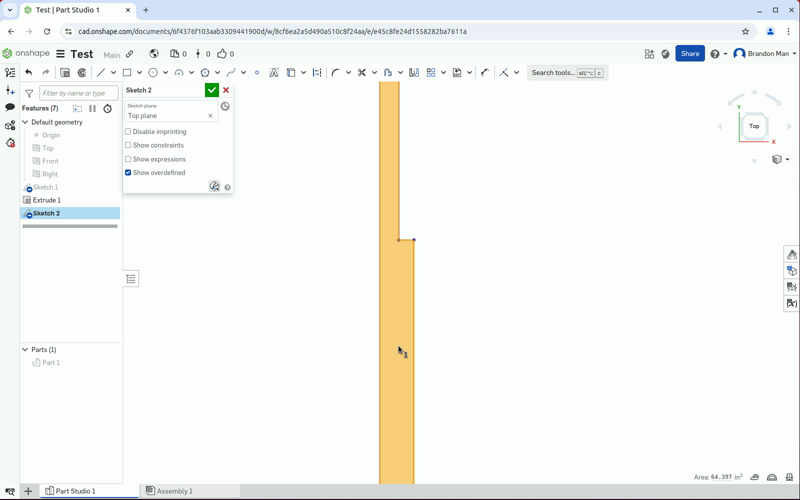
scroll(-6)
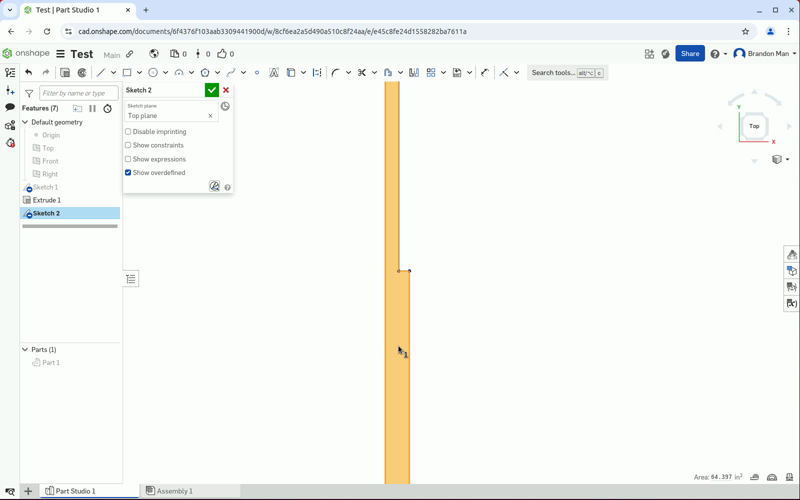
scroll(-6)
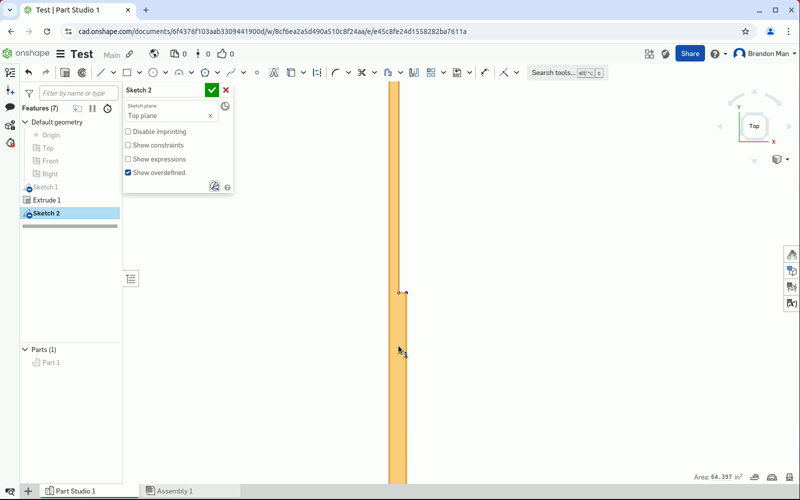
scroll(-6)
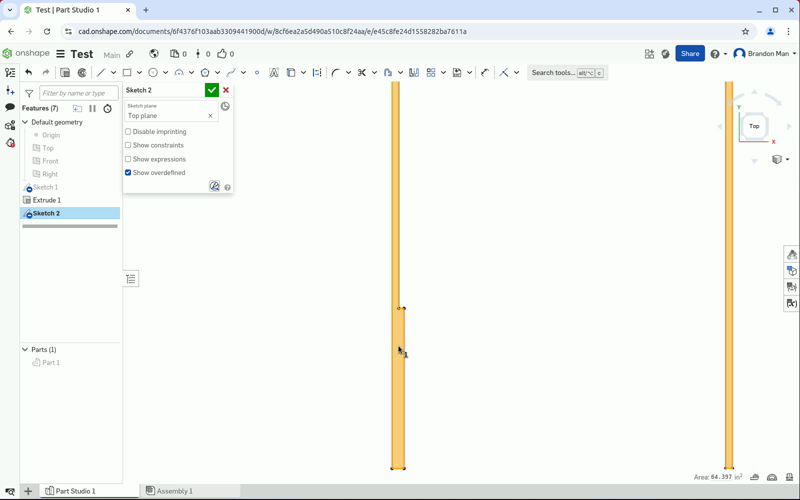
scroll(-6)
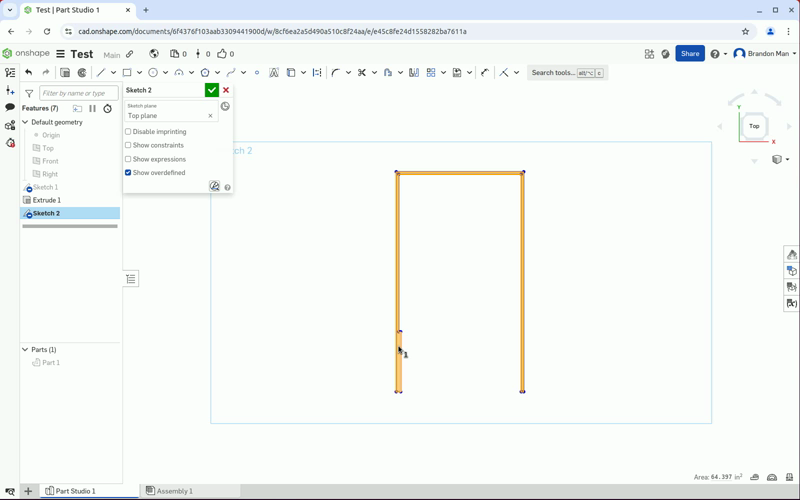
mouse_move(73, 352)
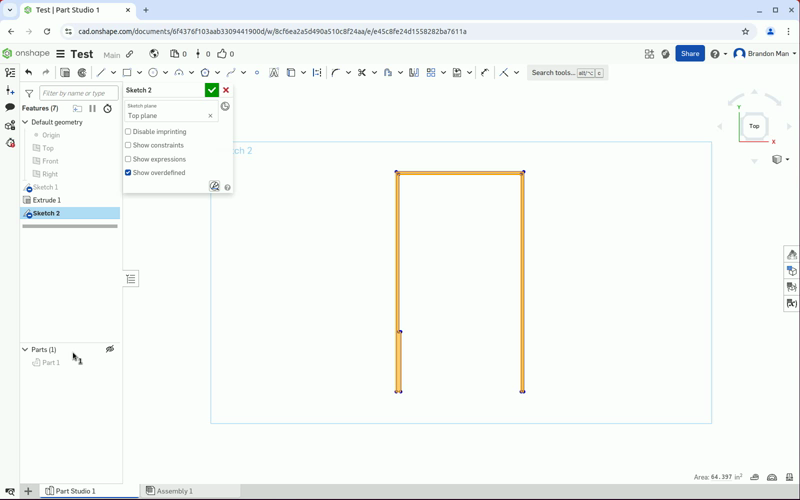
key(shift+y)
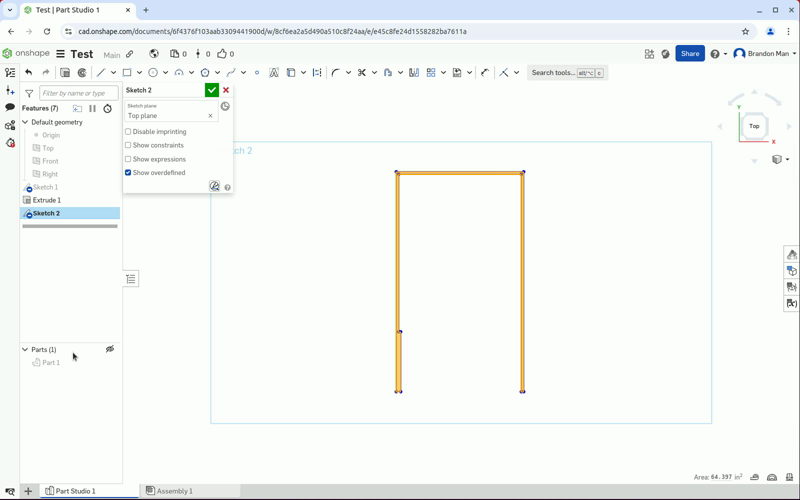
key(shift+e)
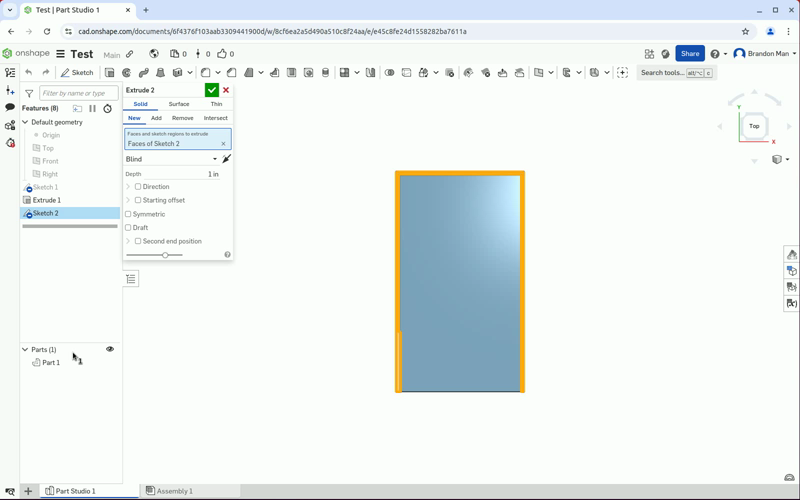
mouse_move(143, 106)
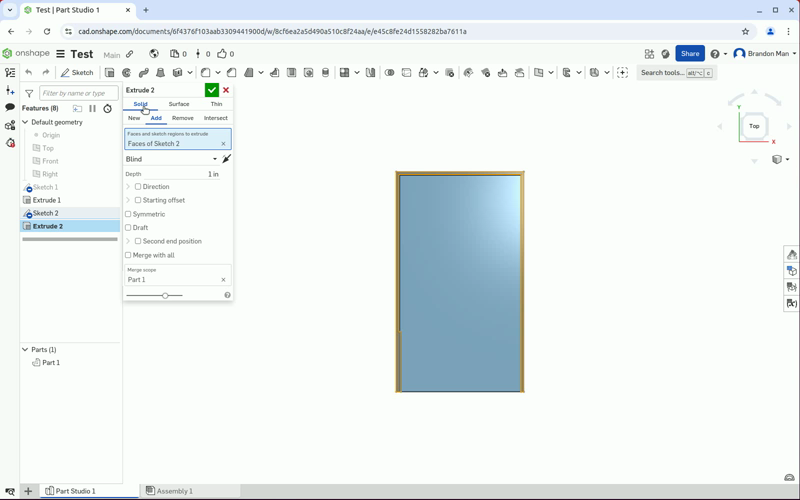
click(143, 106)
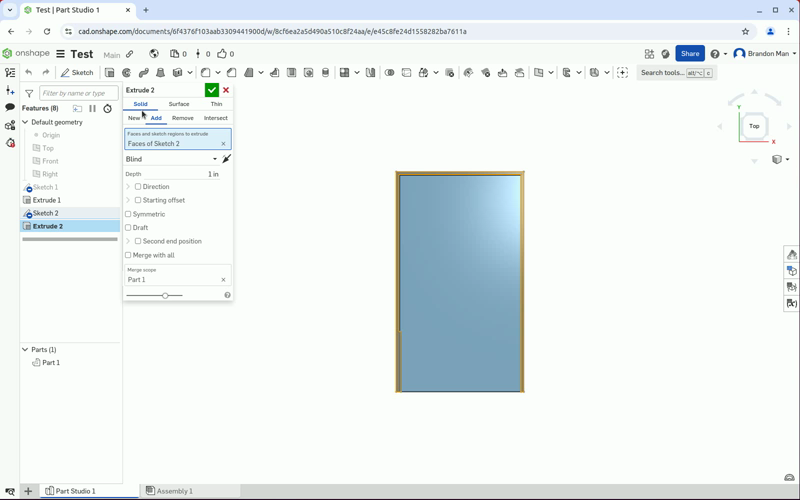
mouse_move(137, 120)
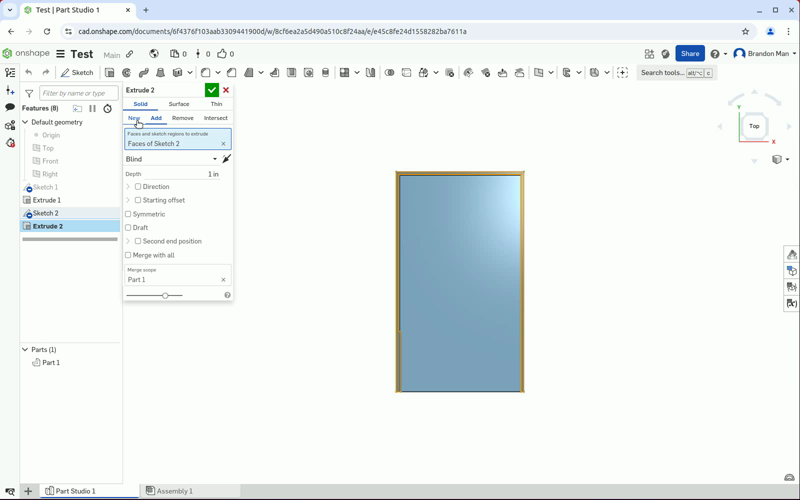
click(137, 120)
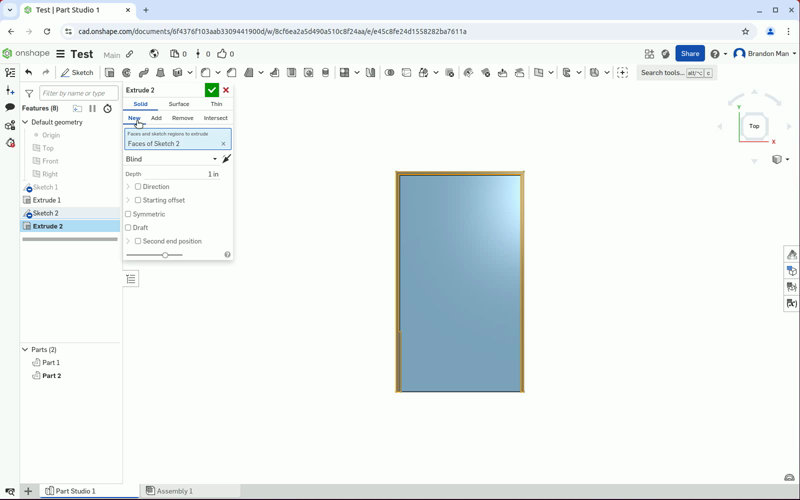
key(tab, 4)
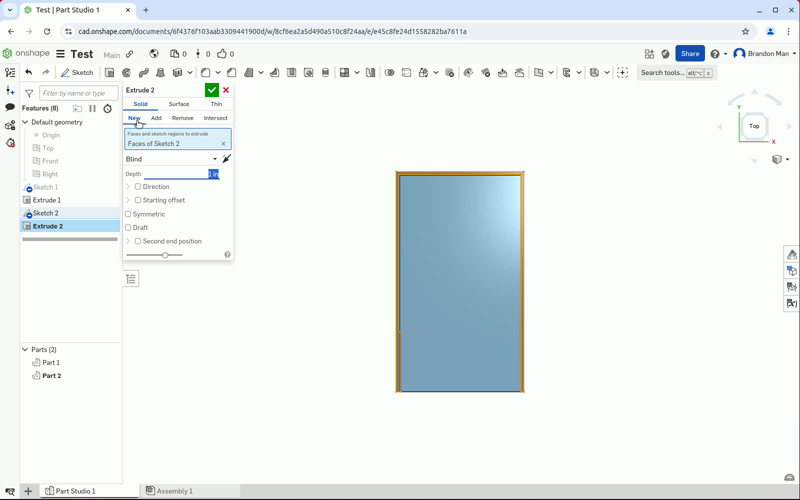
text(11.073)
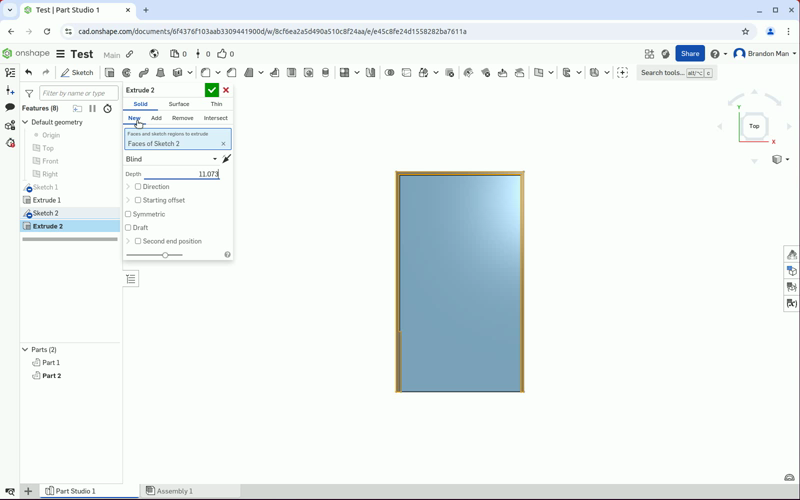
key(enter)
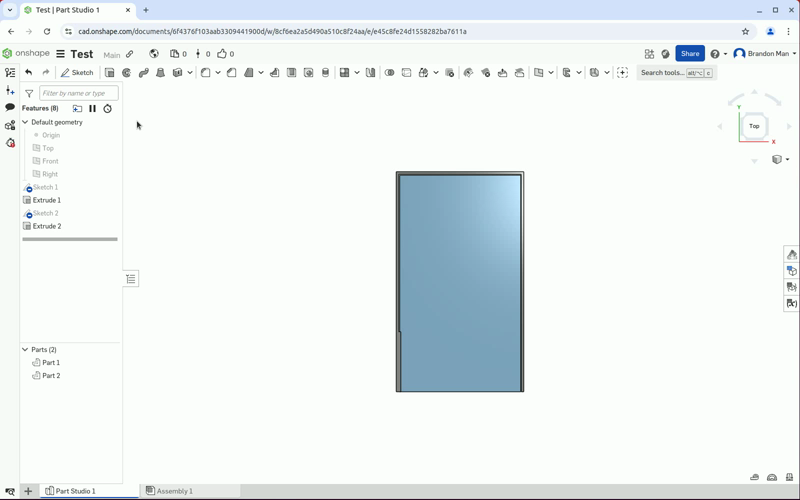
key(shift+h)
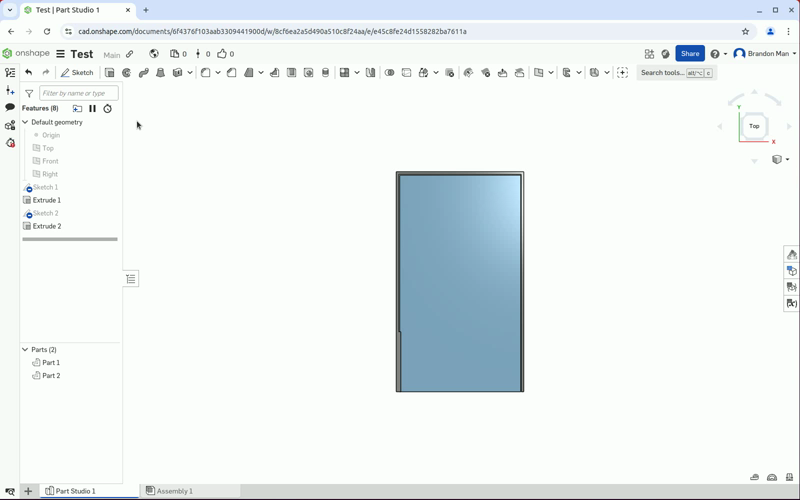
key(shift+h)
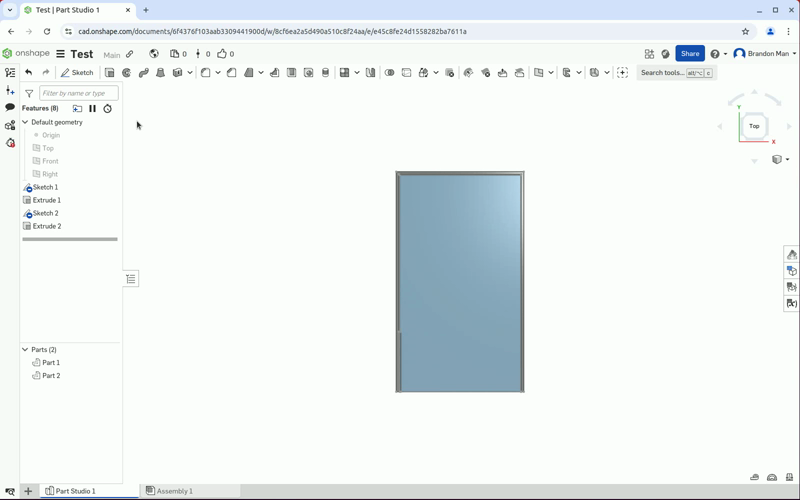
key(shift+7)
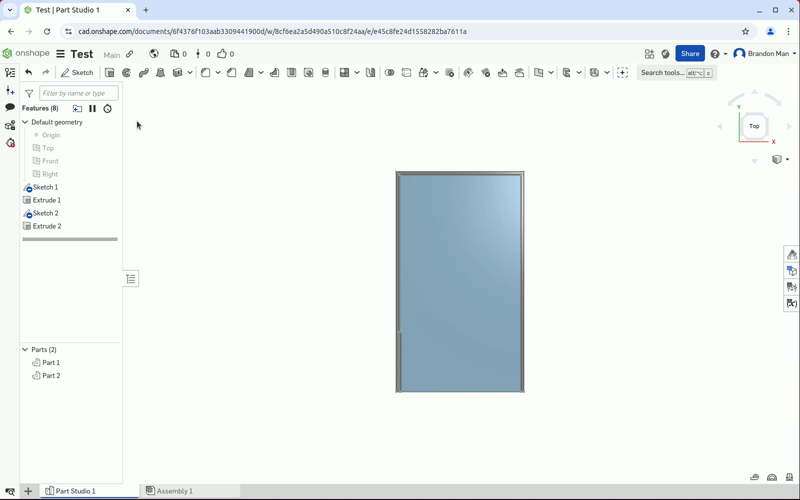
key(up, 3)
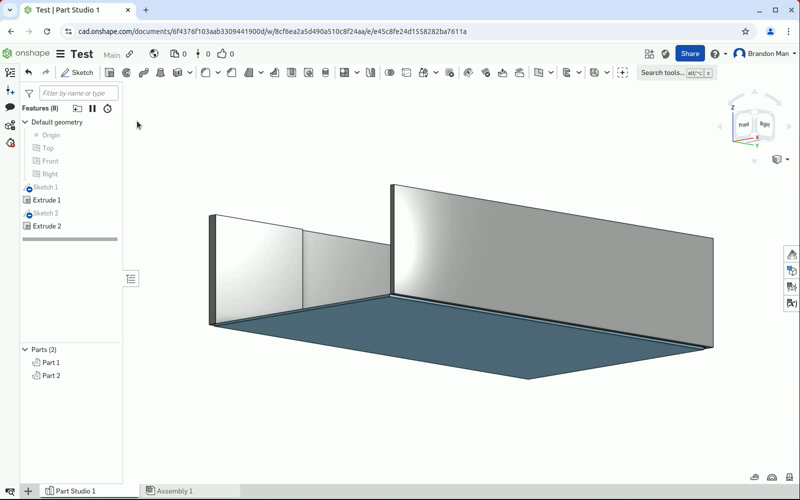
key(left, 3)
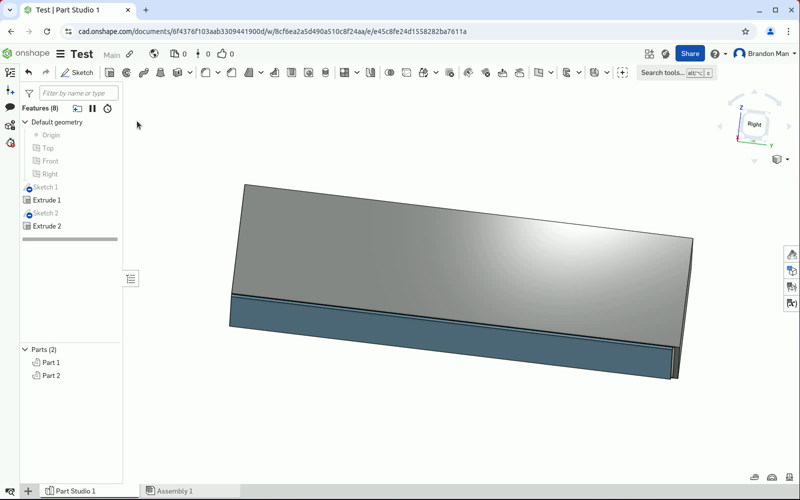
key(right, 3)
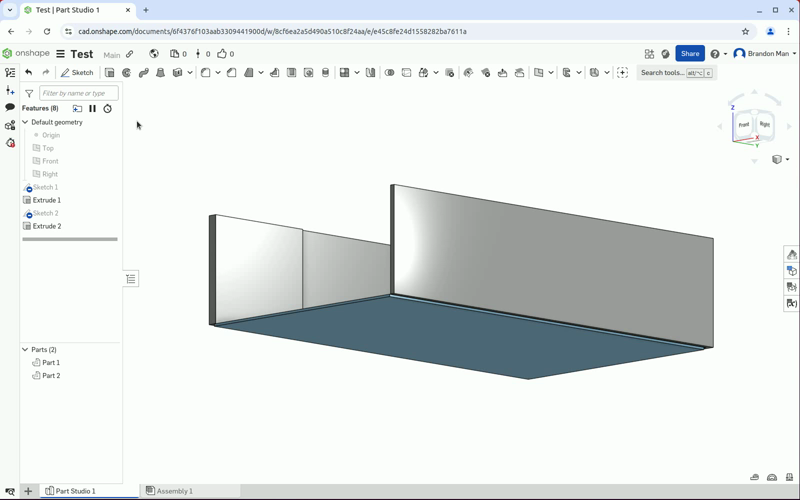
key(down, 3)
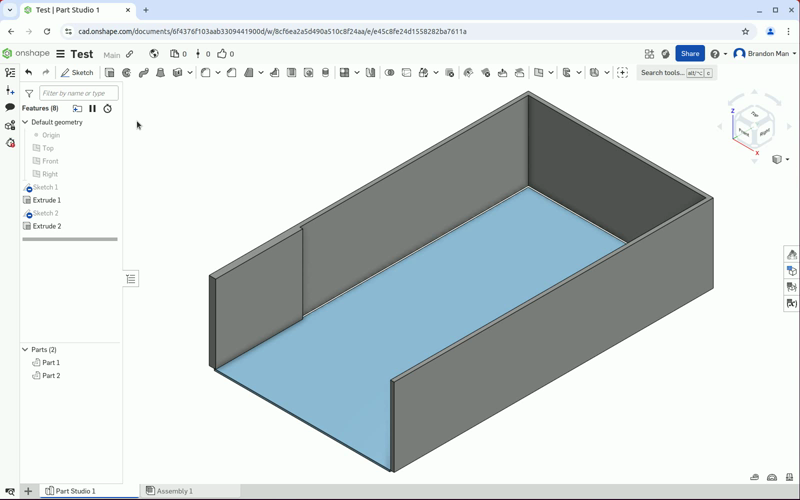
mouse_move(73, 189)
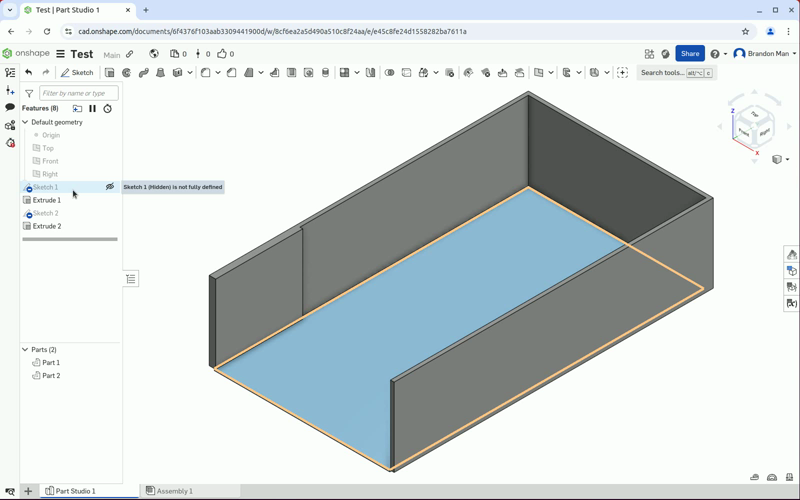
click(73, 189)